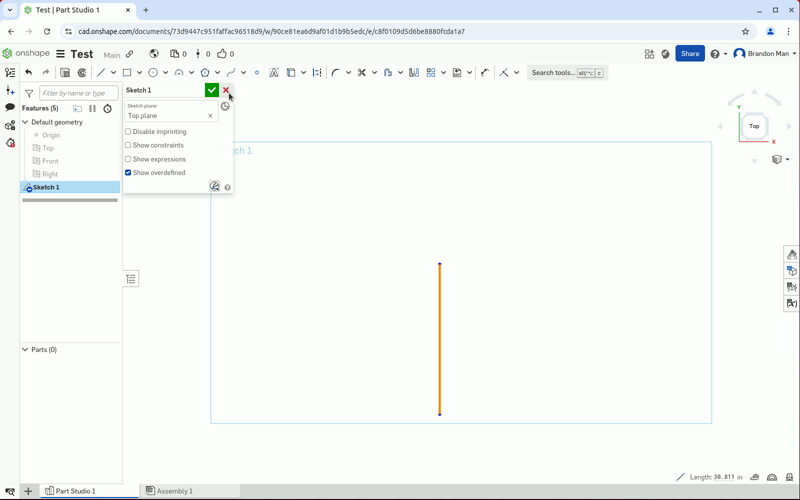
key(shift+h)
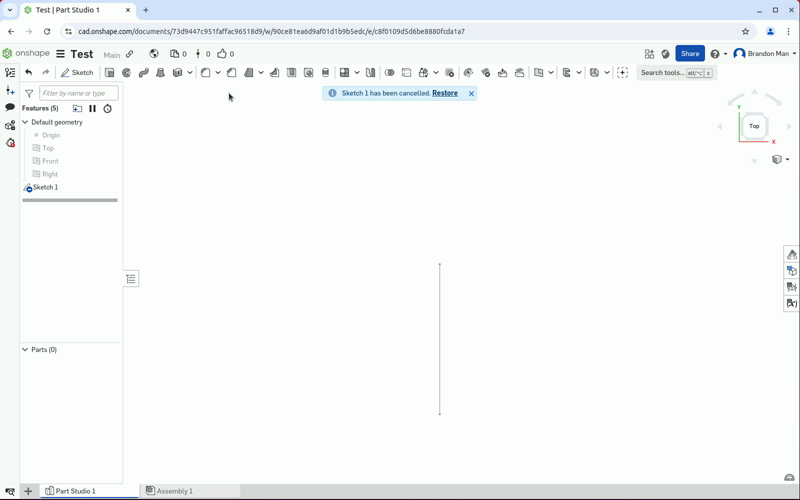
mouse_move(73, 352)
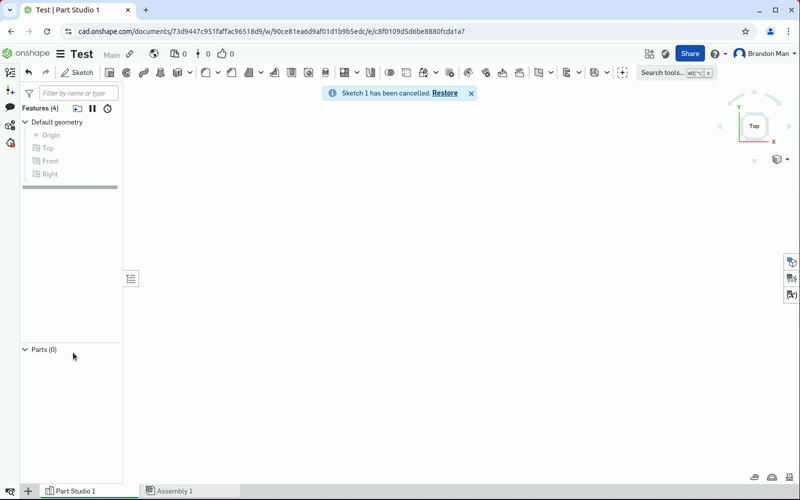
key(y)
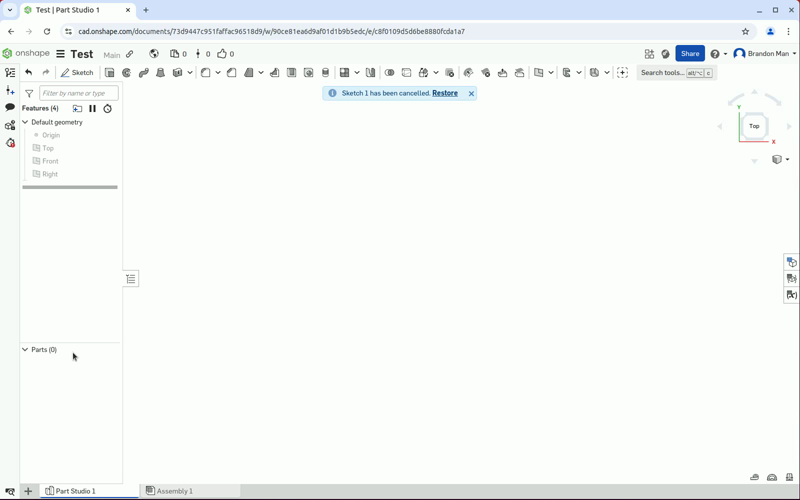
key(shift+p)
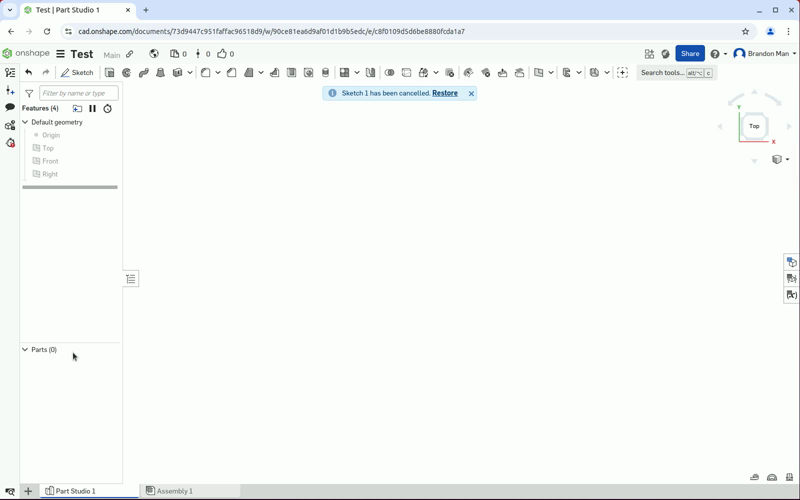
key(space)
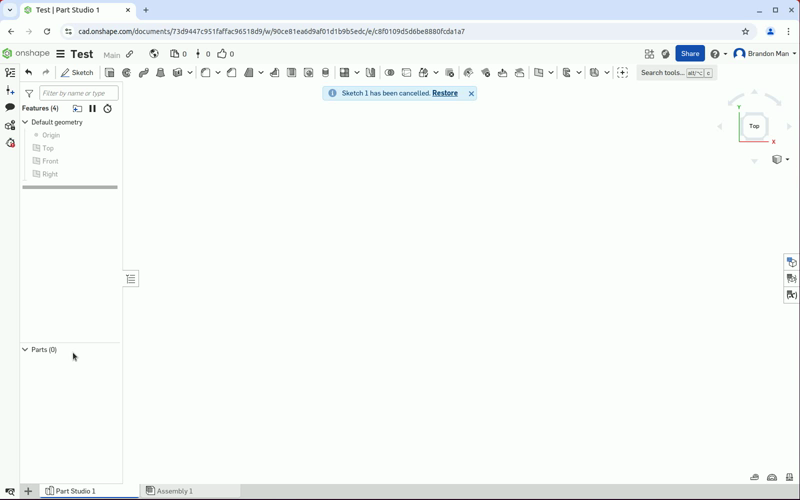
key_down(shift)
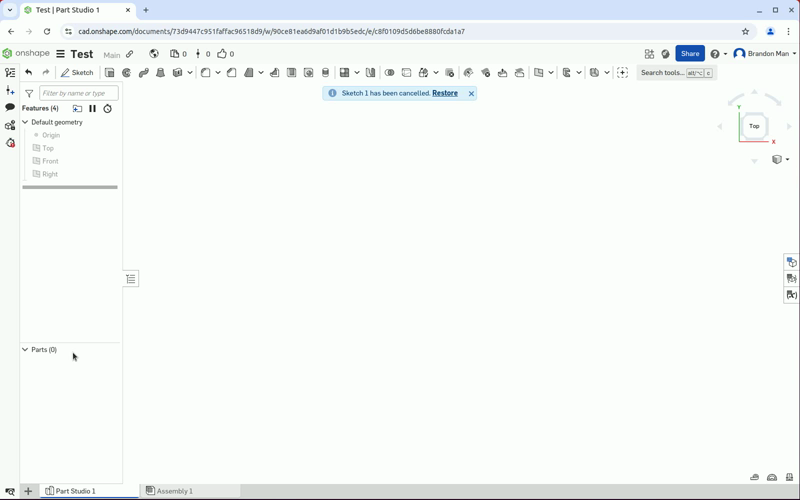
key(up)
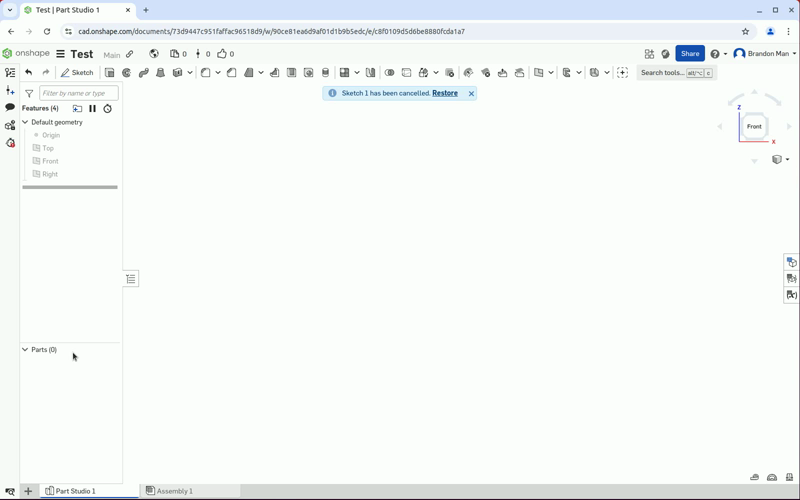
key_up(shift)
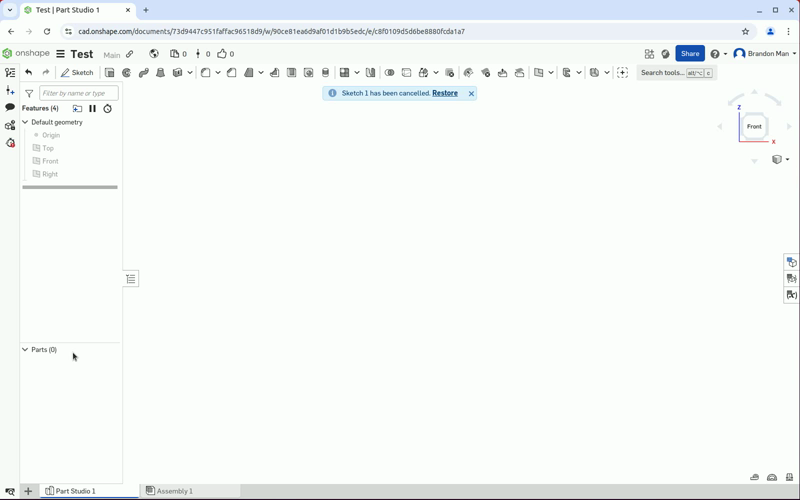
mouse_move(73, 352)
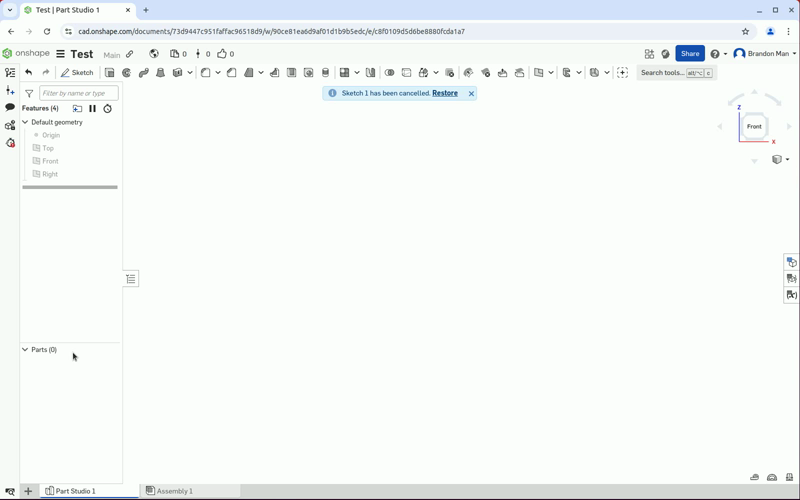
key(shift+y)
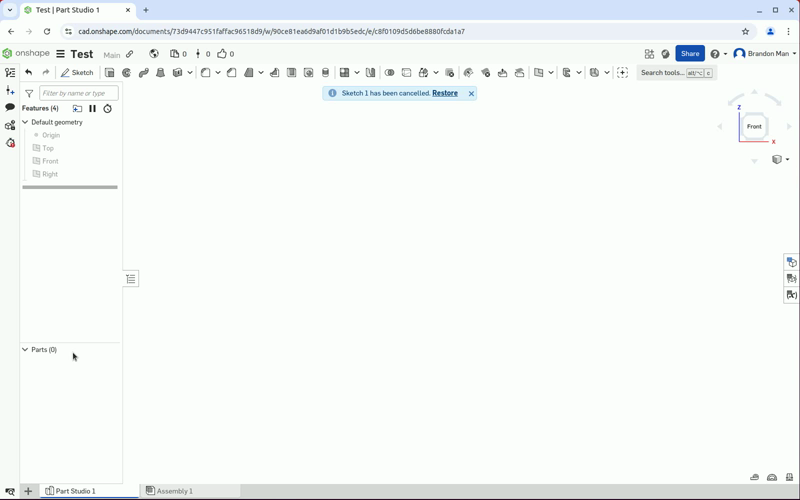
key(shift+s)
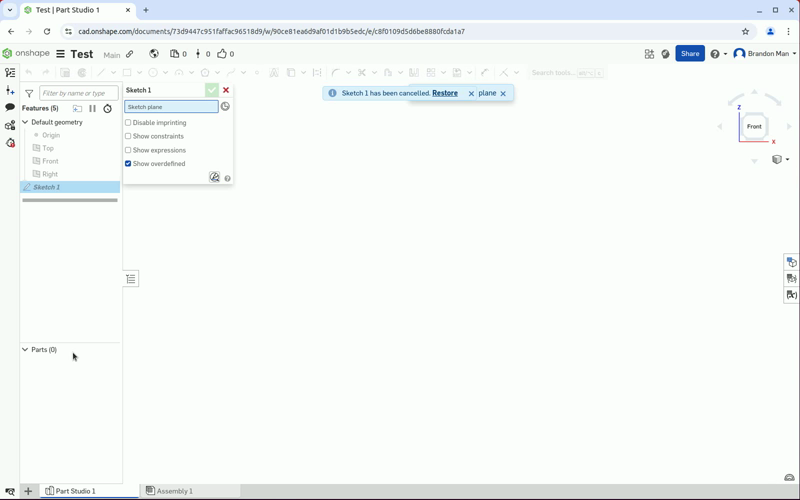
mouse_move(73, 163)
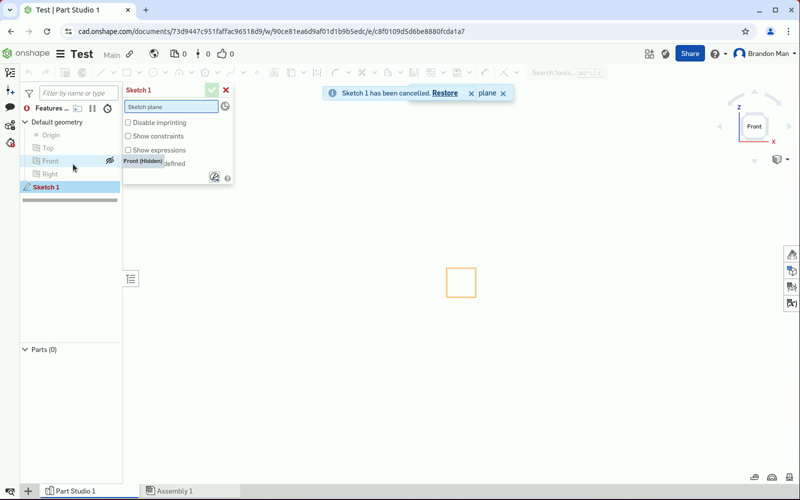
click(73, 163)
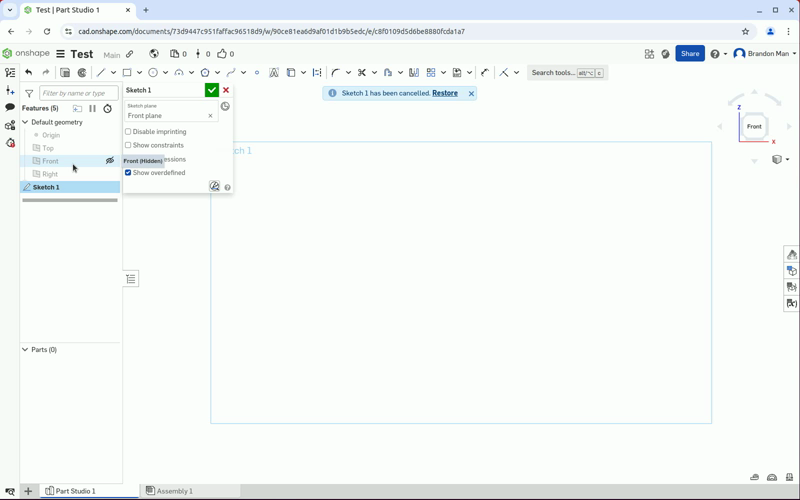
mouse_move(73, 352)
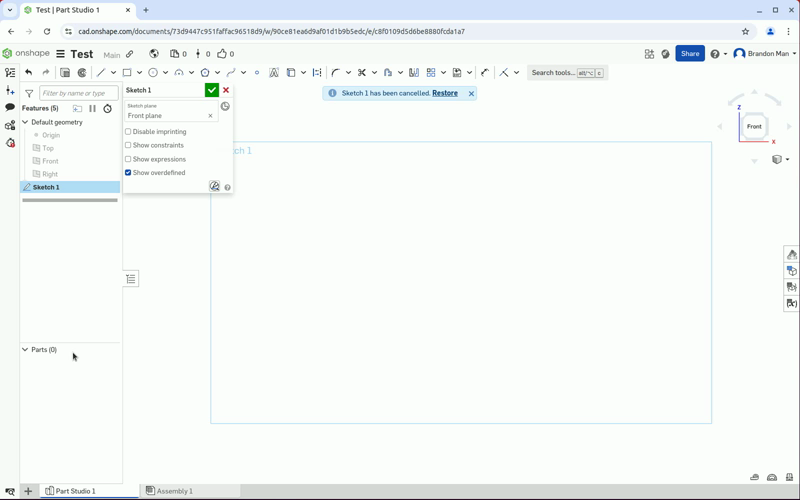
key(y)
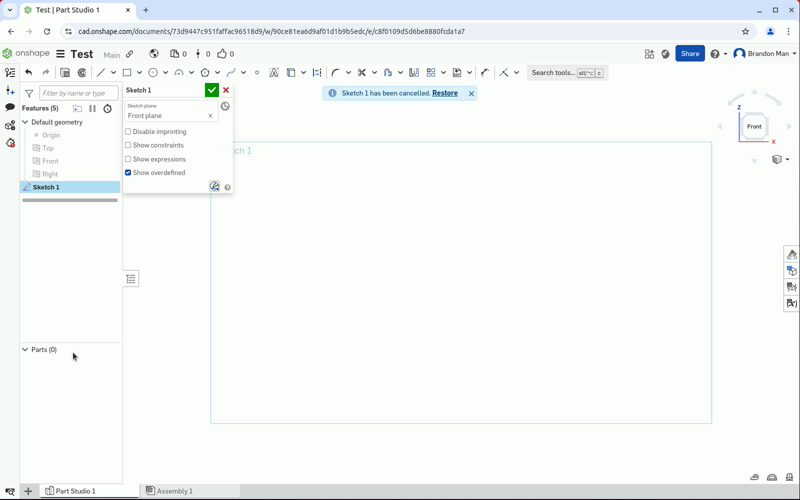
key(l)
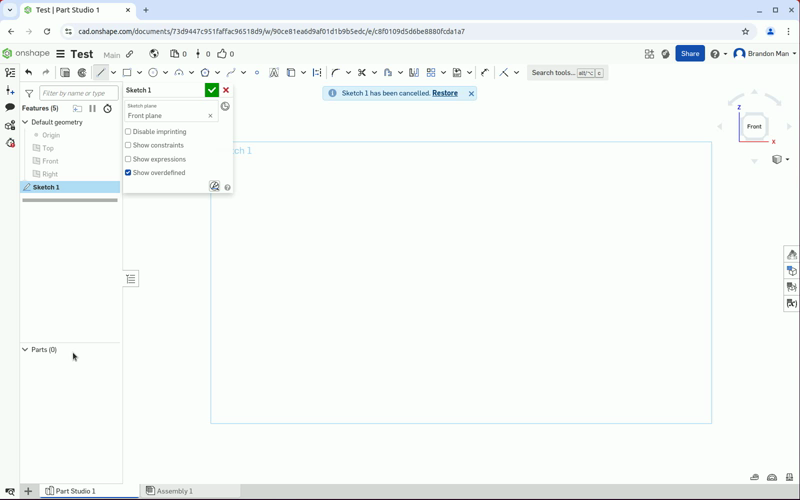
key_down(shift)
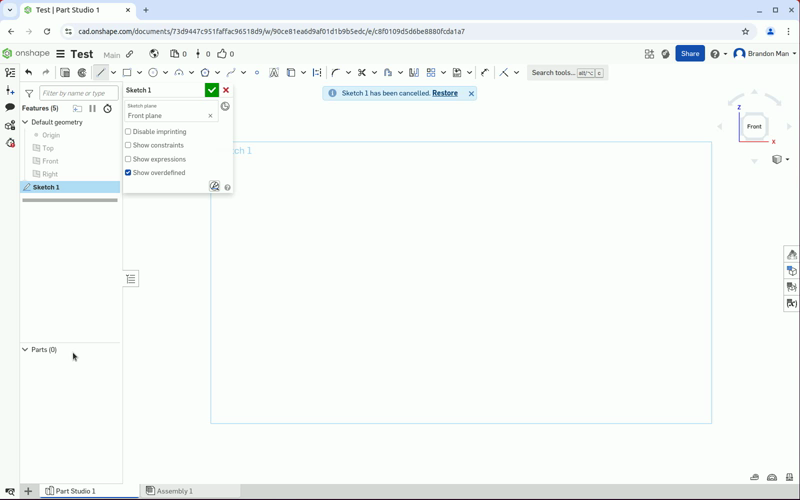
mouse_move(403, 264)
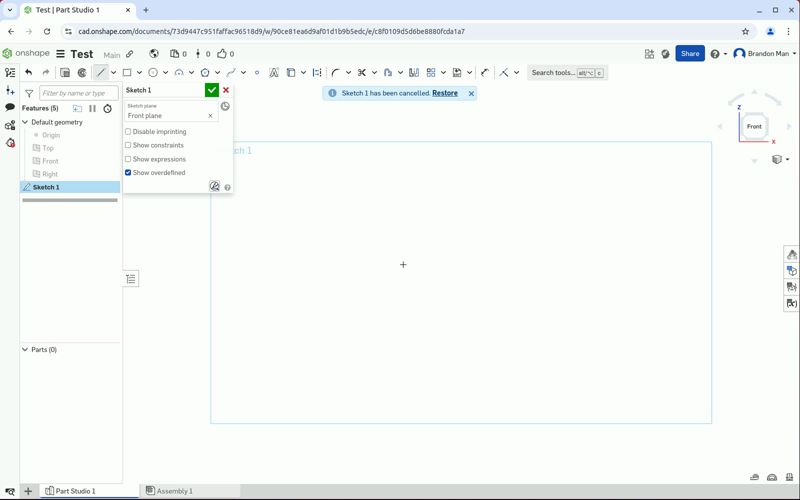
click(403, 264)
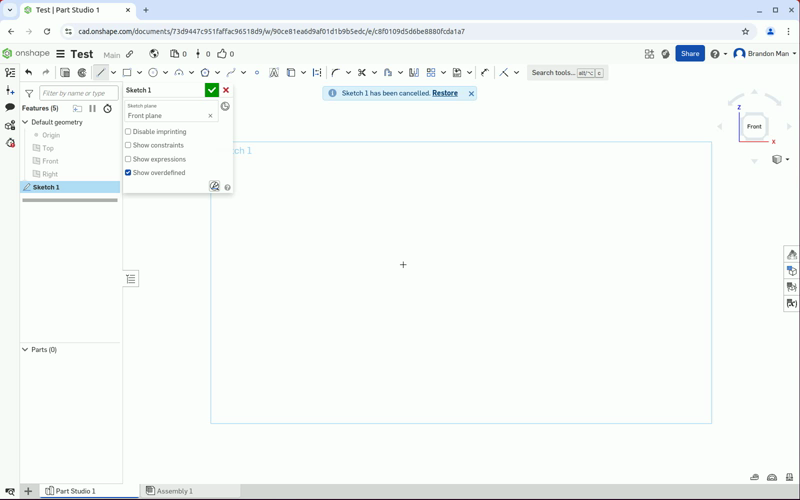
key_up(shift)
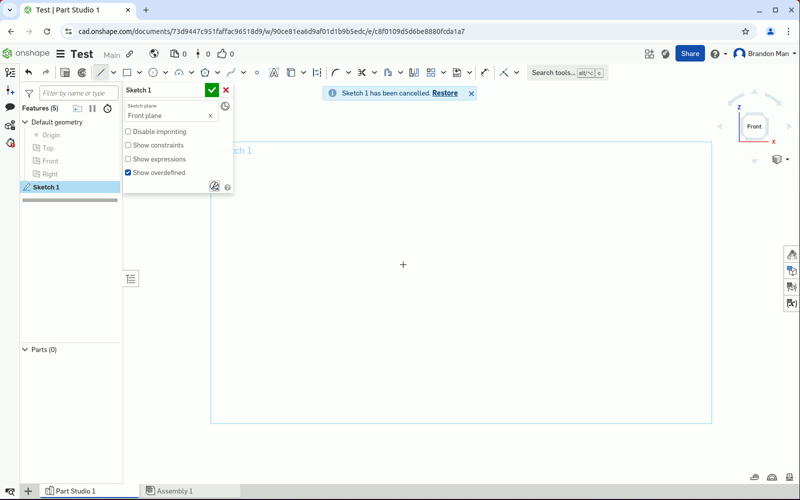
key_down(shift)
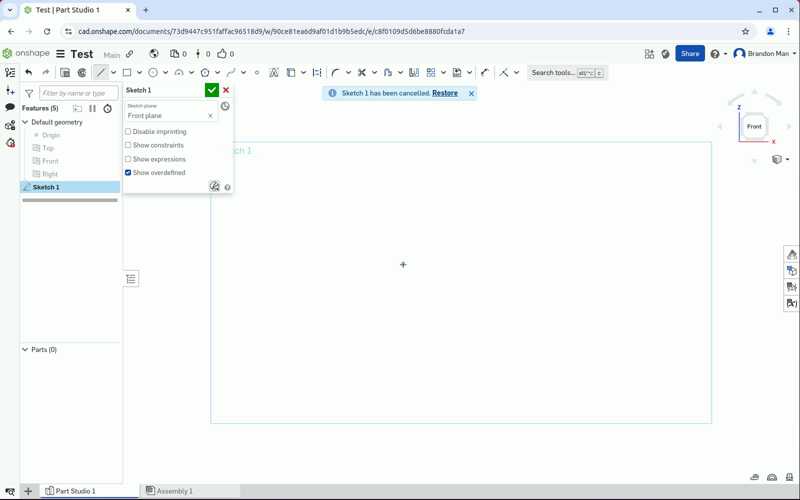
mouse_move(433, 264)
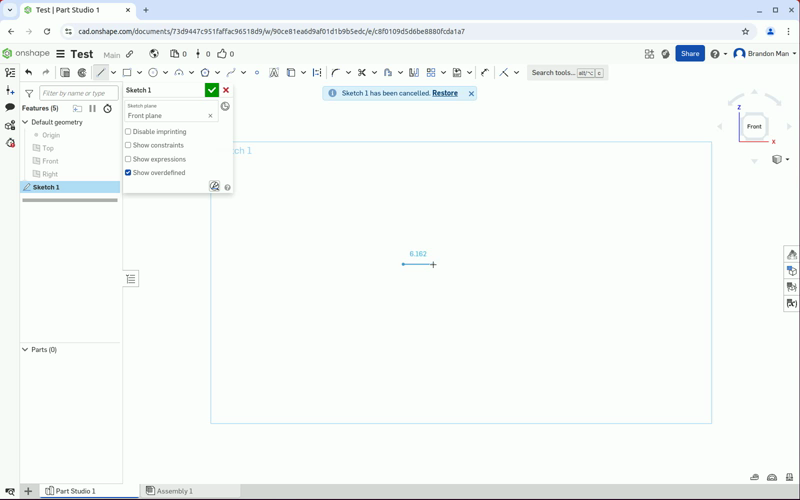
mouse_move(422, 264)
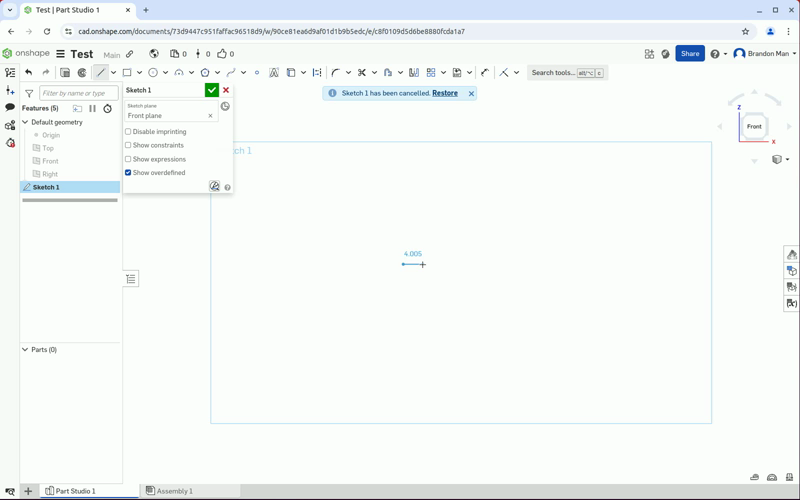
click(422, 264)
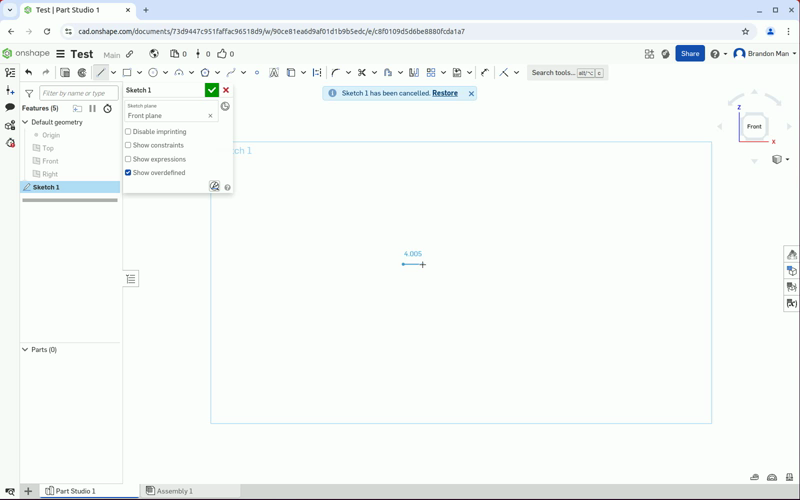
key_up(shift)
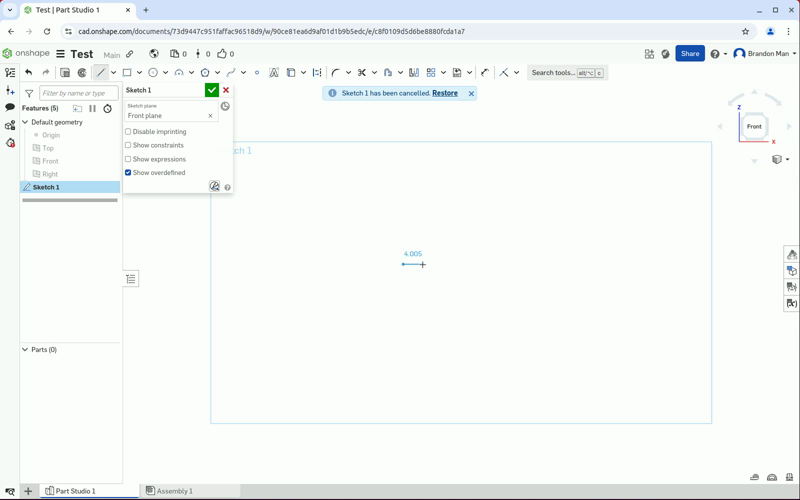
key_down(shift)
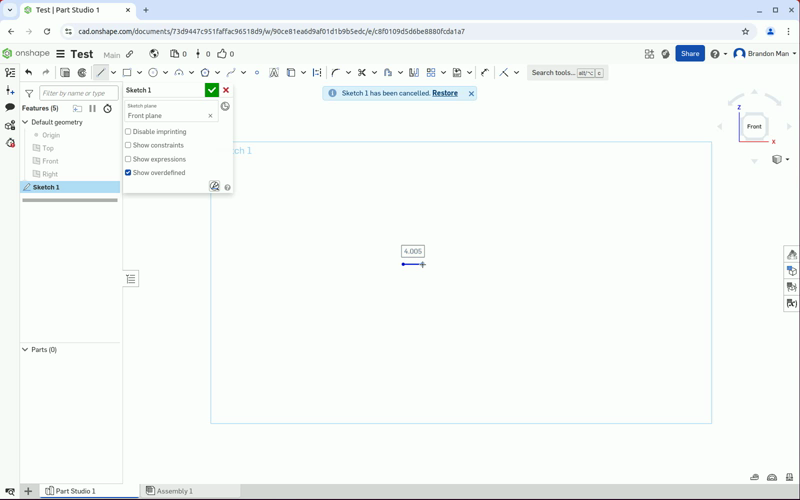
mouse_move(453, 264)
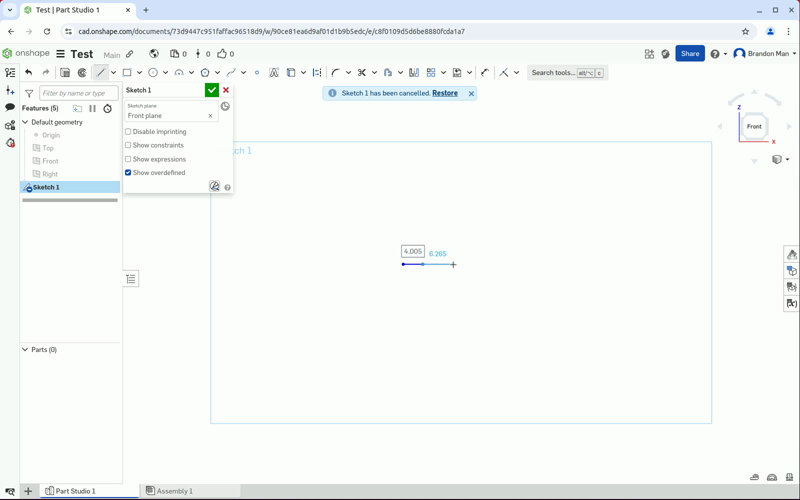
mouse_move(422, 244)
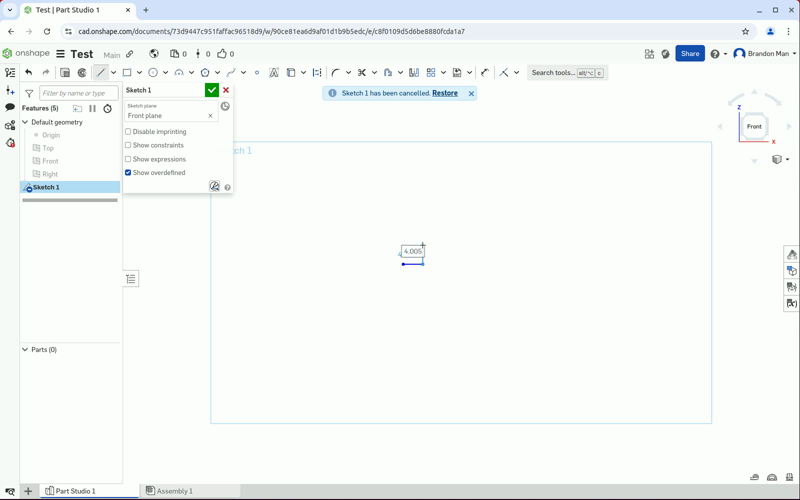
click(422, 244)
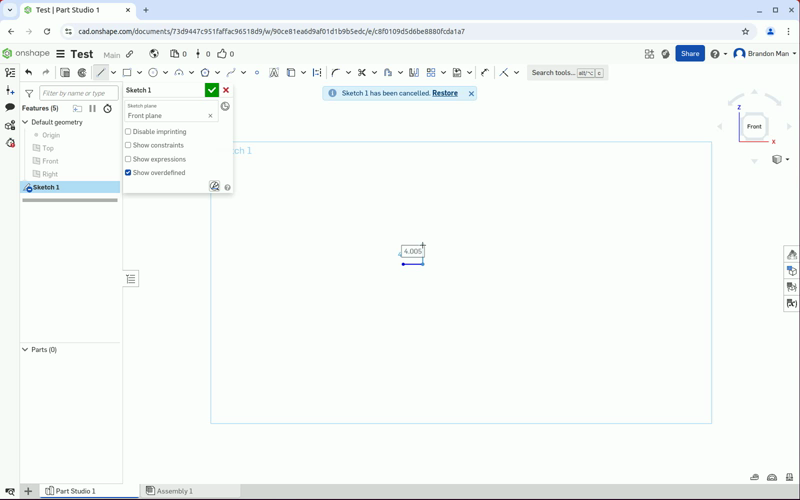
key_up(shift)
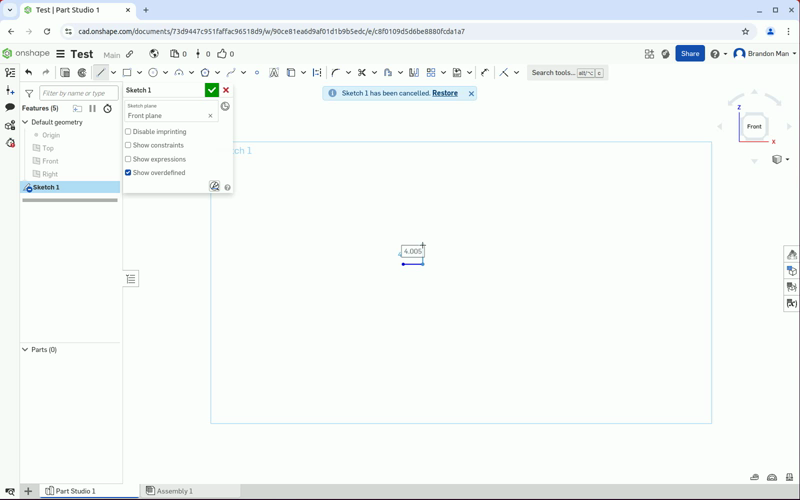
key_down(shift)
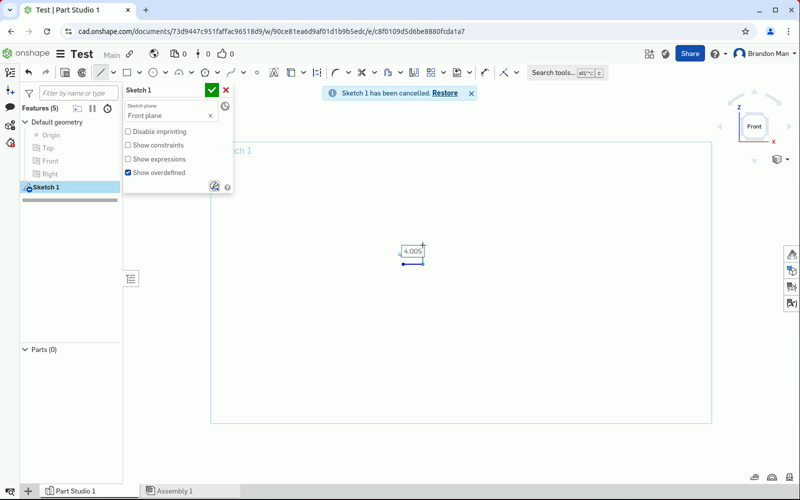
mouse_move(453, 244)
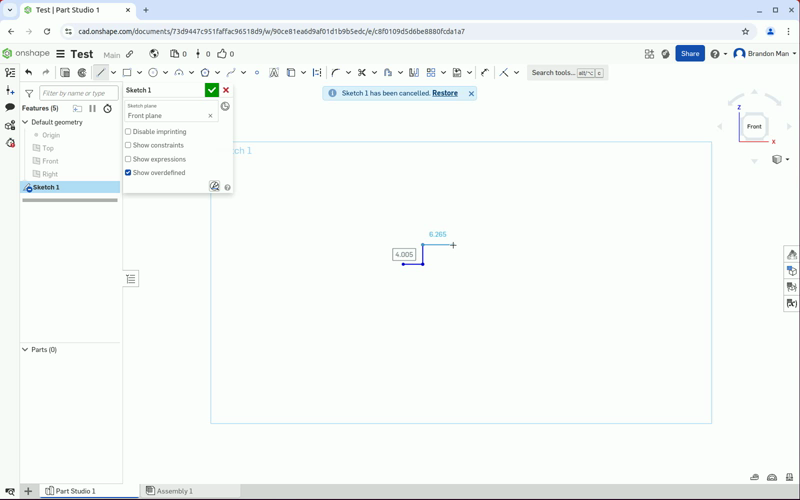
mouse_move(403, 244)
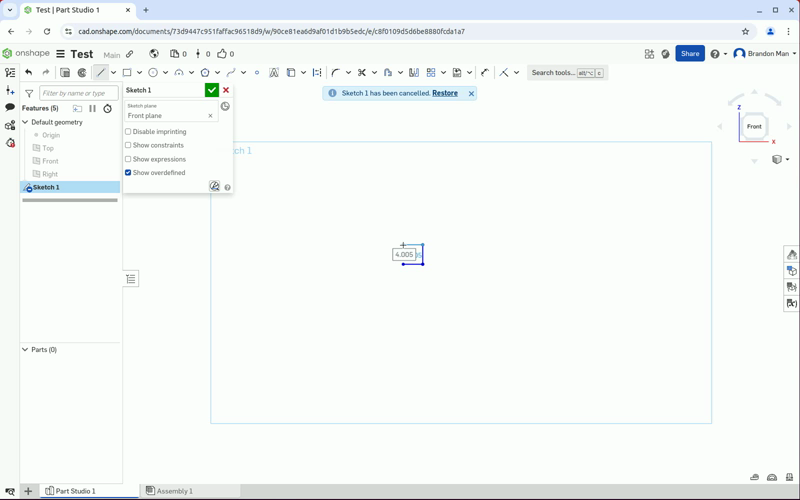
click(403, 244)
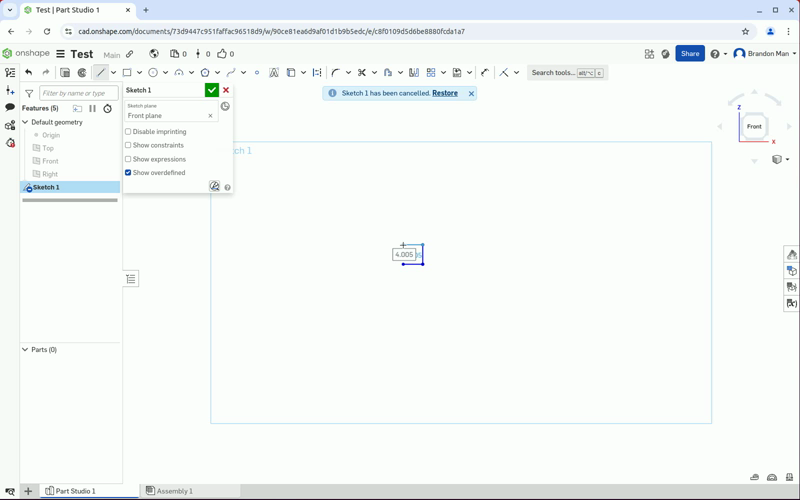
key_up(shift)
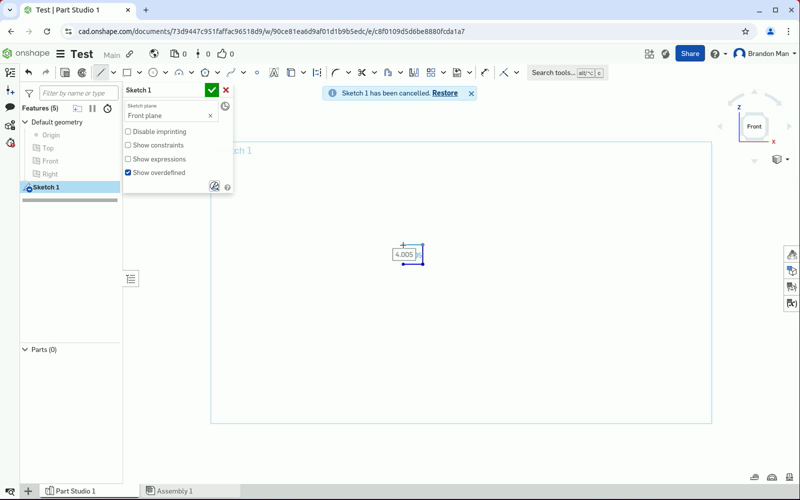
mouse_move(433, 244)
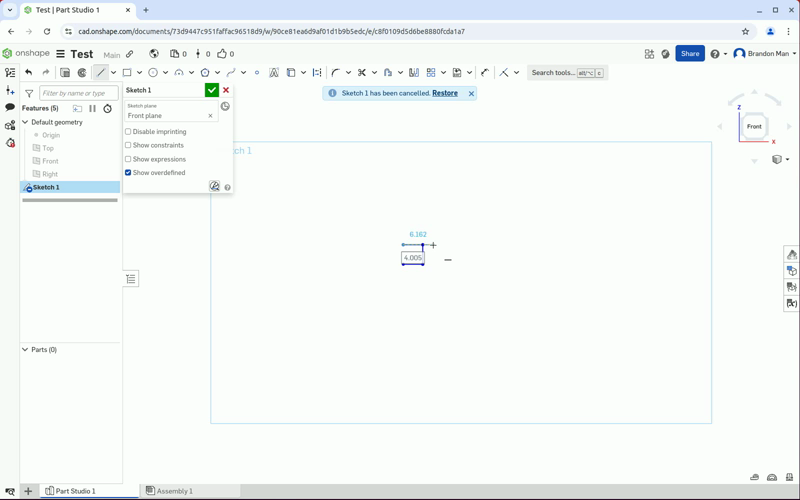
key_down(shift)
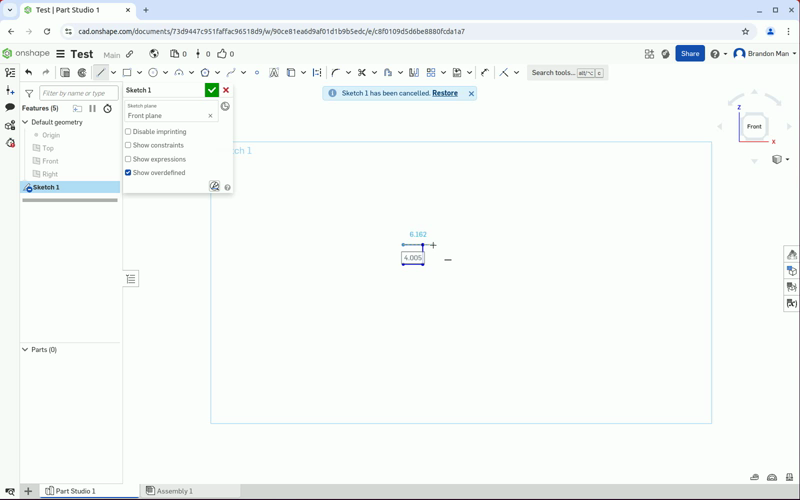
mouse_move(403, 264)
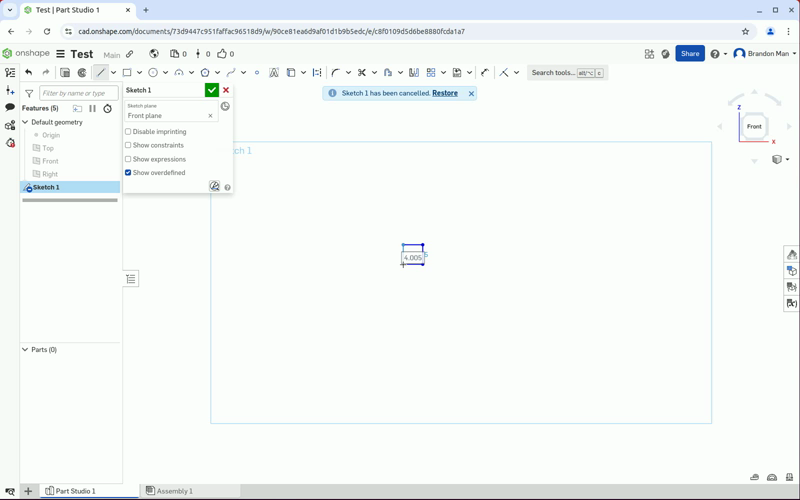
key_up(shift)
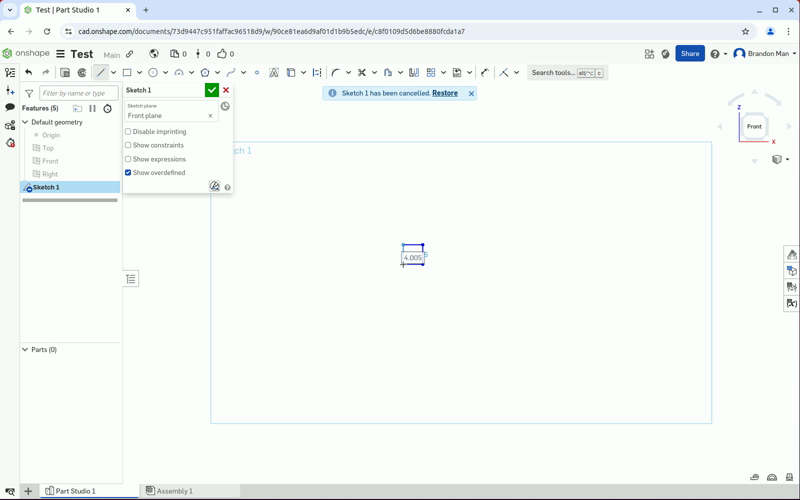
click(403, 264)
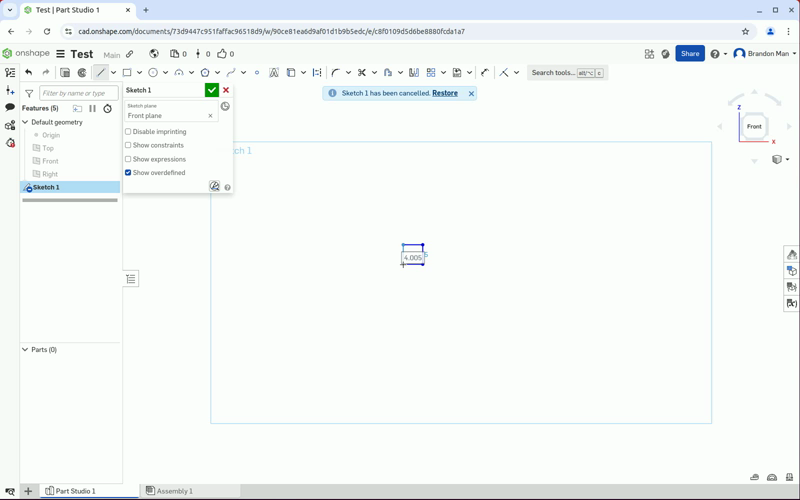
key(esc)
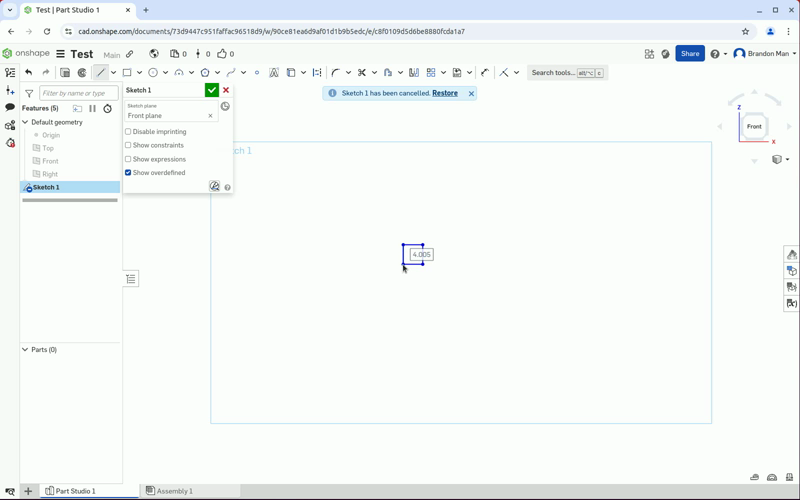
mouse_move(409, 258)
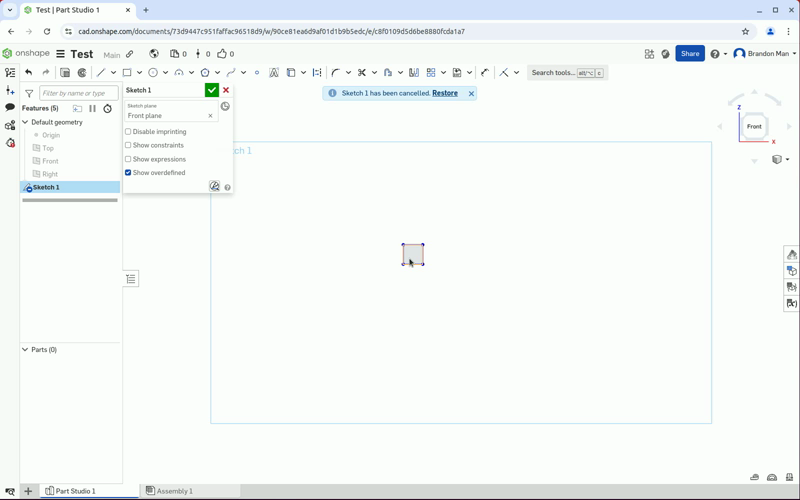
scroll(6)
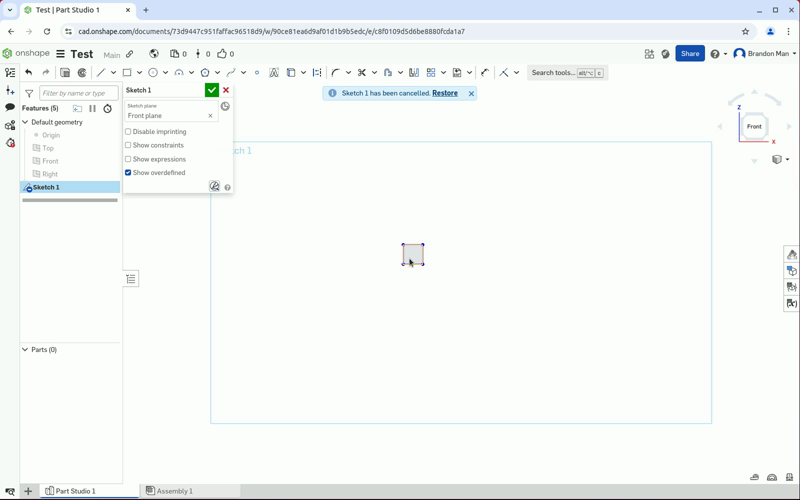
scroll(6)
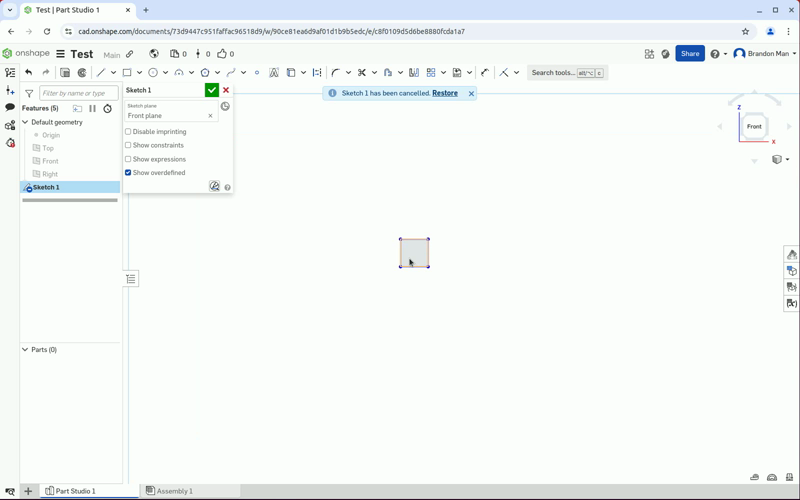
scroll(6)
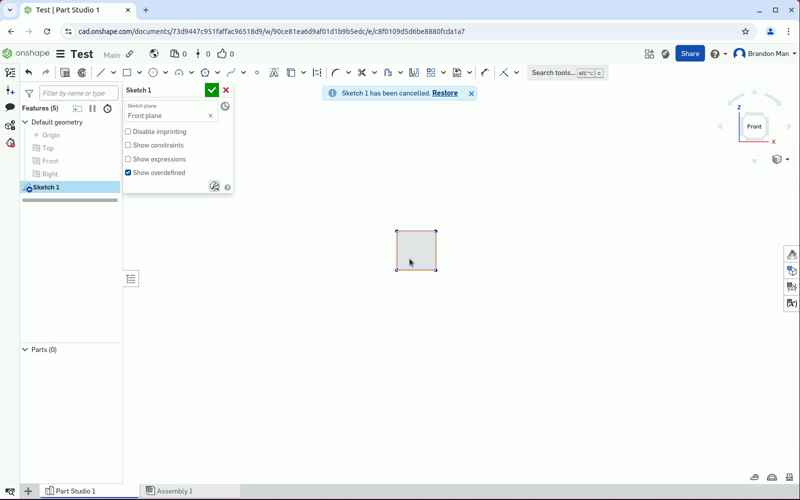
scroll(6)
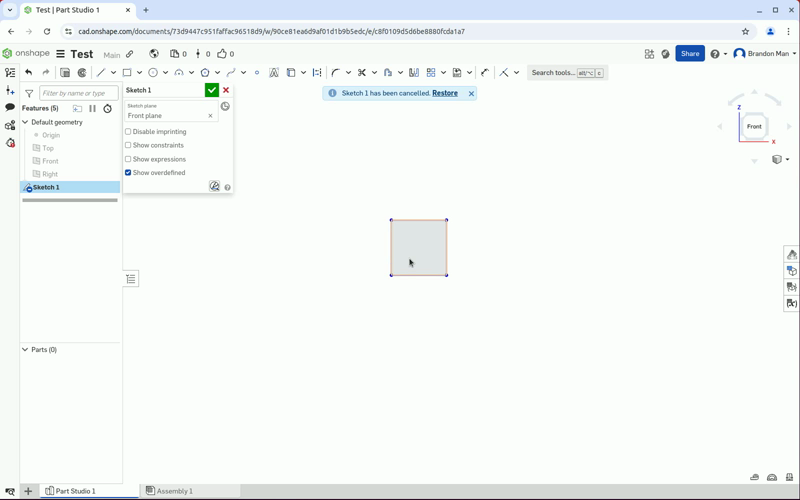
scroll(6)
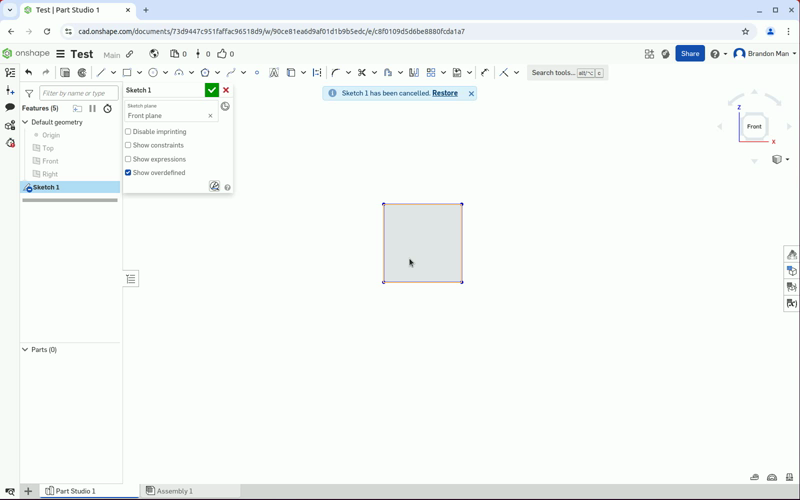
scroll(6)
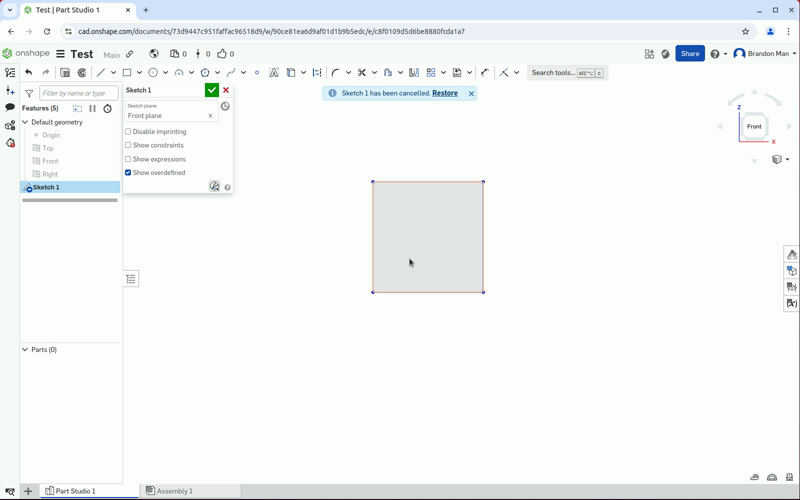
scroll(6)
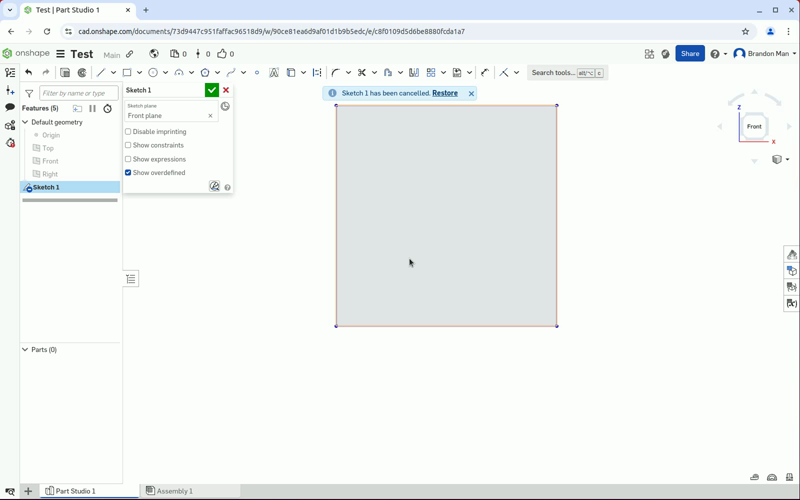
click(409, 258)
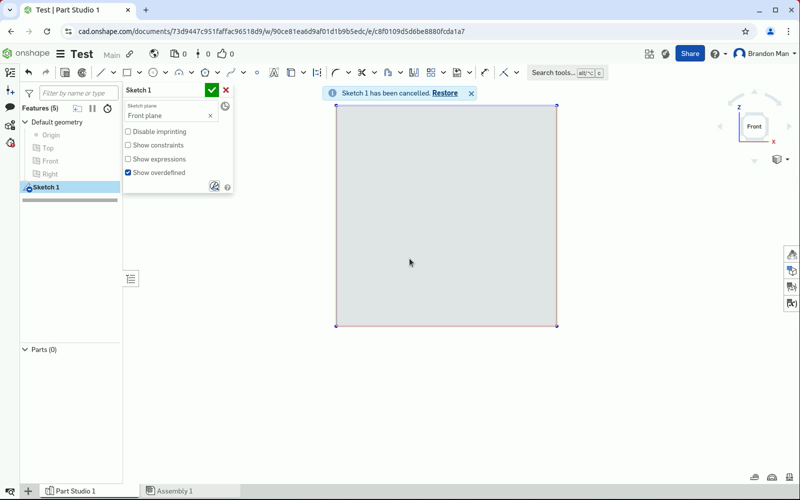
scroll(-6)
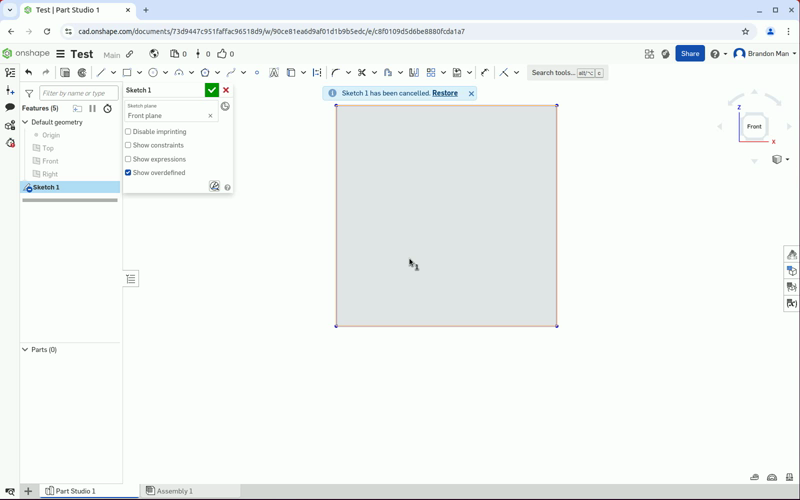
scroll(-6)
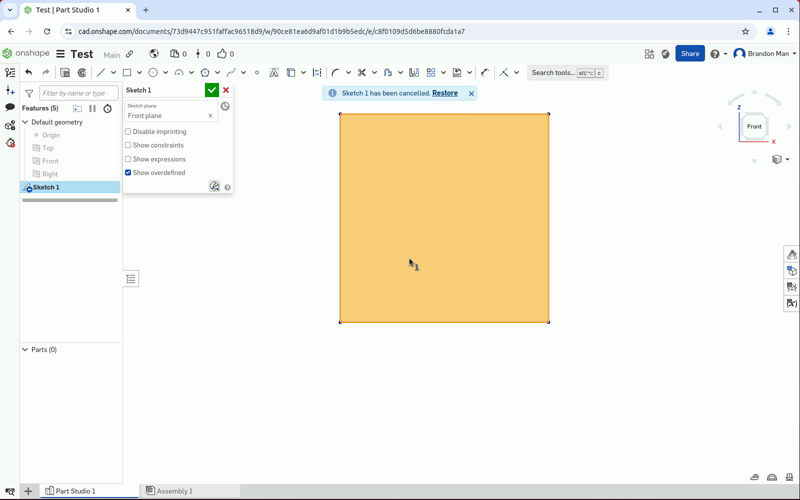
scroll(-6)
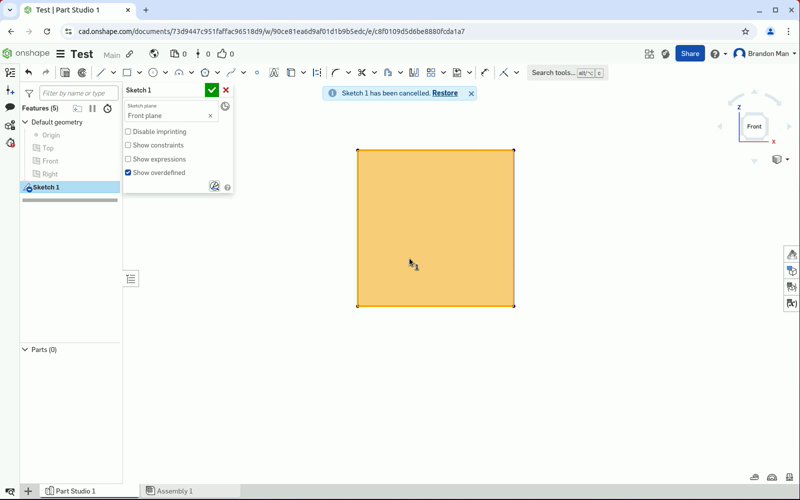
scroll(-6)
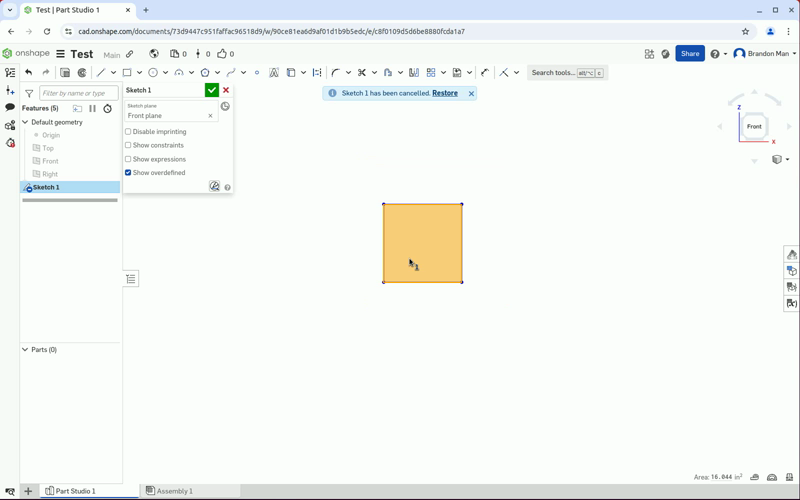
scroll(-6)
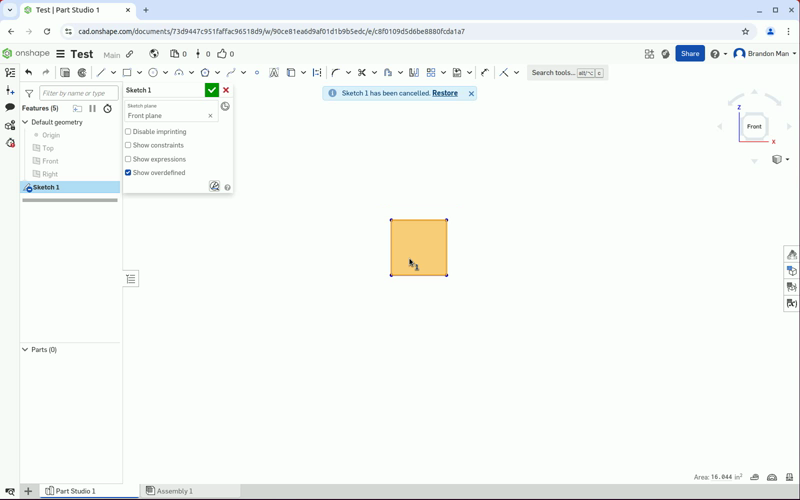
scroll(-6)
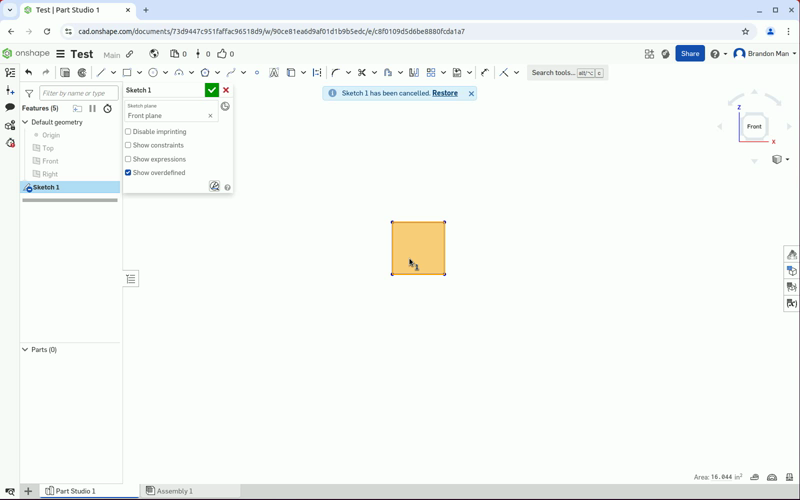
scroll(-6)
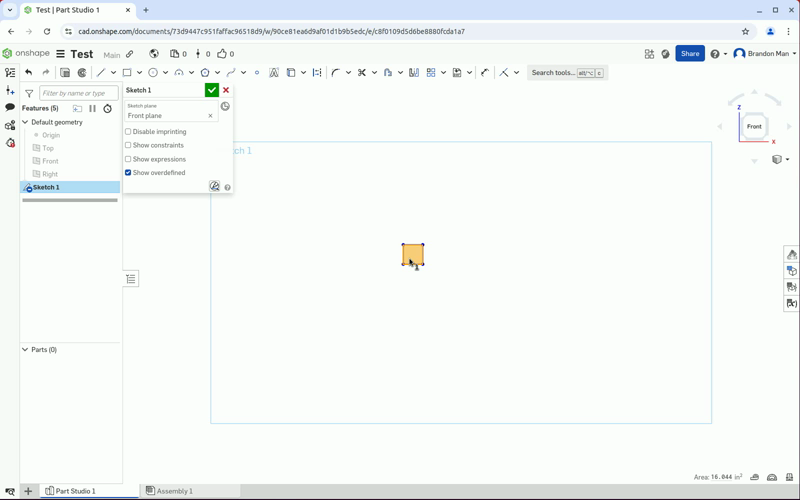
mouse_move(73, 352)
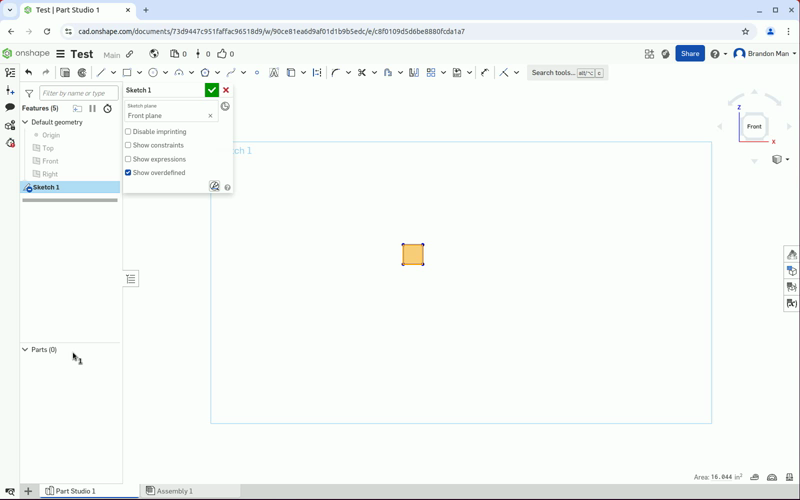
key(shift+y)
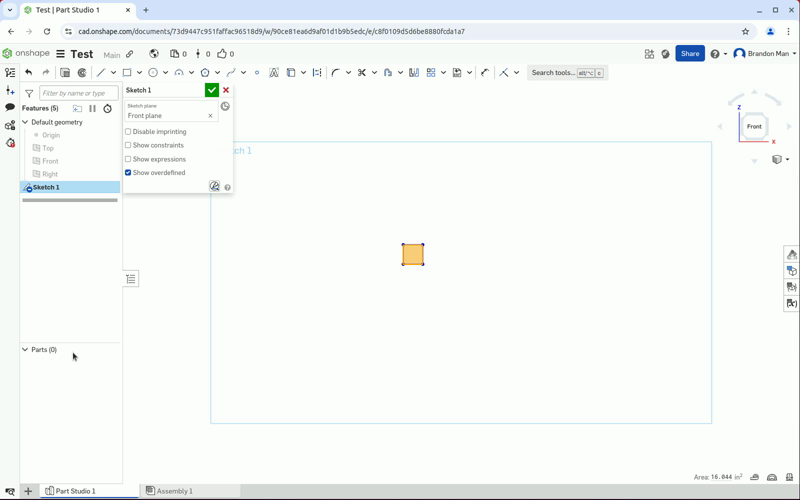
key(shift+e)
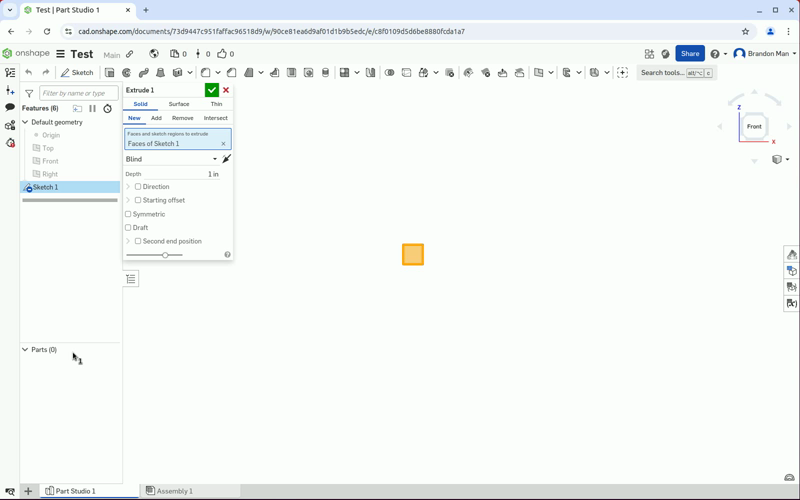
mouse_move(143, 106)
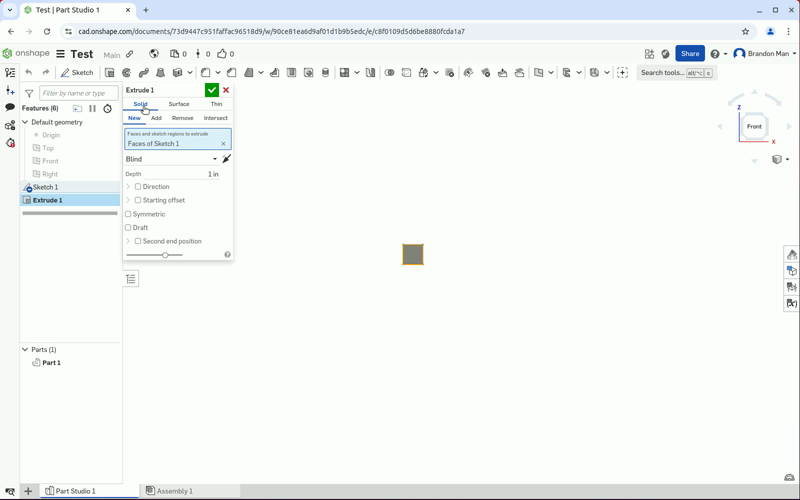
click(143, 106)
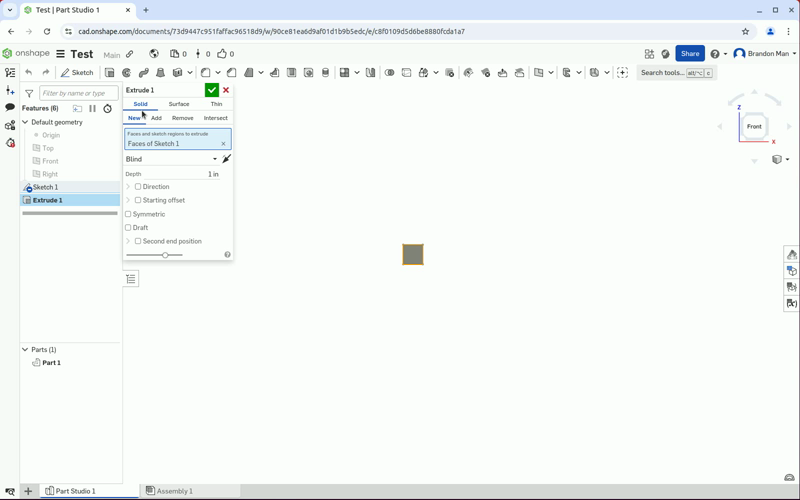
mouse_move(137, 120)
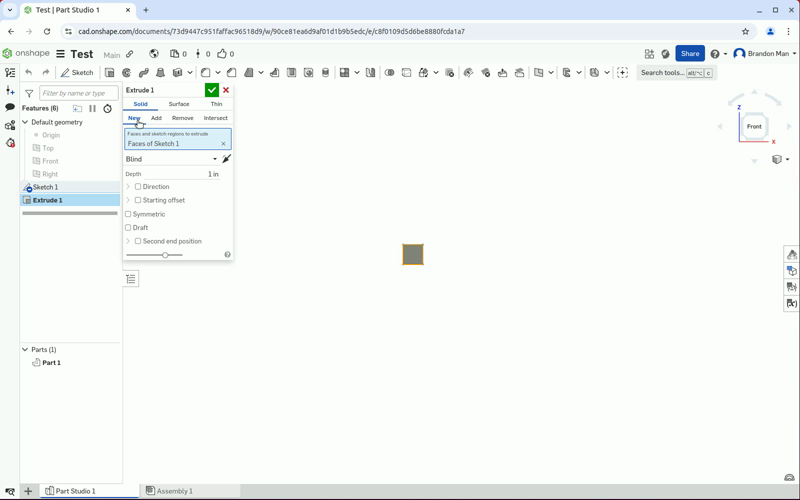
click(137, 120)
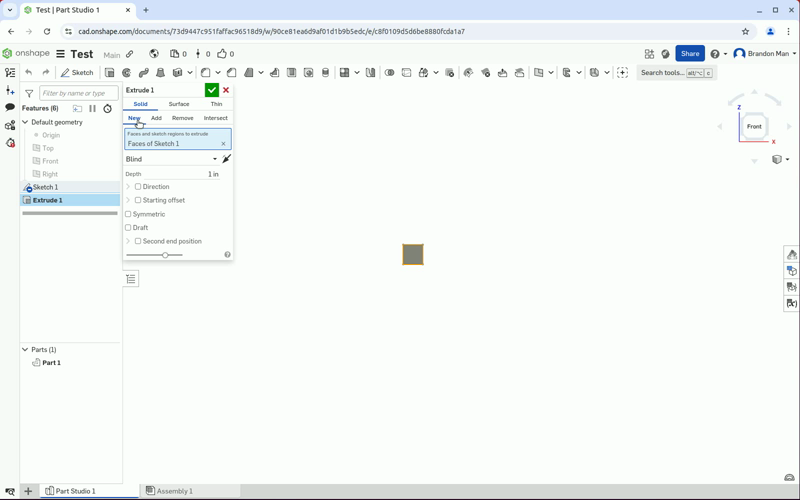
key(tab, 4)
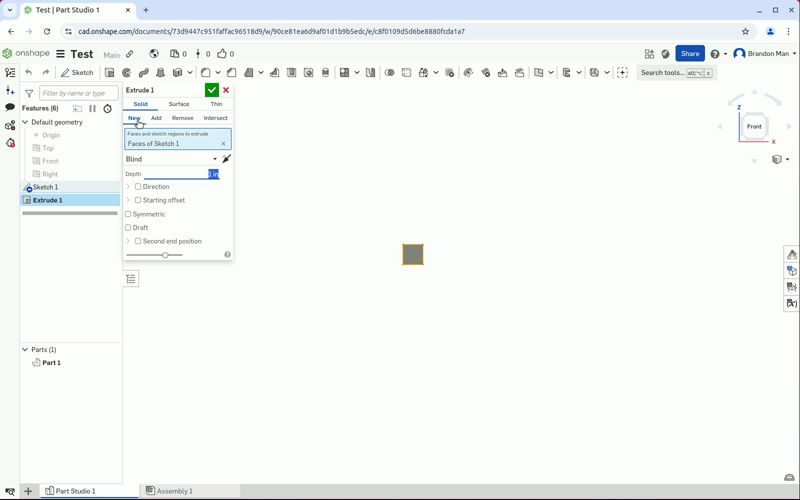
text(-9.869)
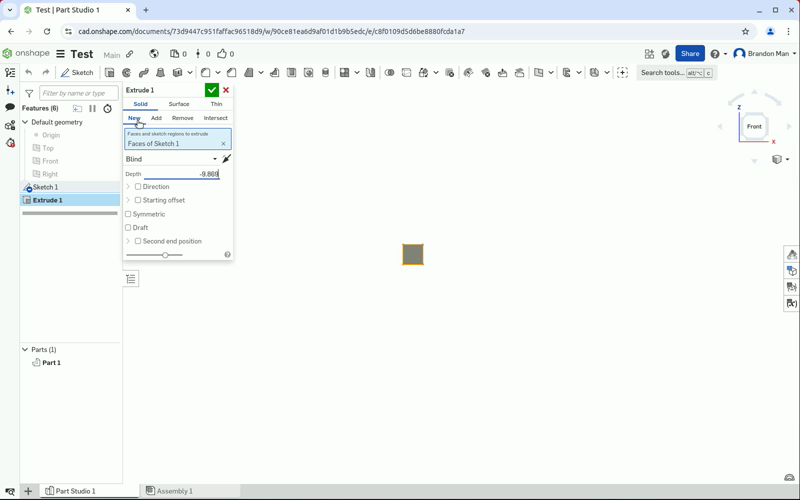
key(enter)
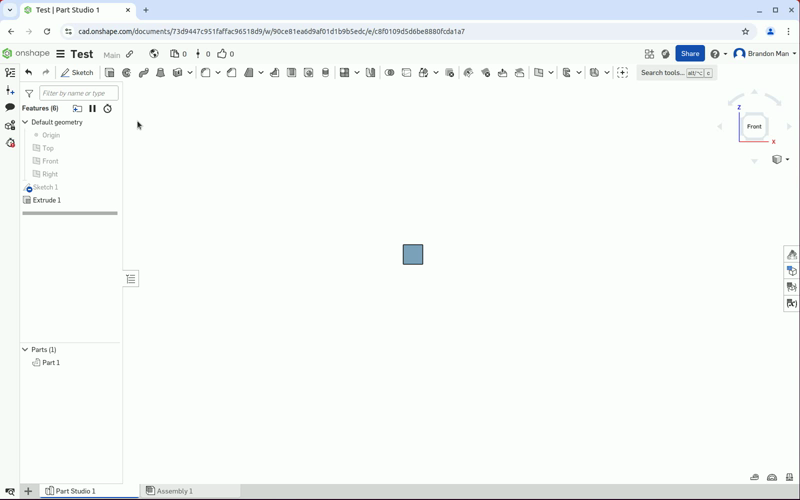
key(shift+h)
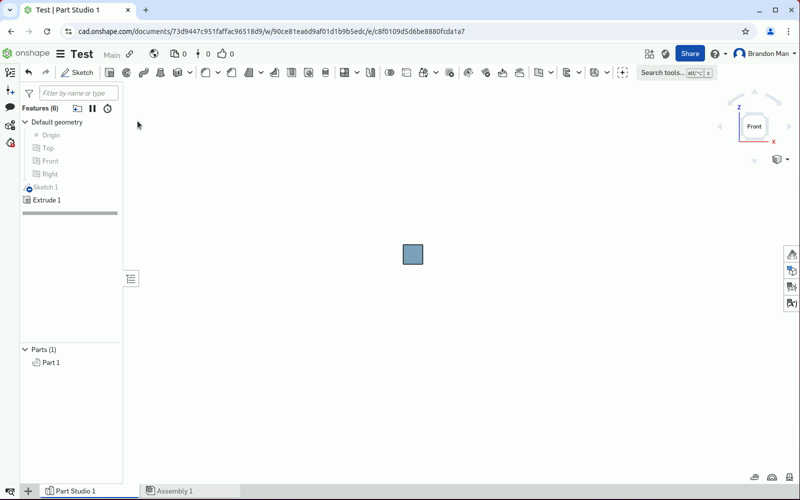
key(shift+h)
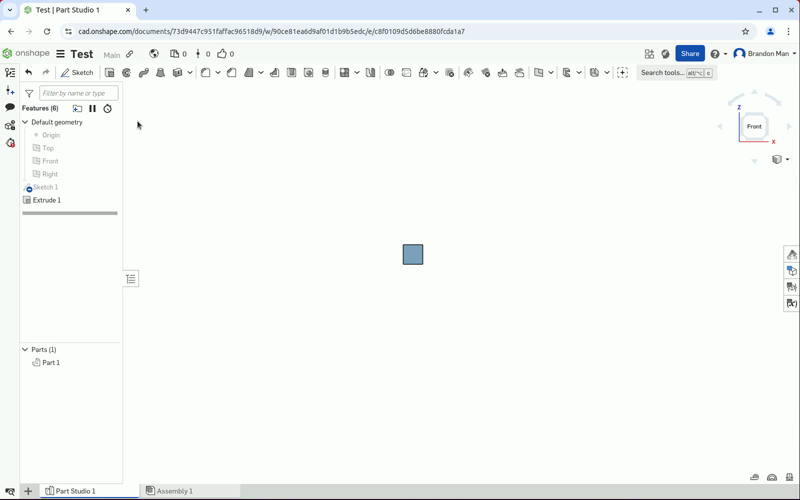
mouse_move(73, 189)
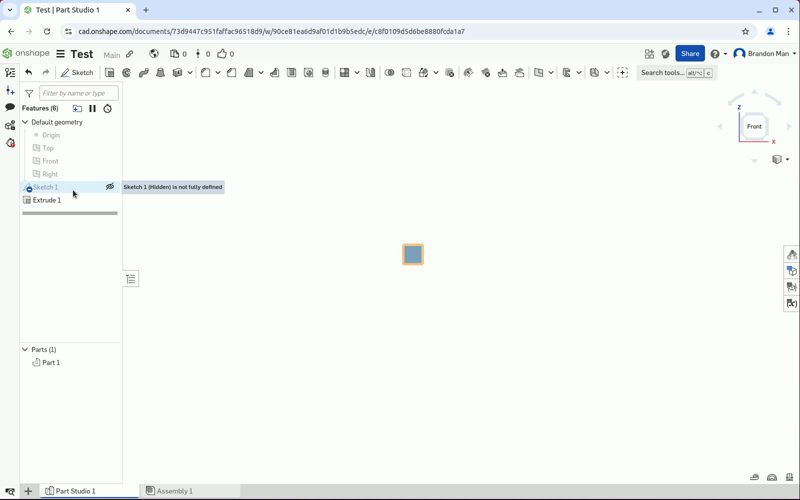
click(73, 189)
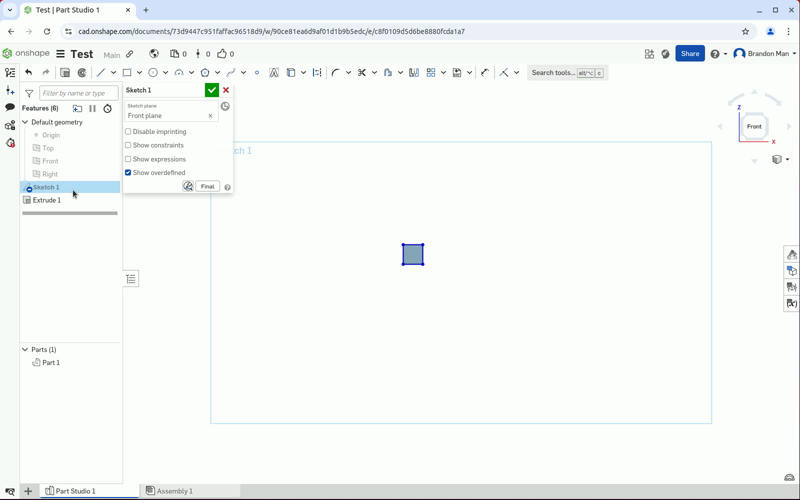
mouse_move(229, 92)
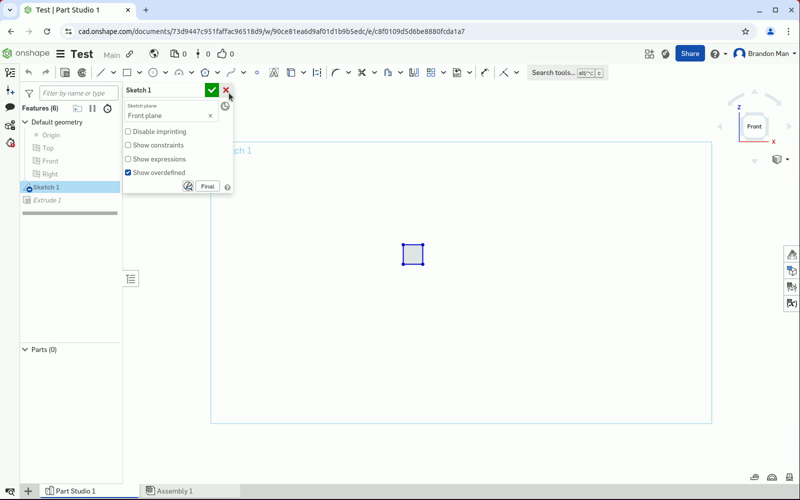
click(229, 92)
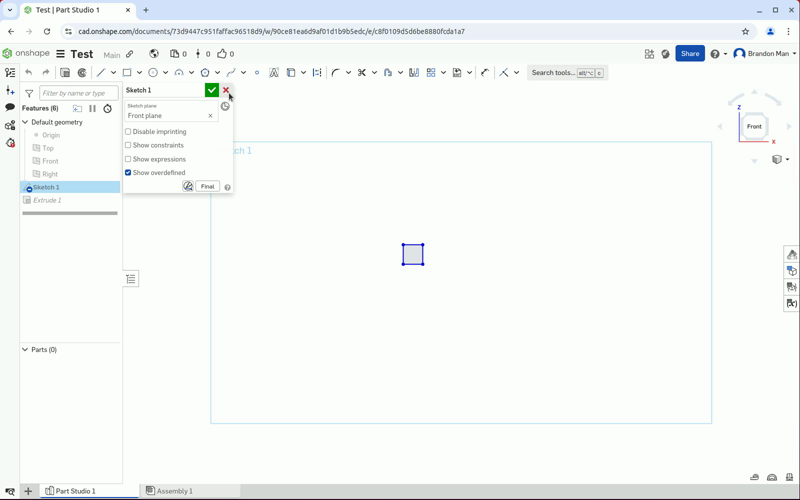
key(shift+s)
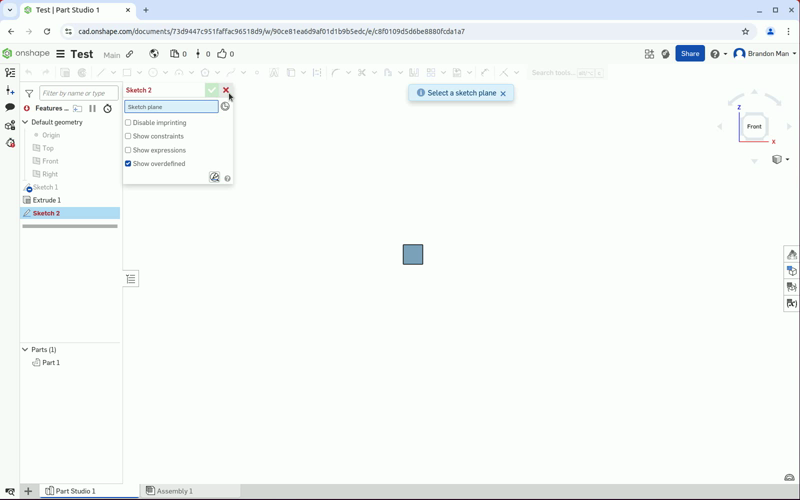
mouse_move(73, 163)
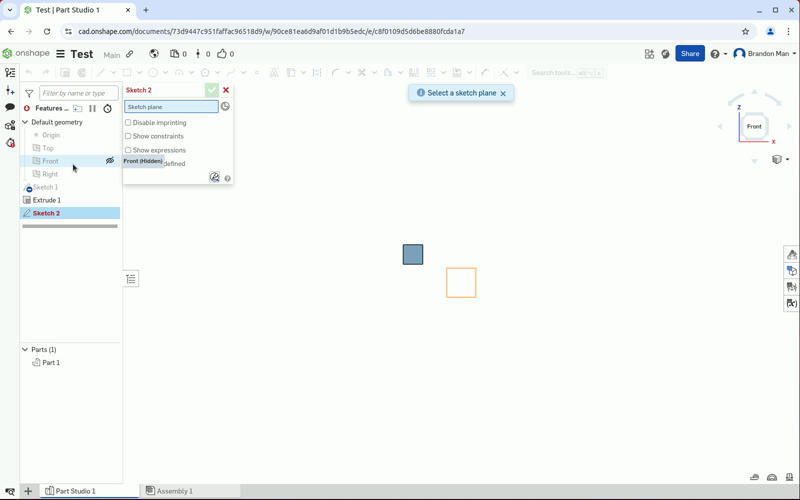
click(73, 163)
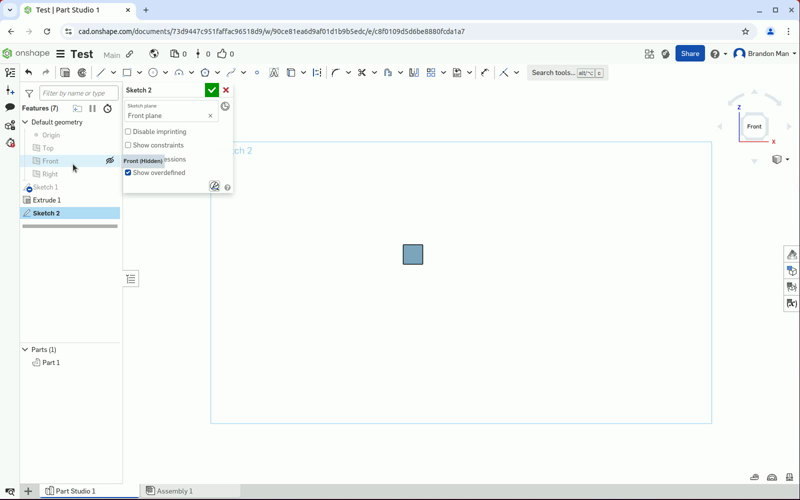
mouse_move(73, 352)
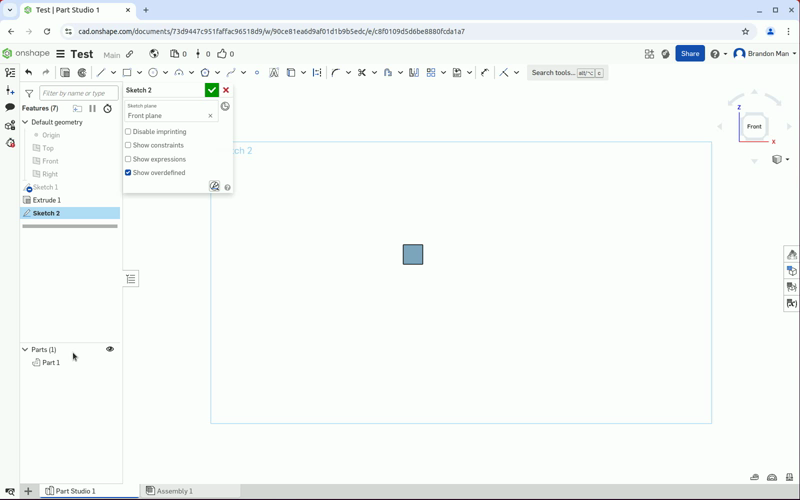
key(y)
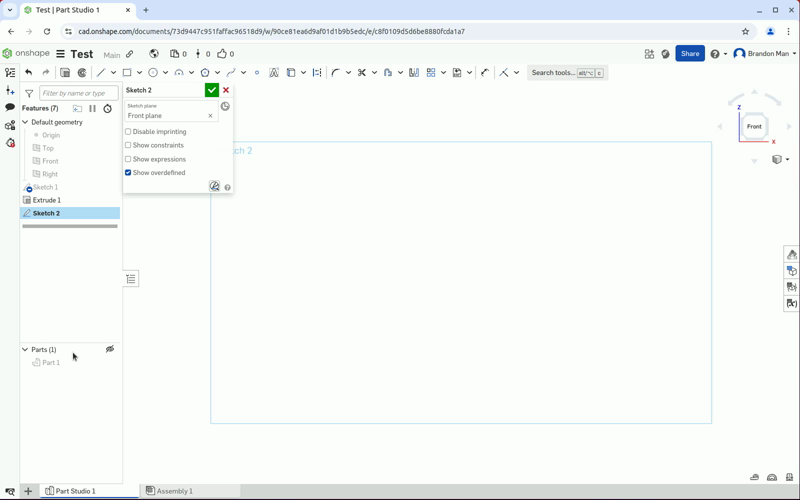
key(l)
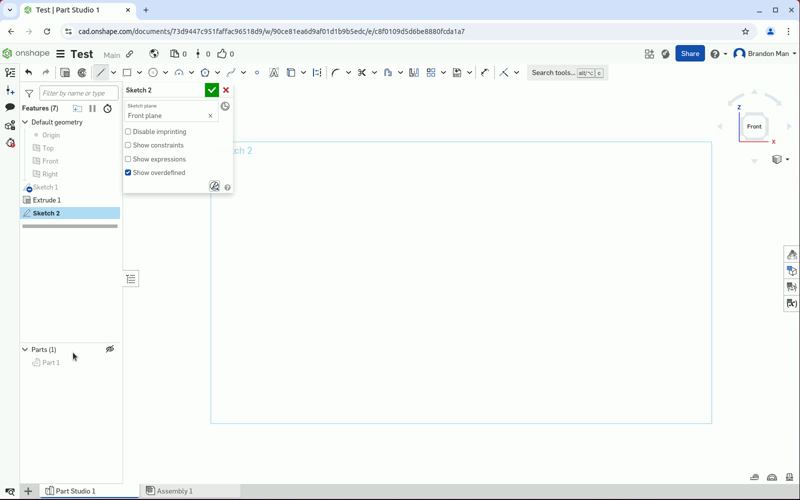
key_down(shift)
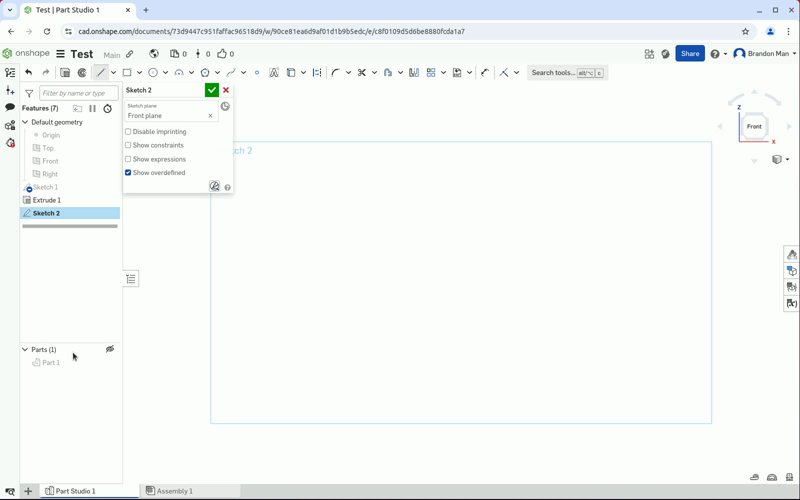
mouse_move(385, 264)
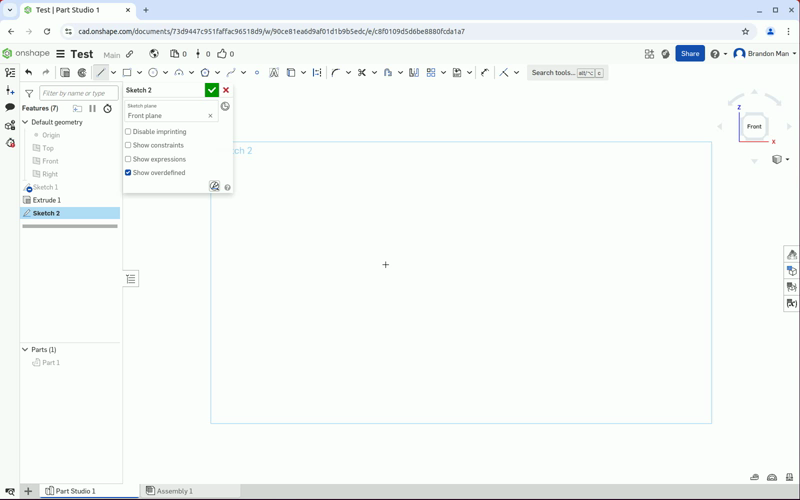
click(385, 264)
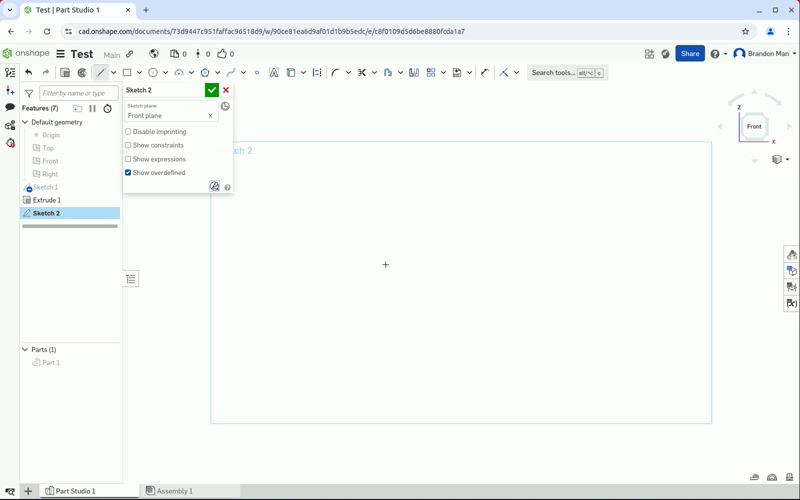
key_up(shift)
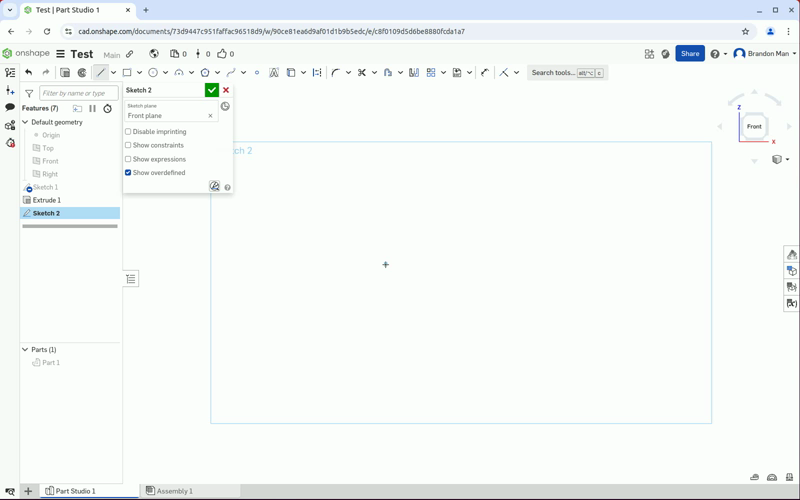
key_down(shift)
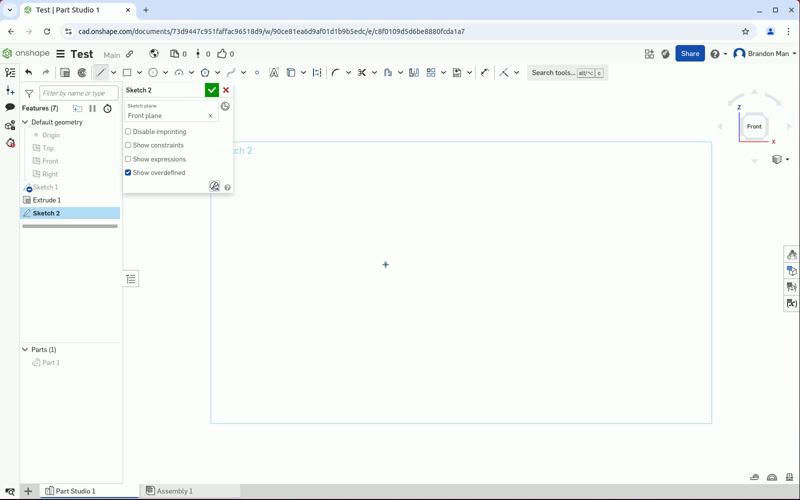
mouse_move(415, 264)
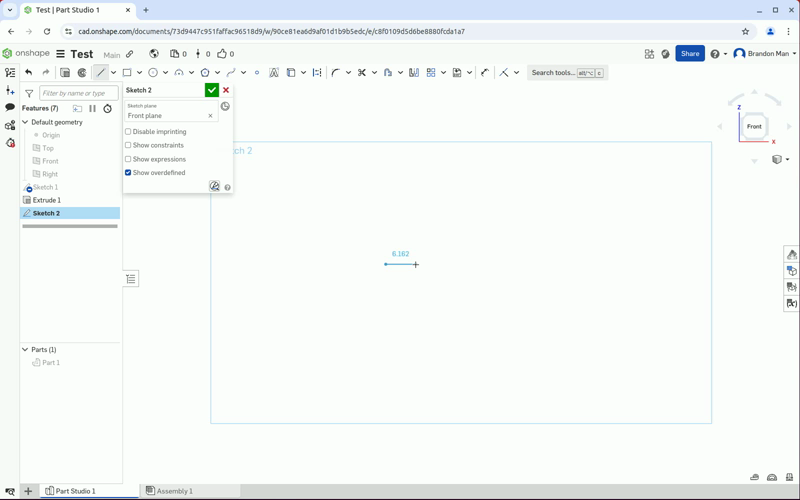
mouse_move(405, 264)
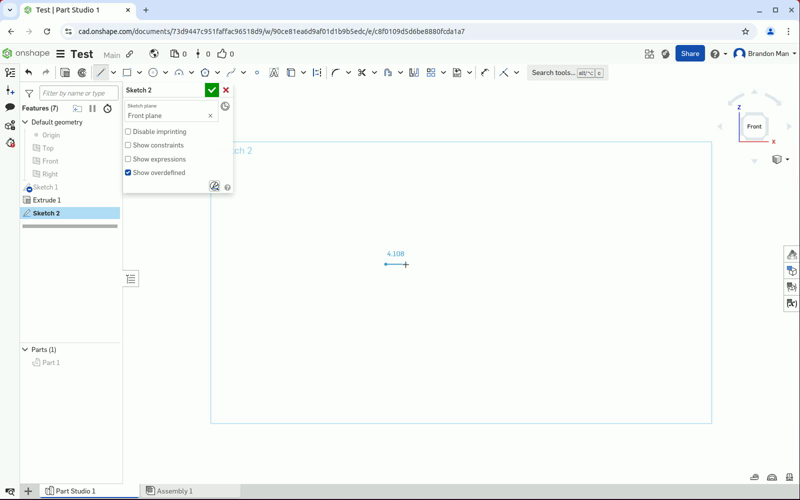
click(405, 264)
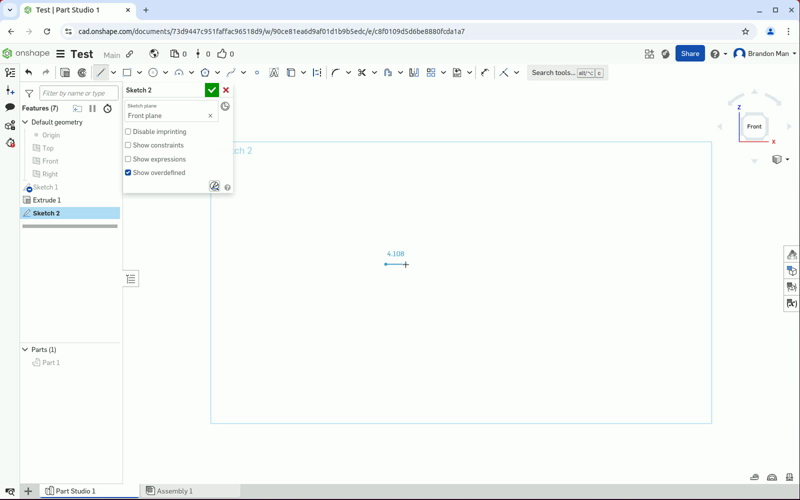
key_up(shift)
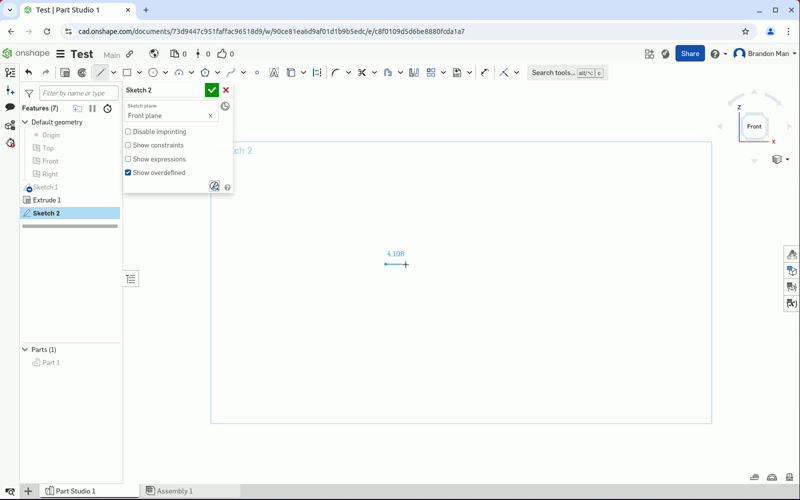
key_down(shift)
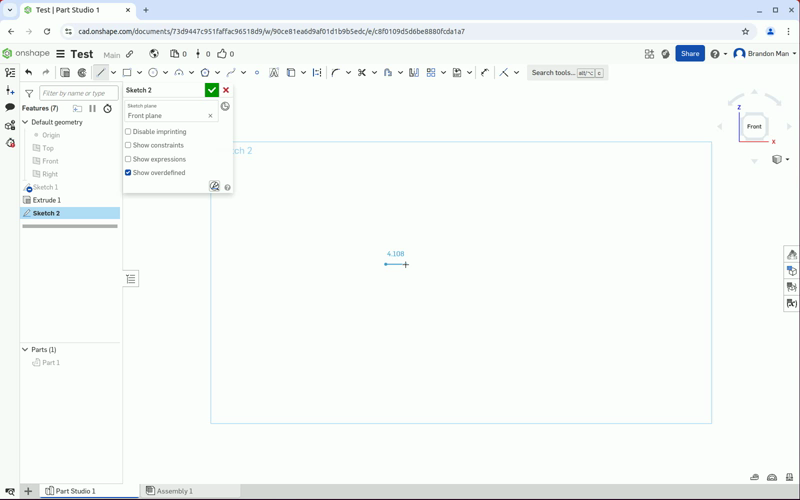
mouse_move(435, 264)
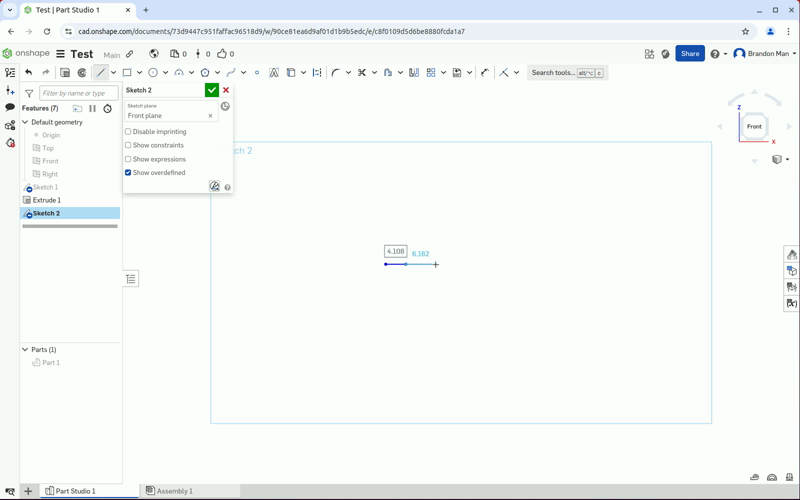
mouse_move(405, 244)
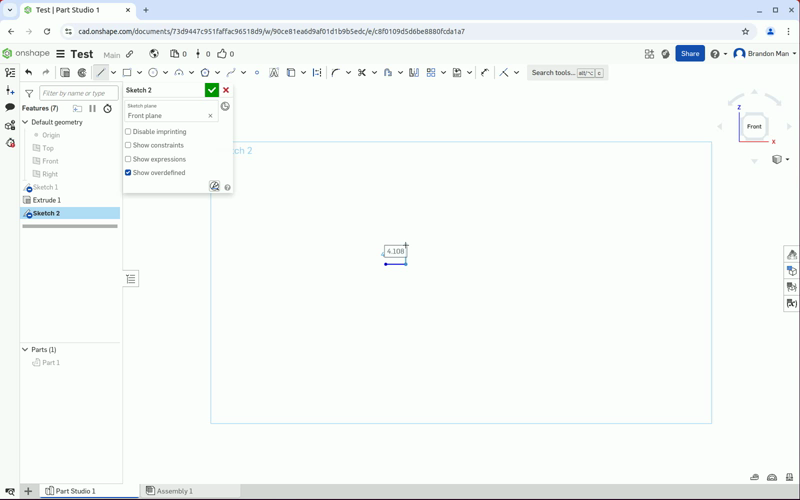
click(405, 244)
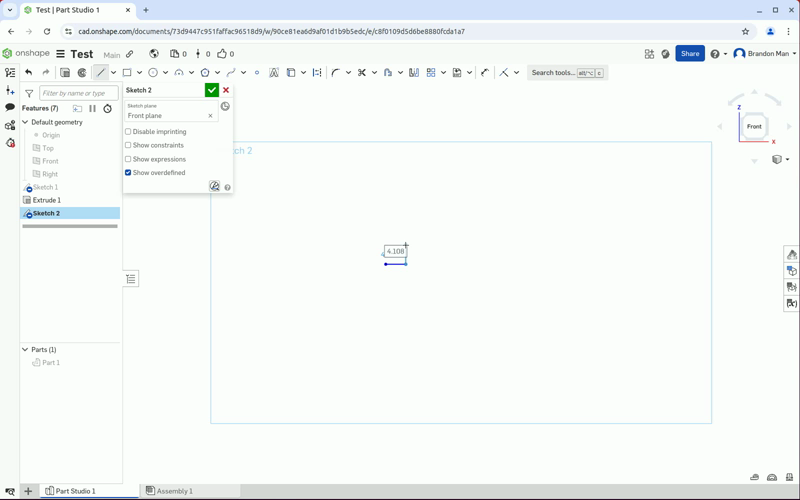
key_up(shift)
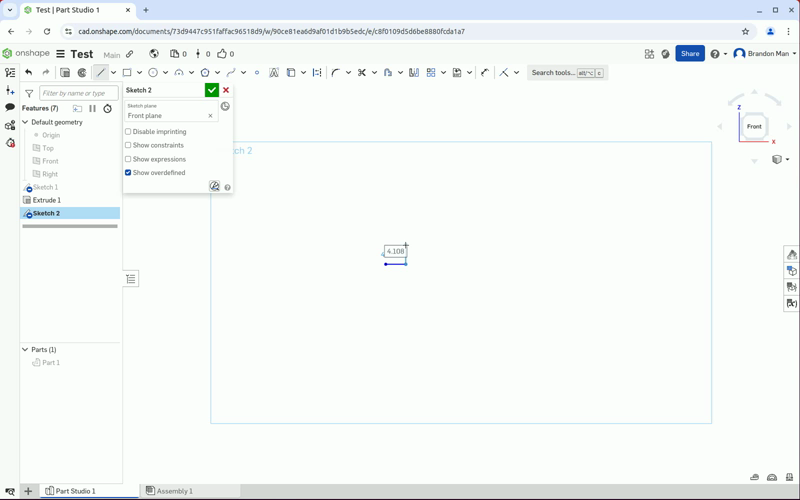
key_down(shift)
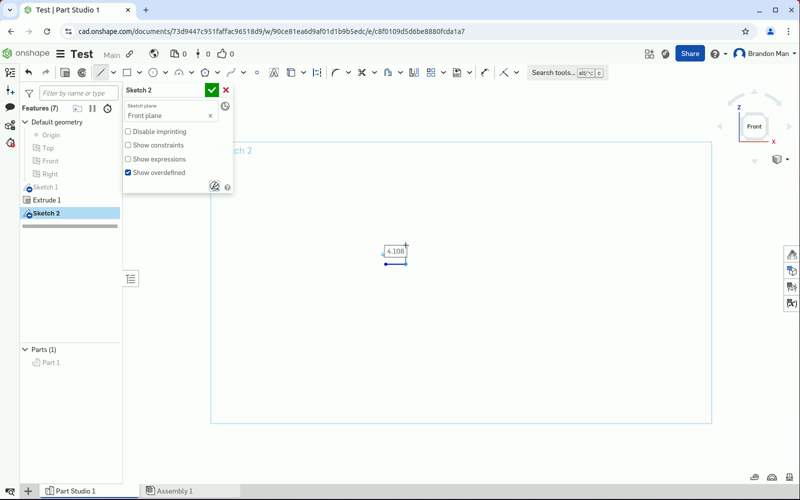
mouse_move(435, 244)
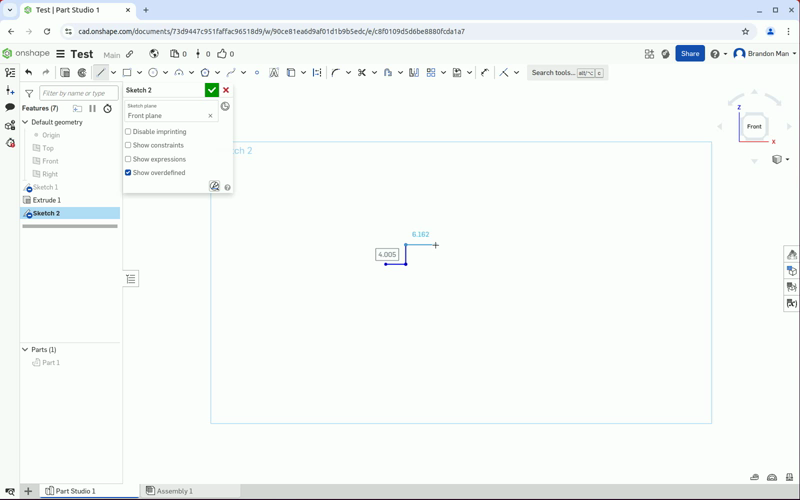
mouse_move(385, 244)
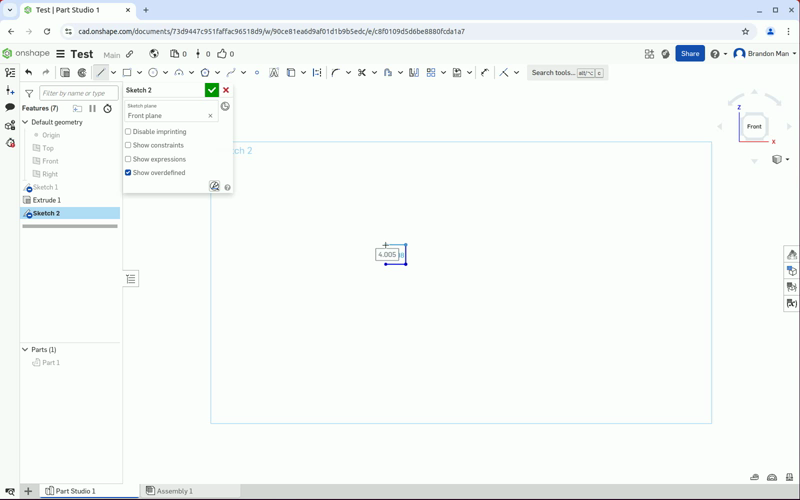
click(385, 244)
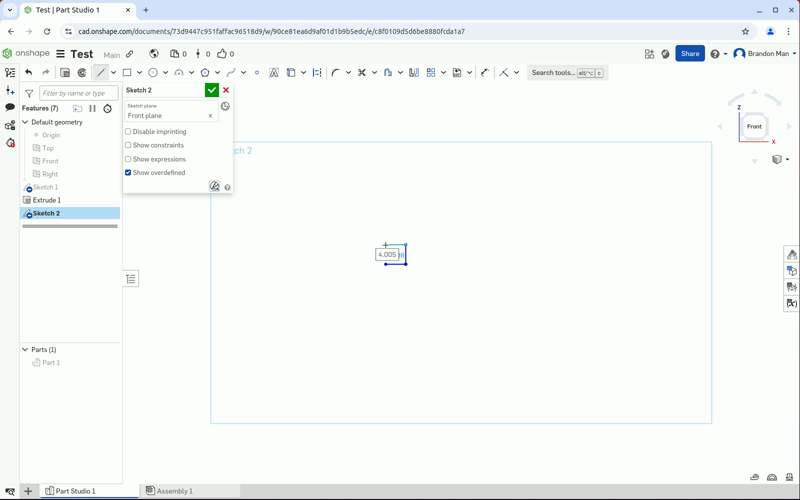
key_up(shift)
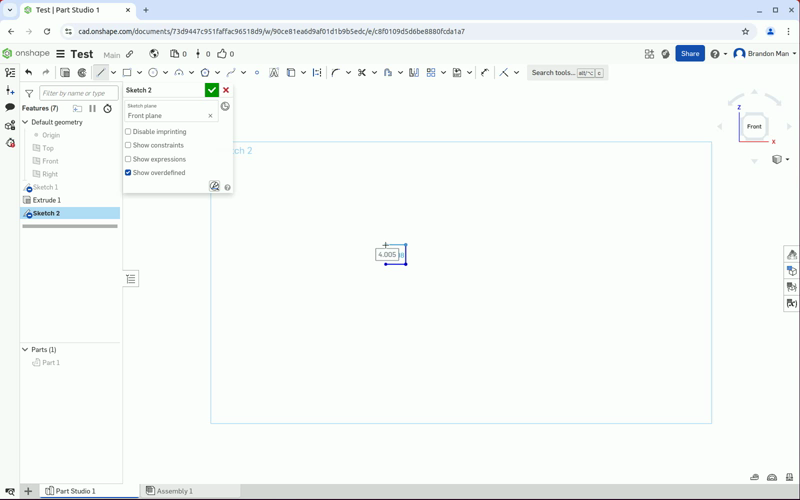
mouse_move(415, 244)
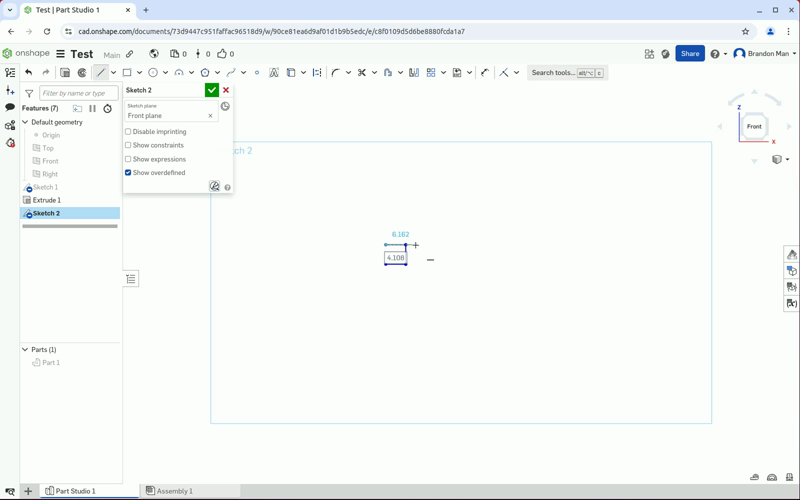
key_down(shift)
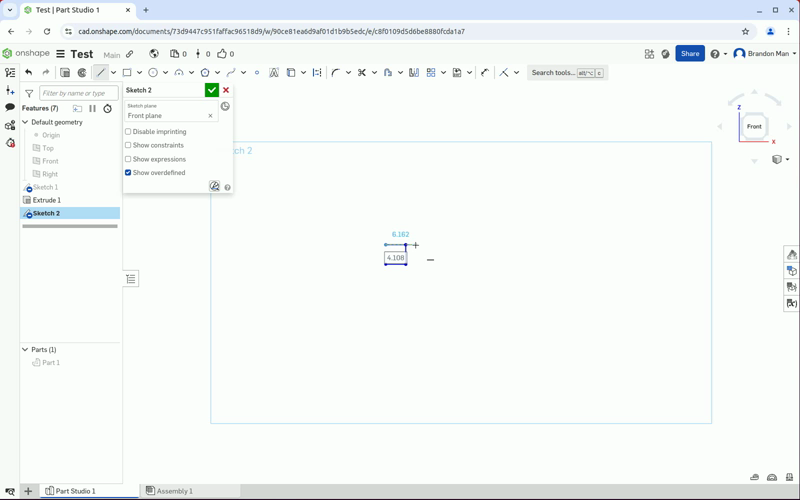
mouse_move(385, 264)
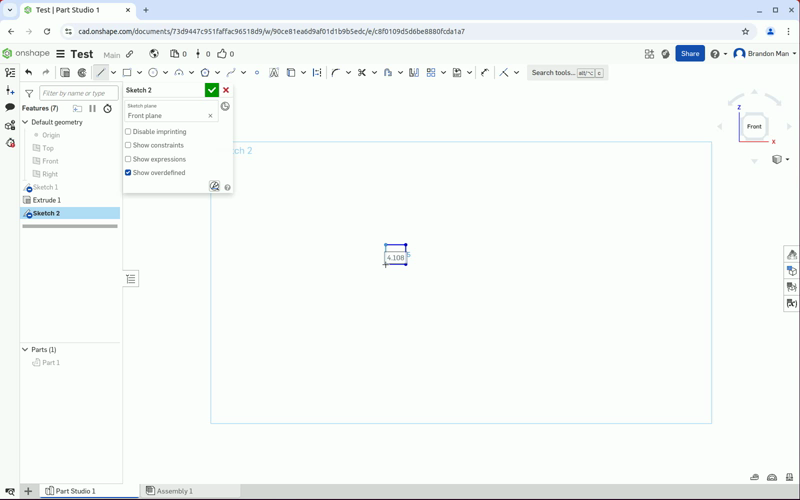
key_up(shift)
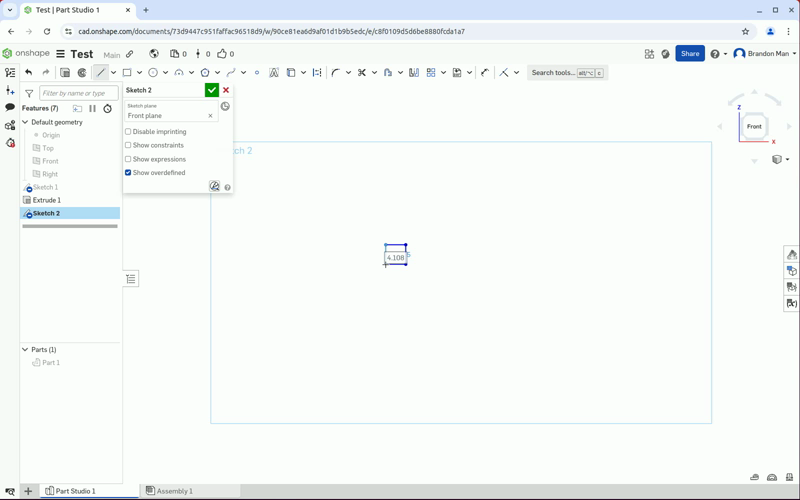
click(385, 264)
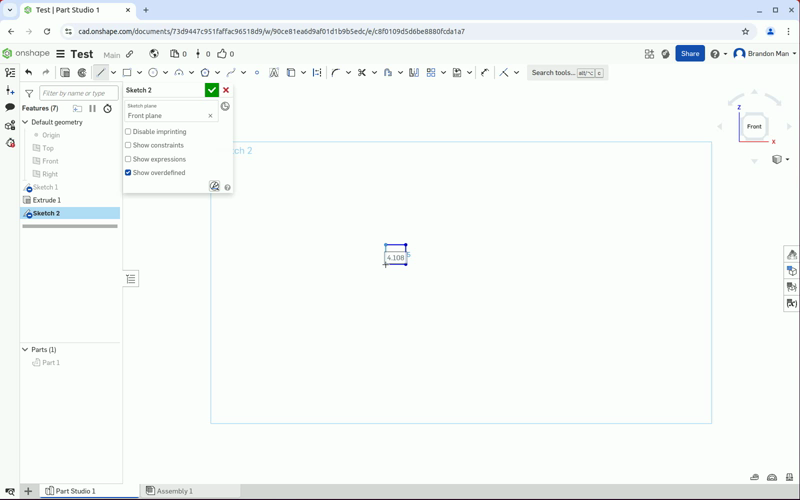
key(esc)
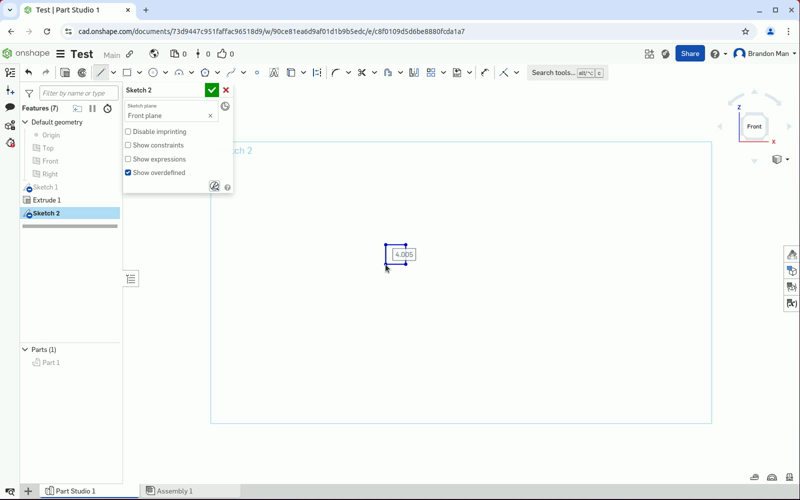
mouse_move(390, 245)
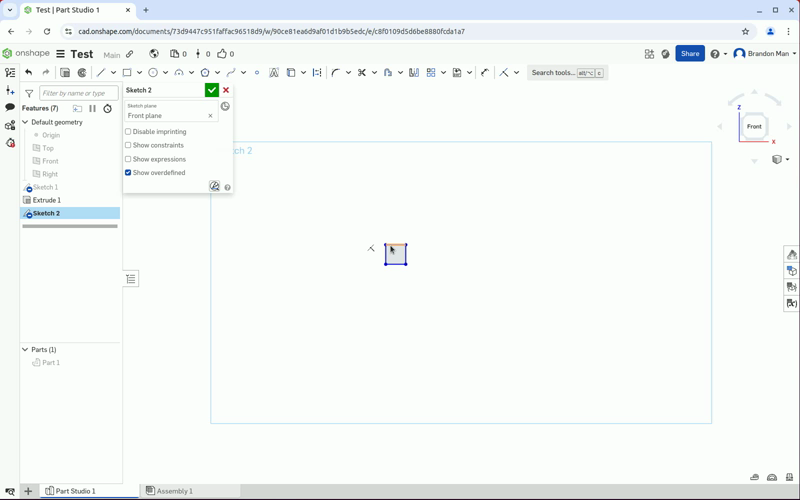
scroll(6)
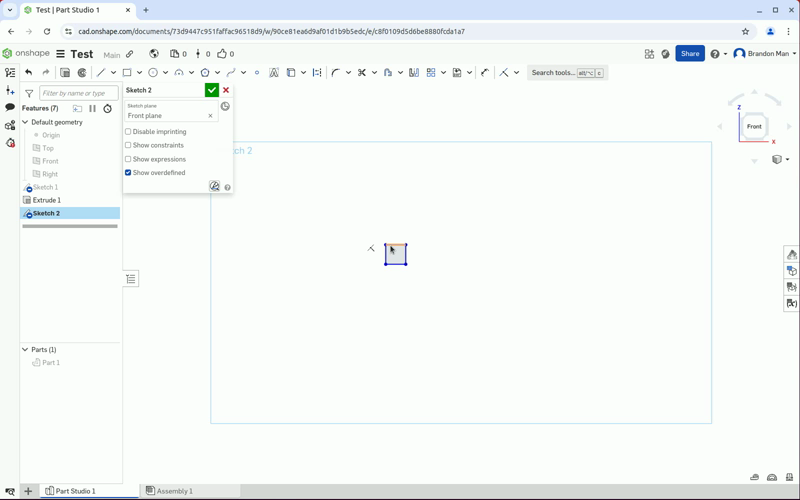
scroll(6)
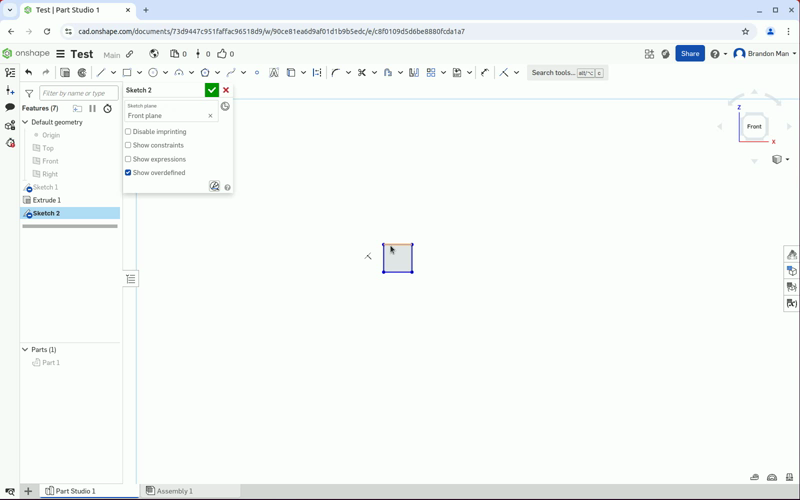
scroll(6)
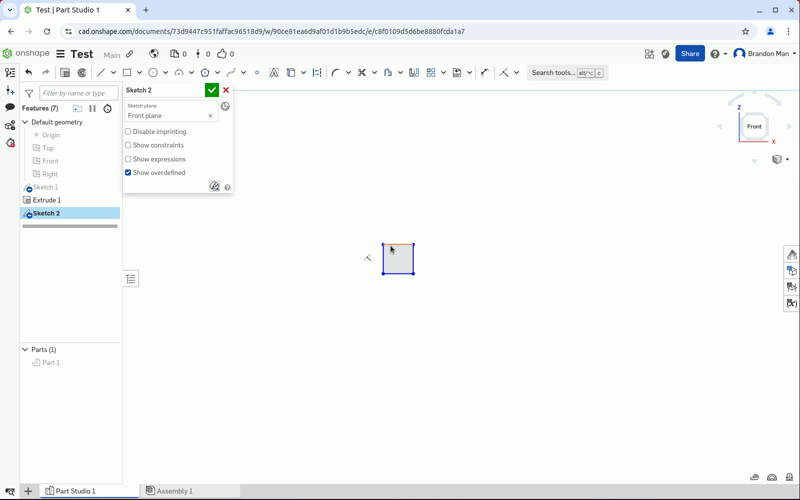
scroll(6)
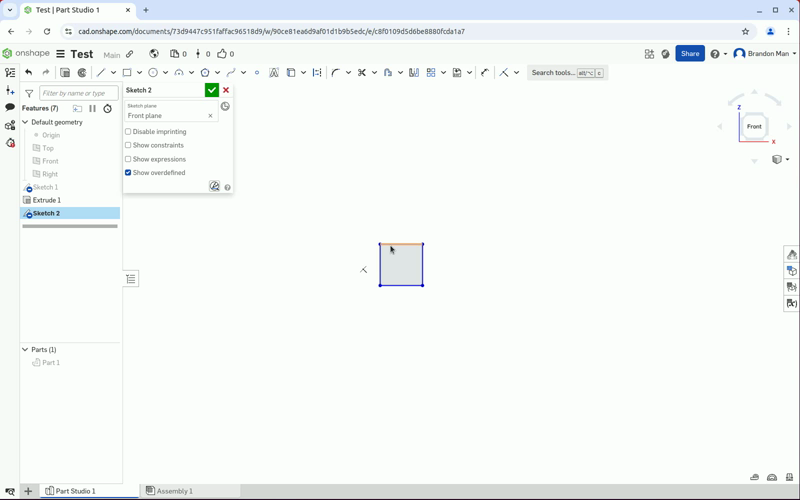
scroll(6)
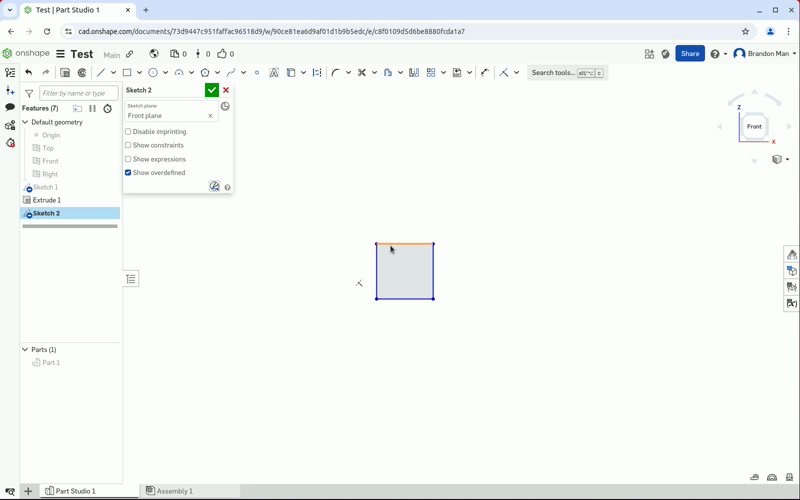
scroll(6)
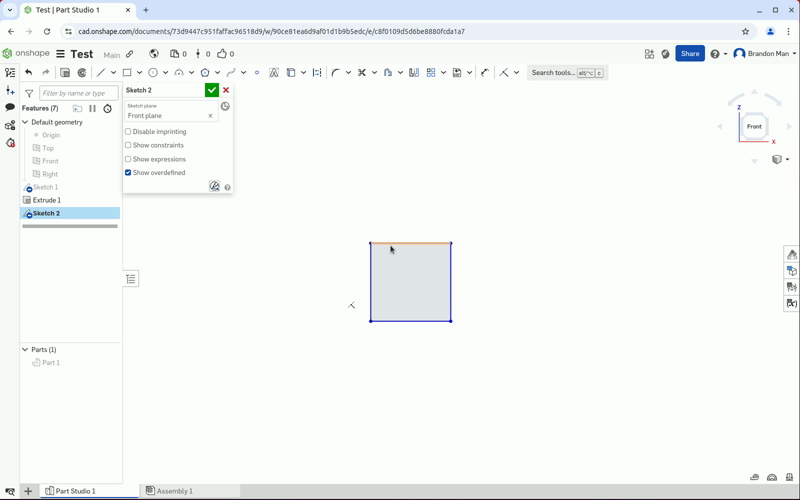
scroll(6)
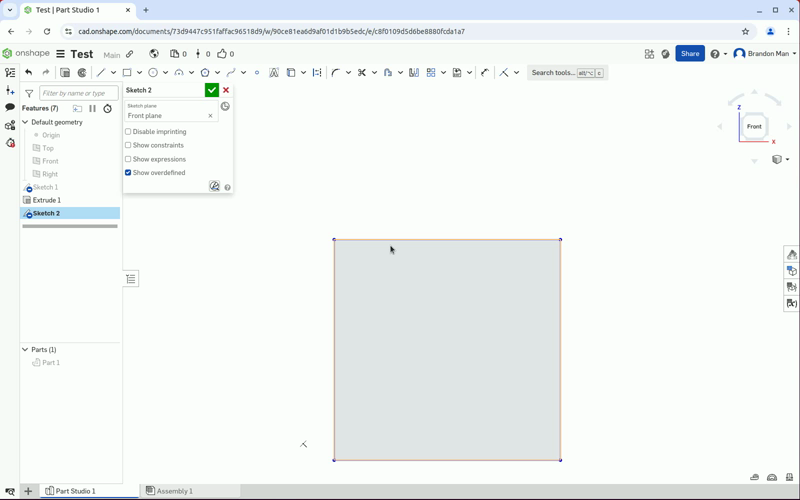
click(390, 245)
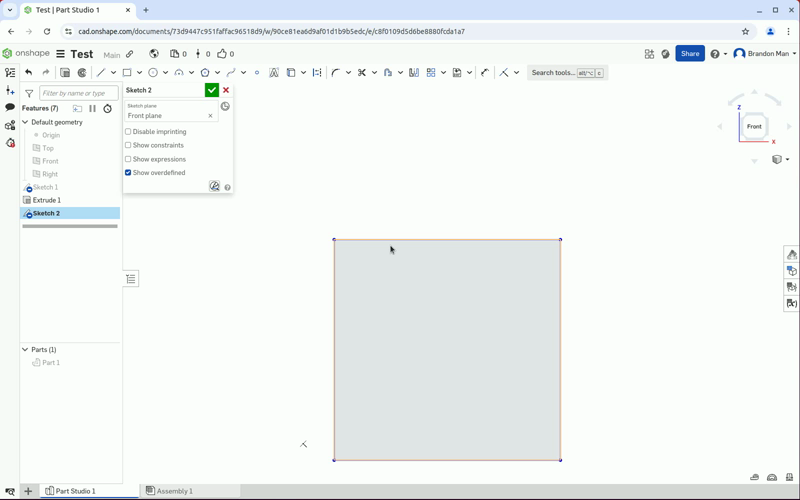
scroll(-6)
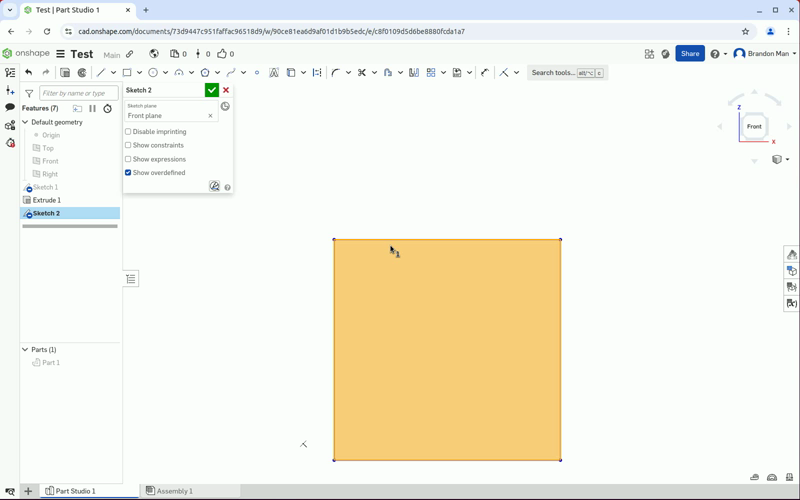
scroll(-6)
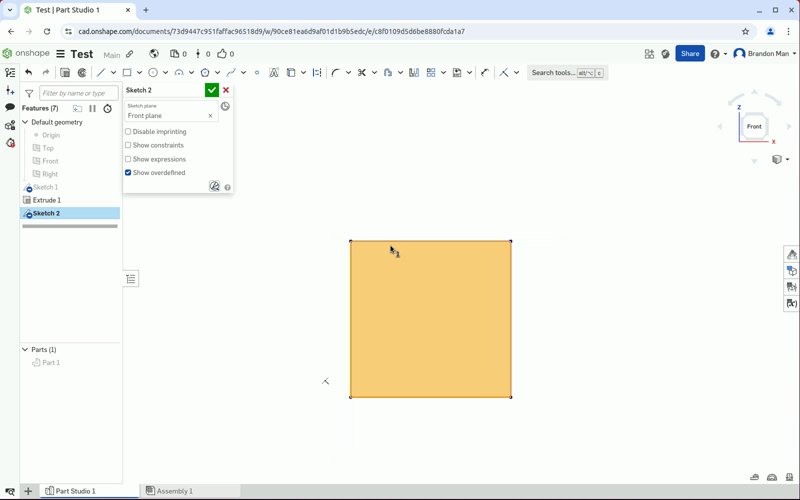
scroll(-6)
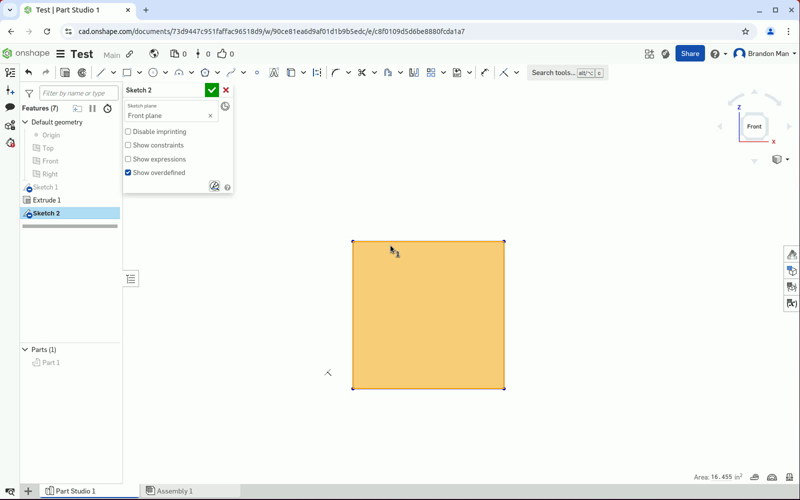
scroll(-6)
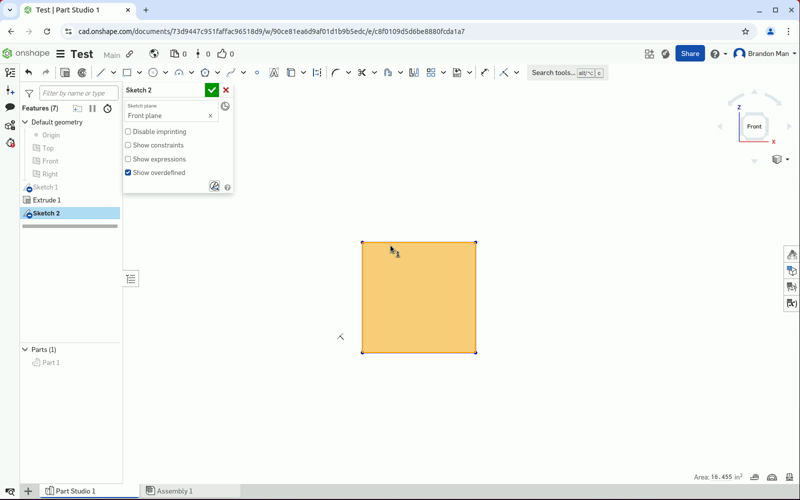
scroll(-6)
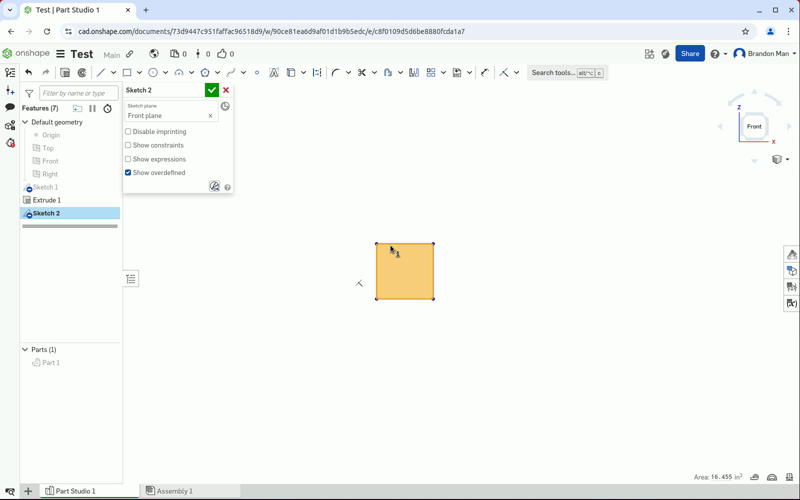
scroll(-6)
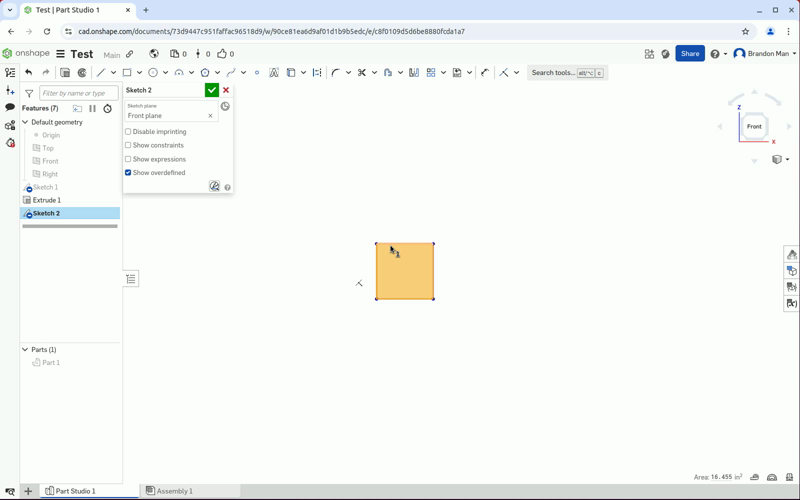
scroll(-6)
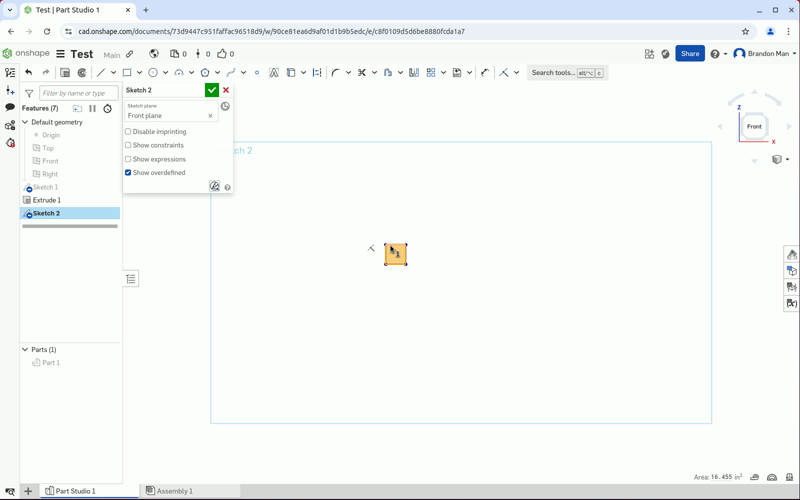
mouse_move(73, 352)
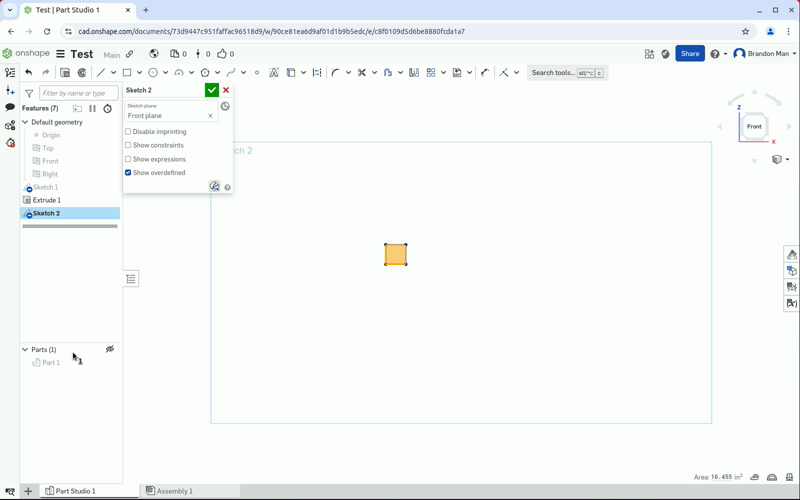
key(shift+y)
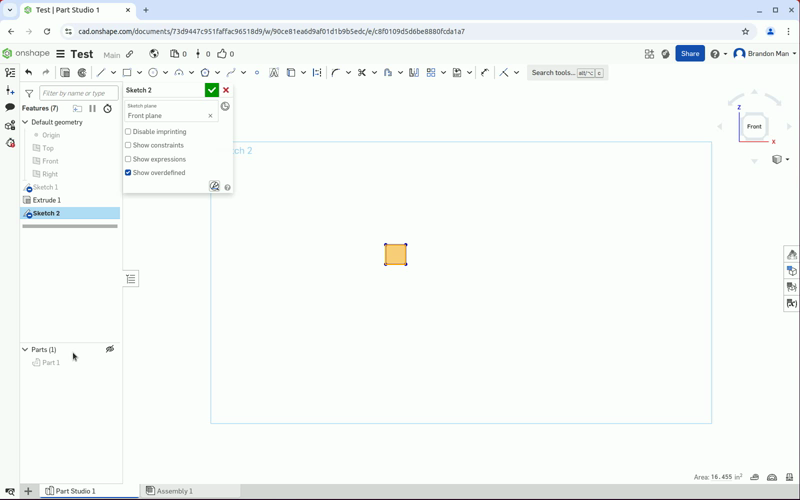
key(shift+e)
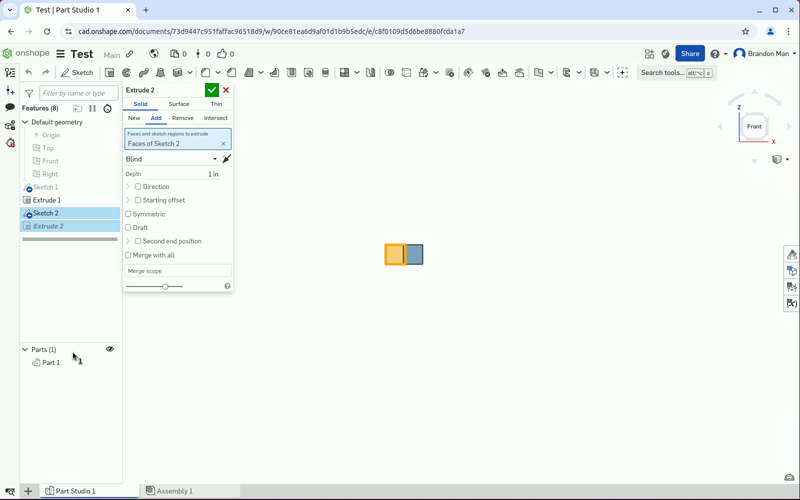
mouse_move(143, 106)
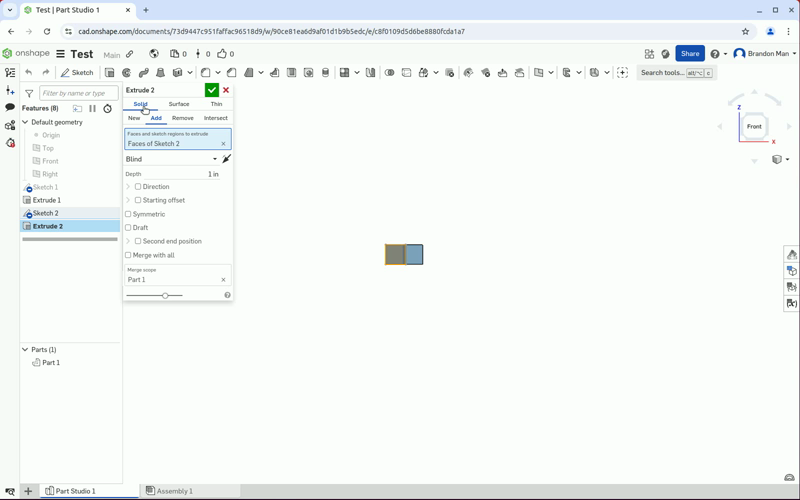
click(143, 106)
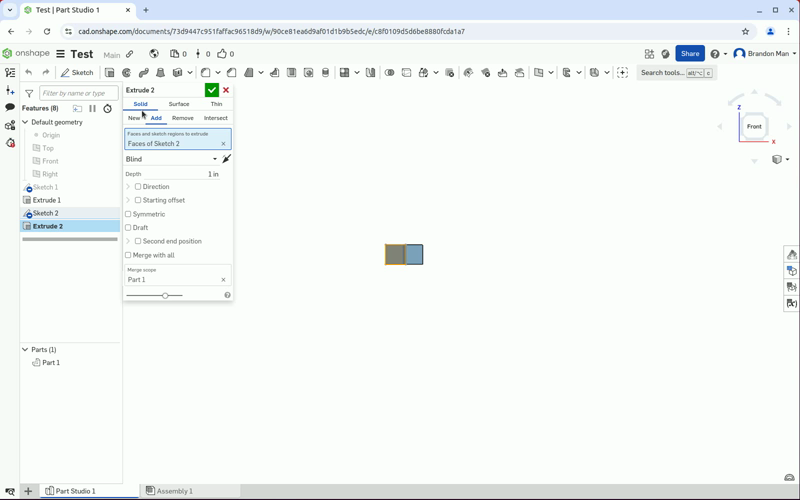
mouse_move(137, 120)
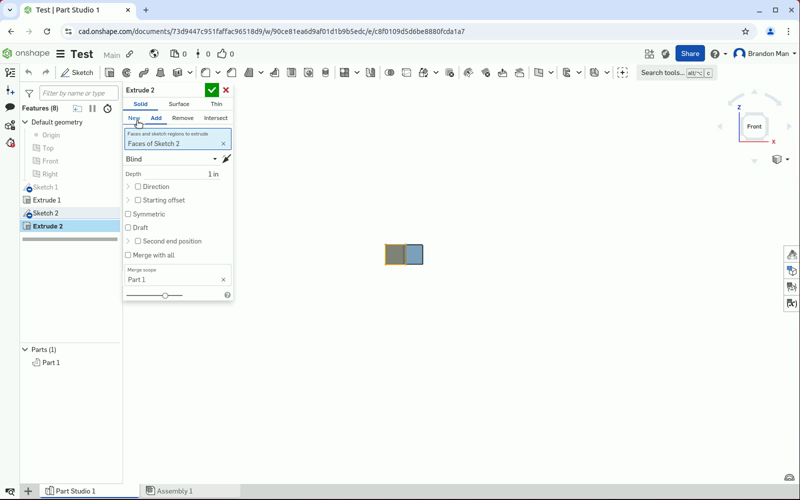
click(137, 120)
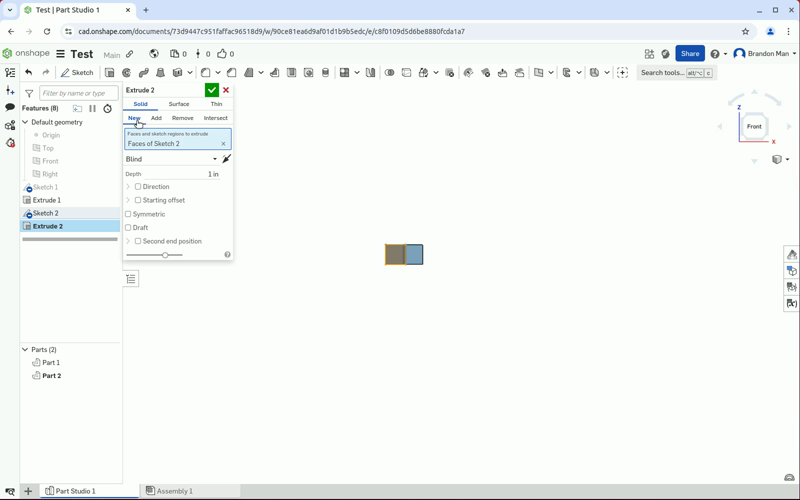
key(tab, 4)
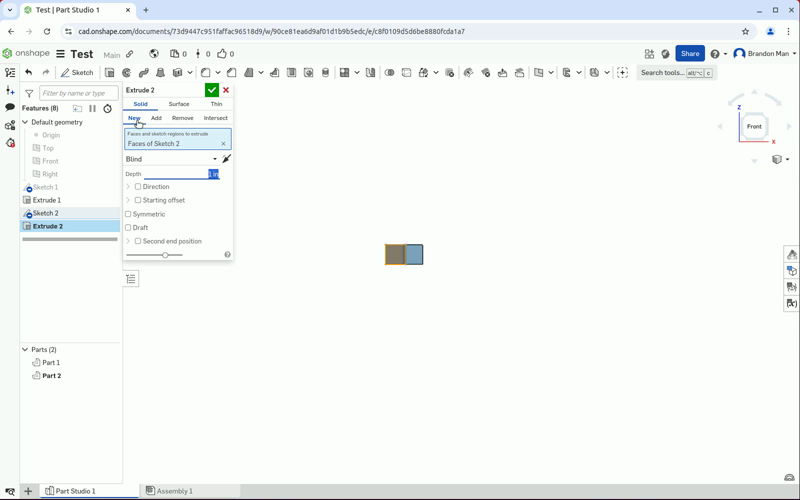
text(-9.869)
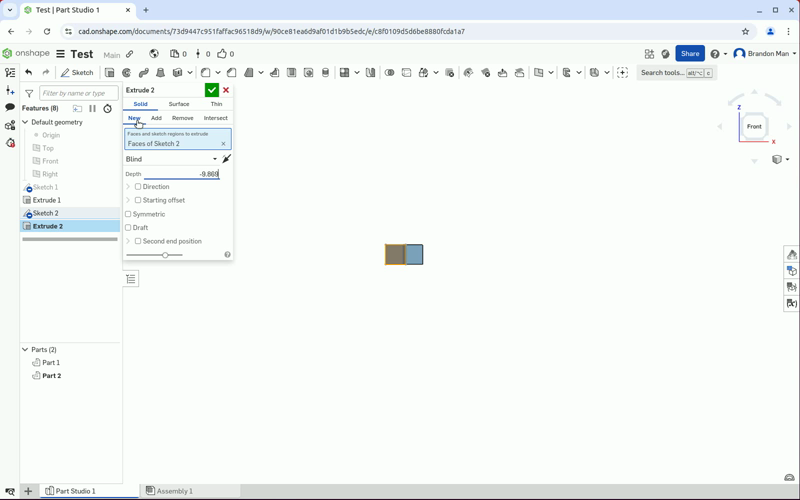
key(enter)
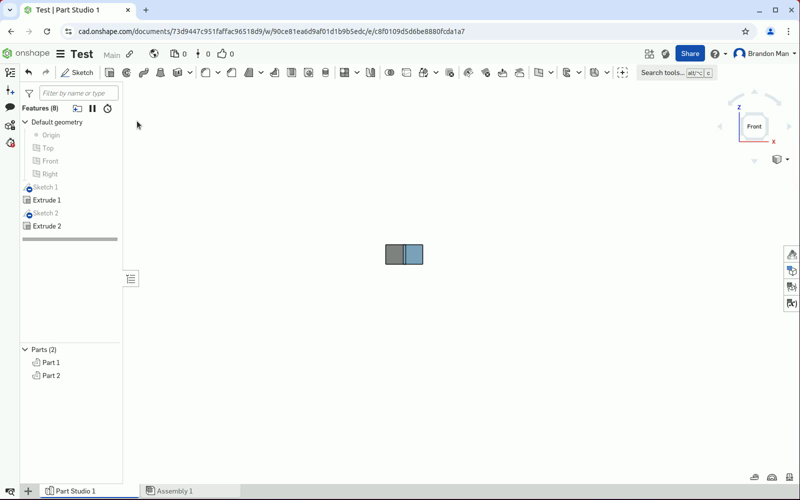
key(shift+h)
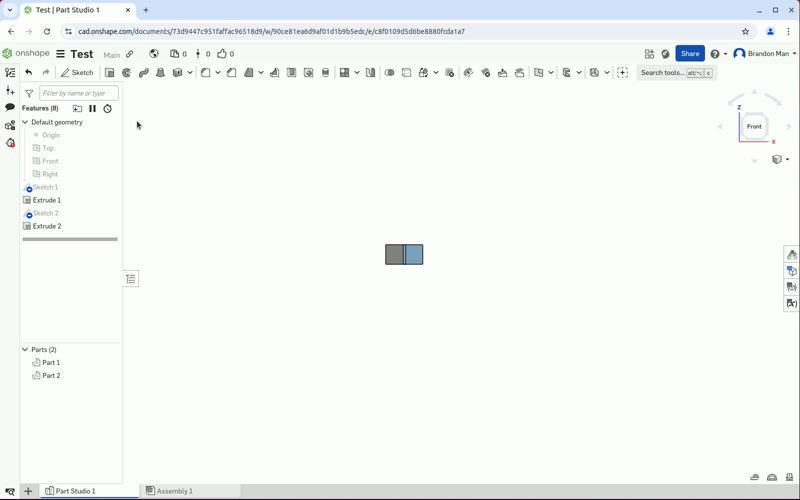
key(shift+h)
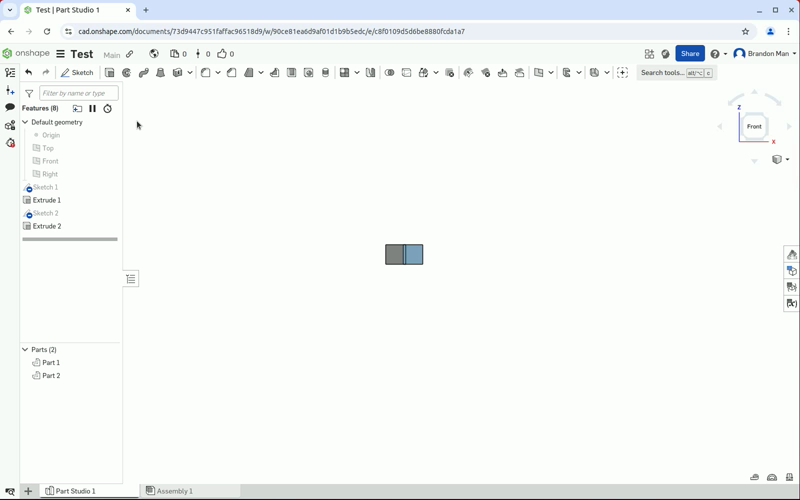
mouse_move(73, 189)
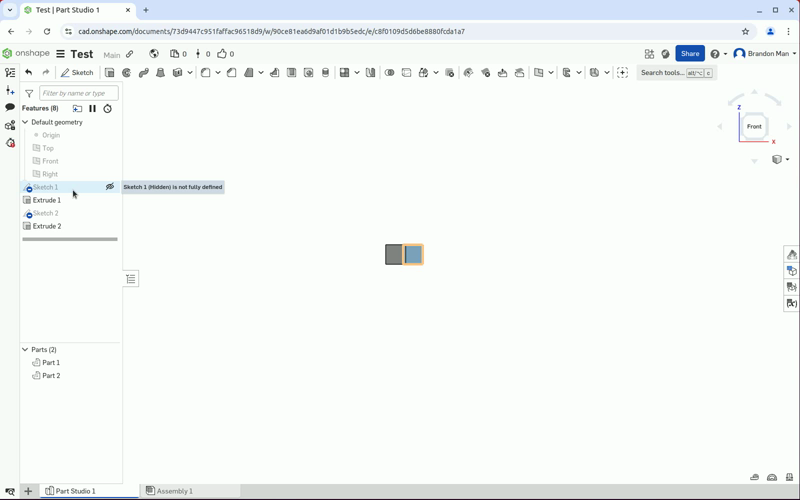
click(73, 189)
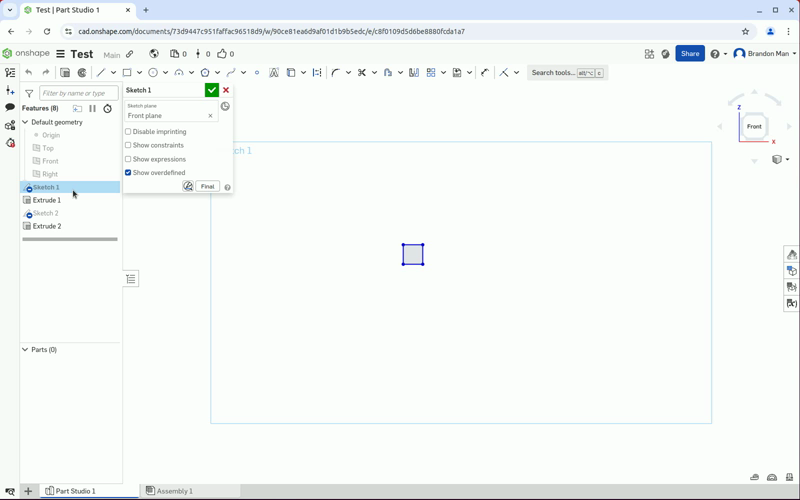
mouse_move(229, 92)
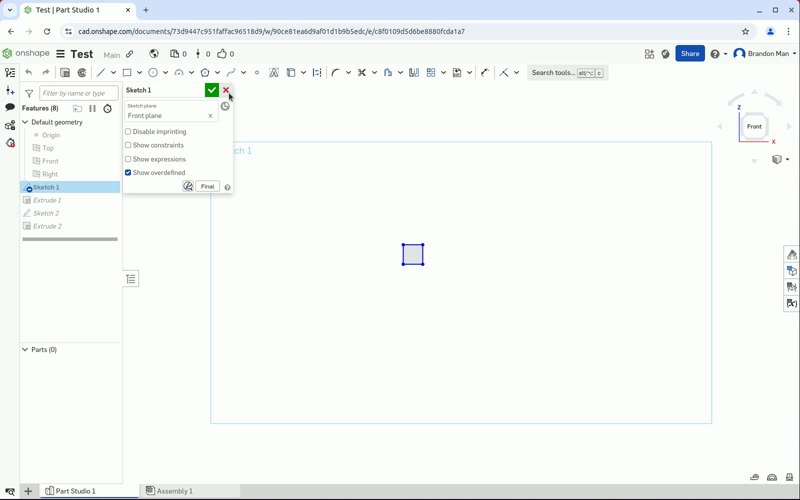
click(229, 92)
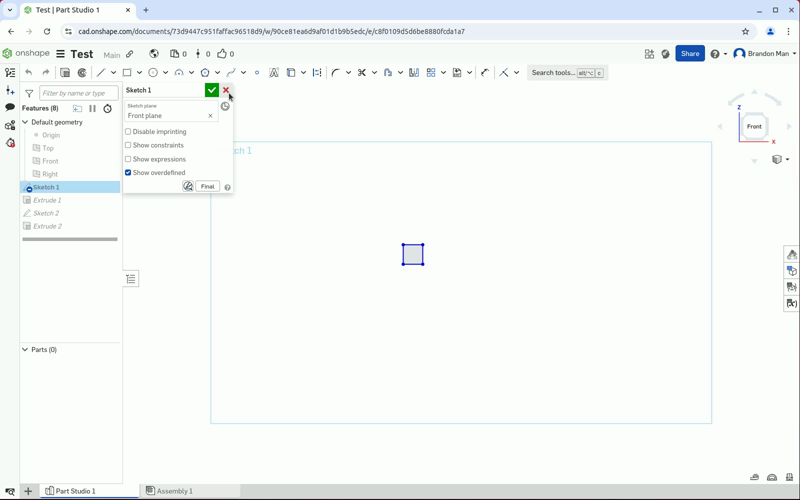
key(shift+s)
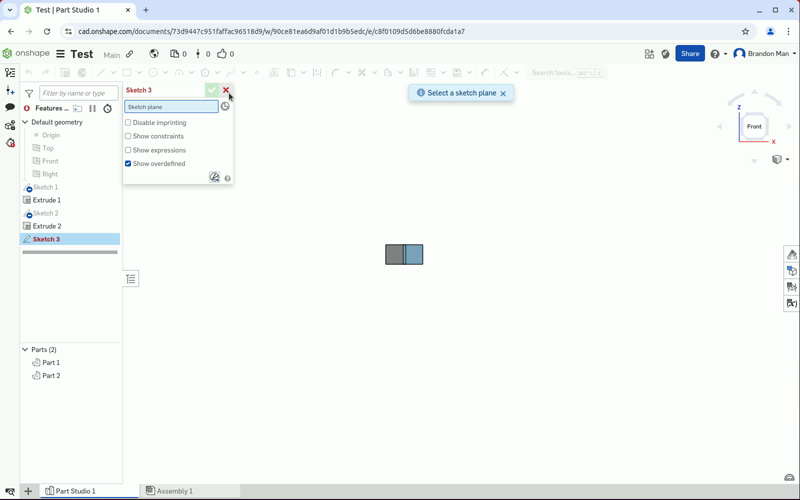
mouse_move(73, 163)
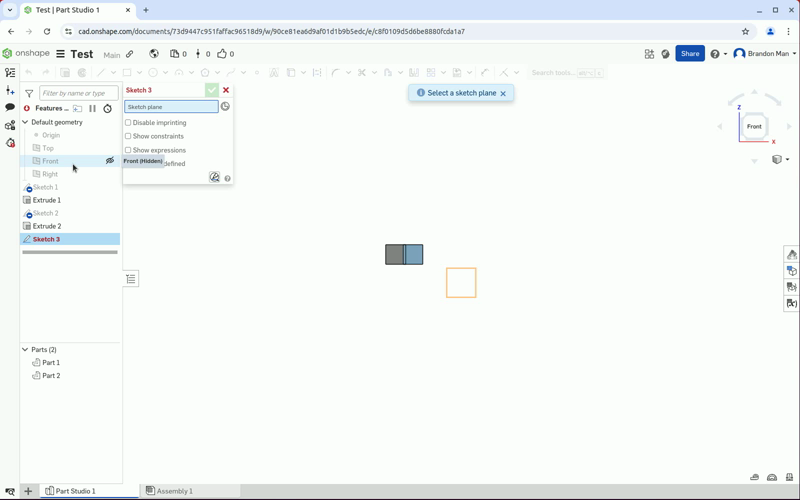
click(73, 163)
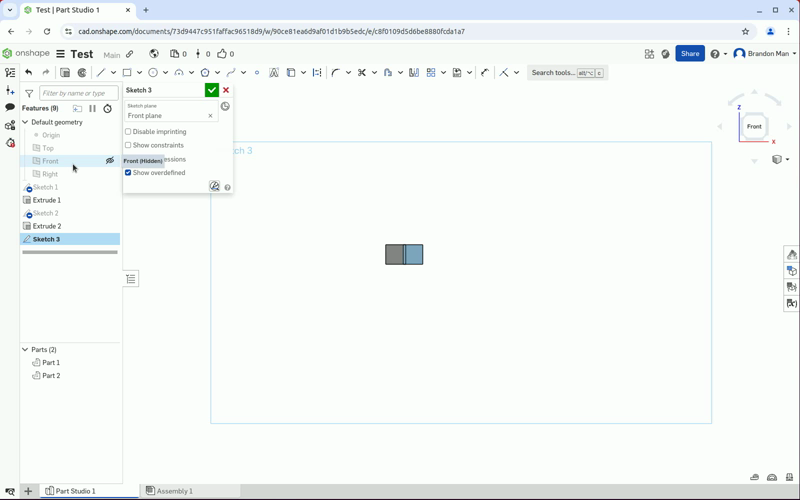
mouse_move(73, 352)
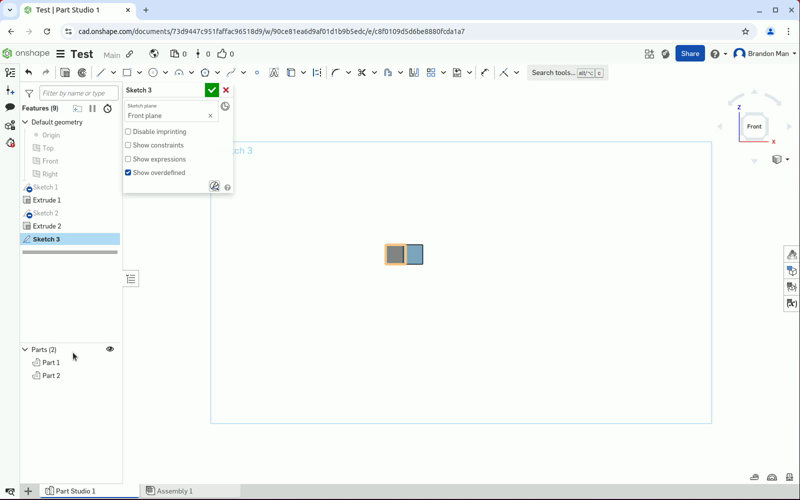
key(y)
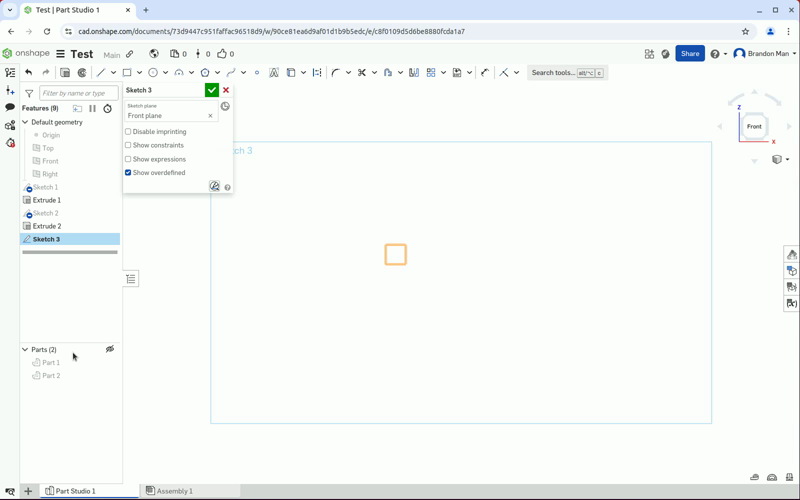
key(l)
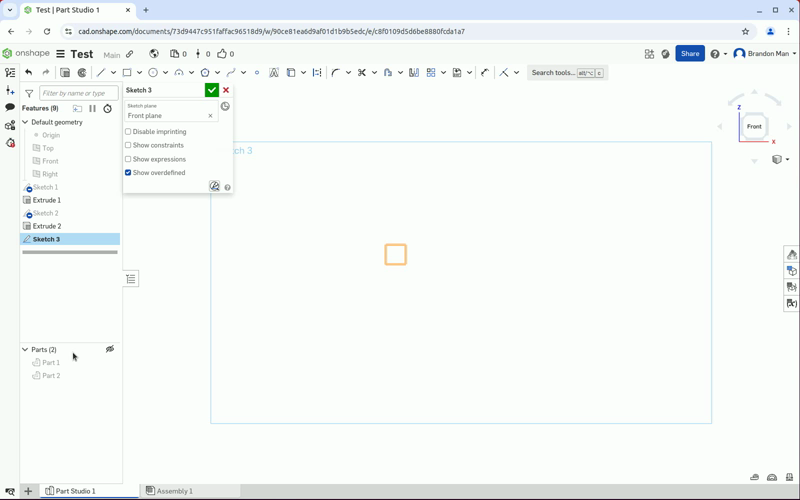
key_down(shift)
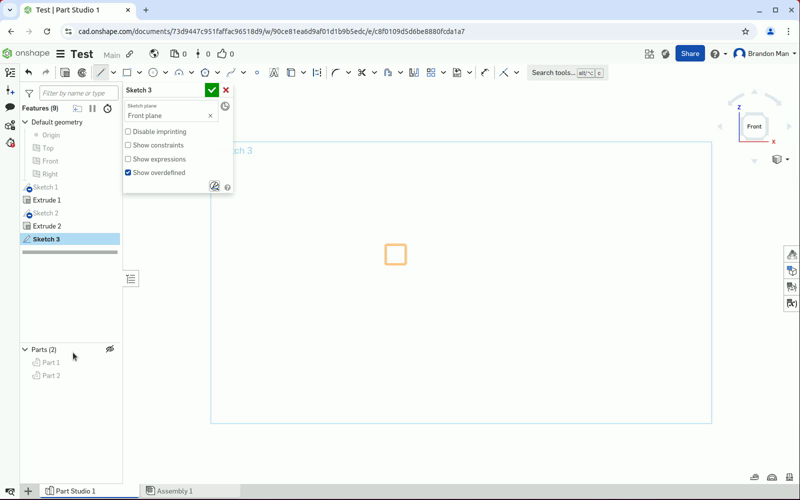
mouse_move(348, 264)
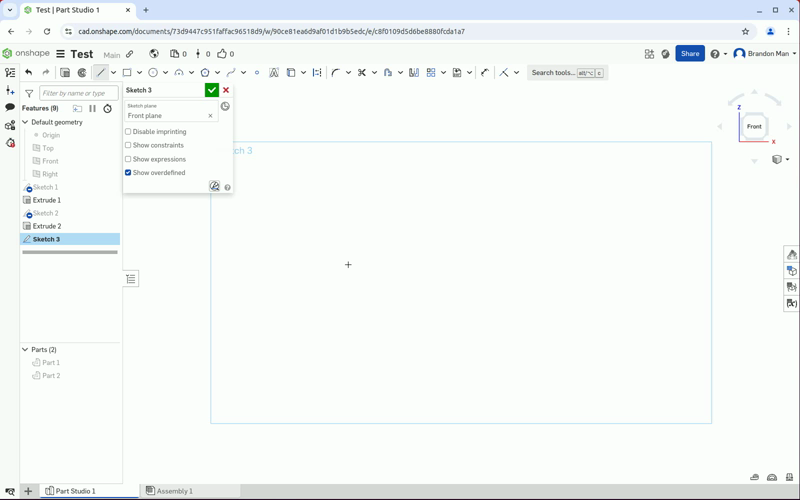
click(348, 264)
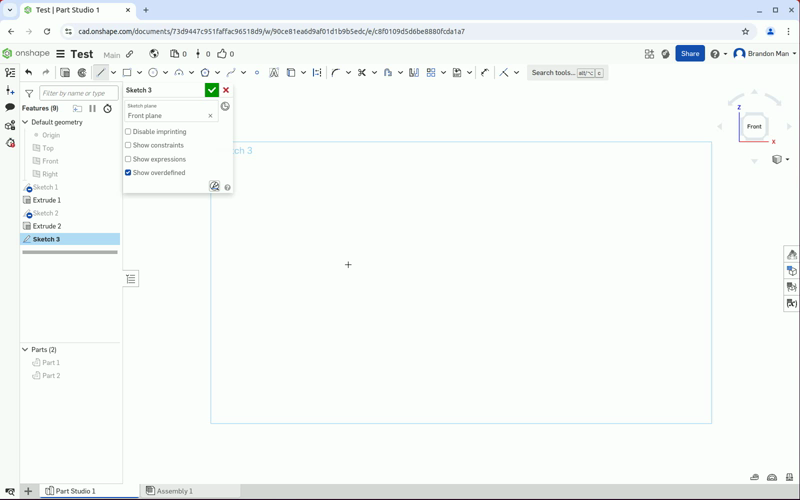
key_up(shift)
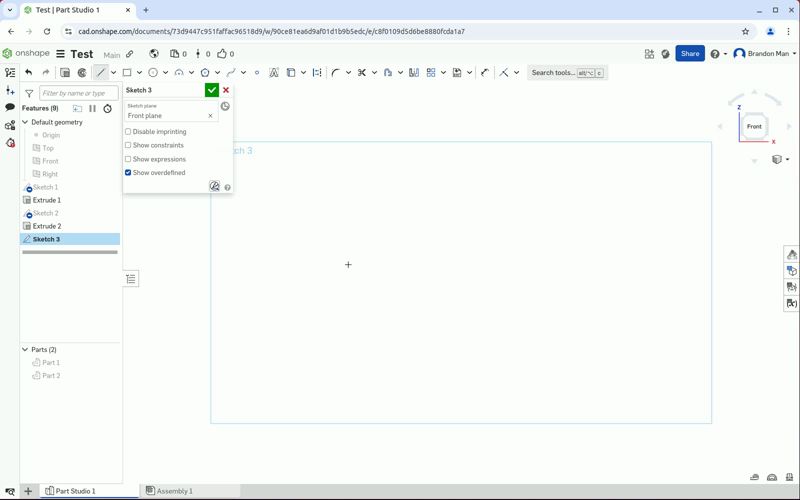
key_down(shift)
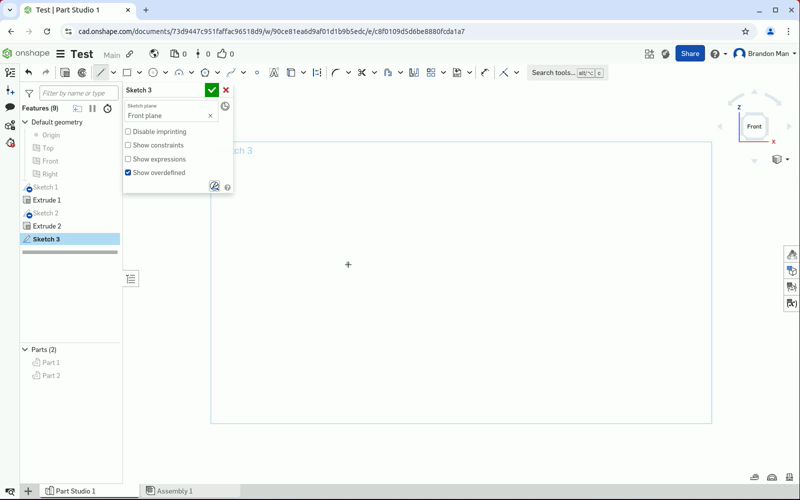
mouse_move(378, 264)
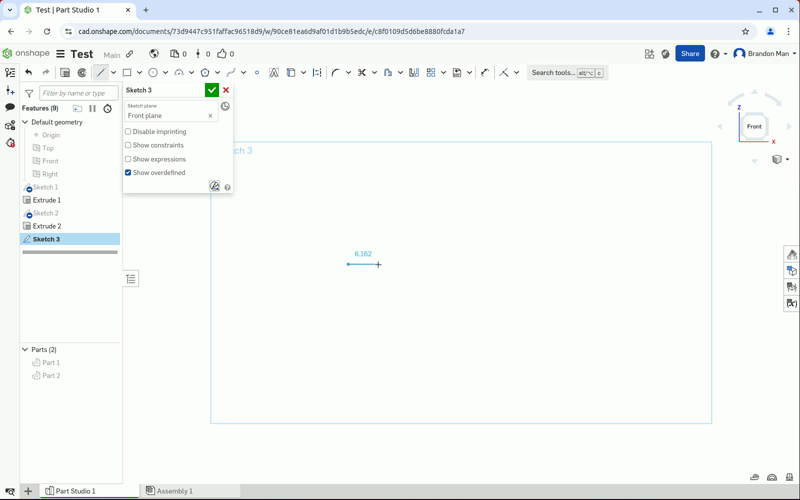
mouse_move(386, 264)
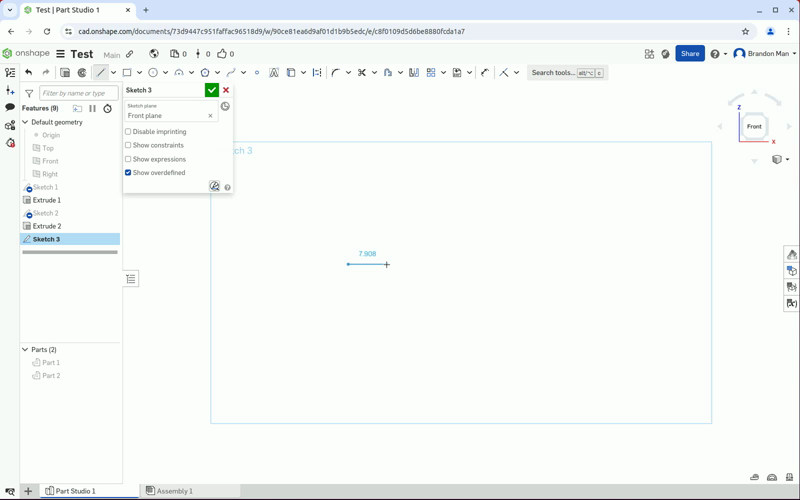
click(386, 264)
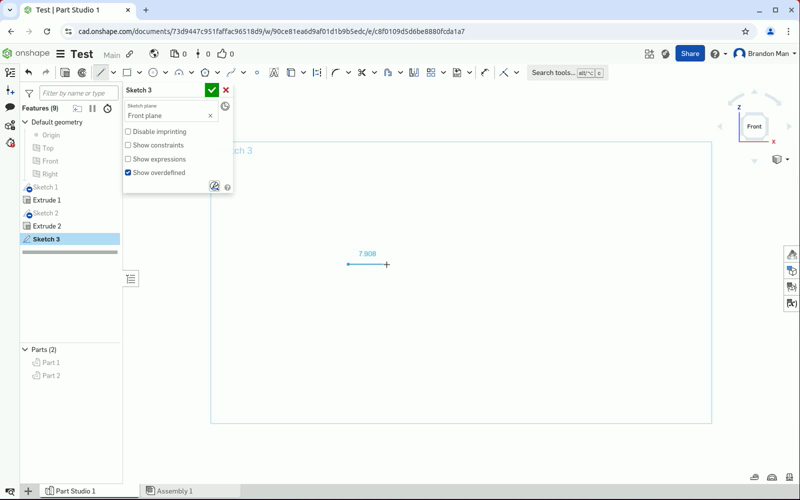
key_up(shift)
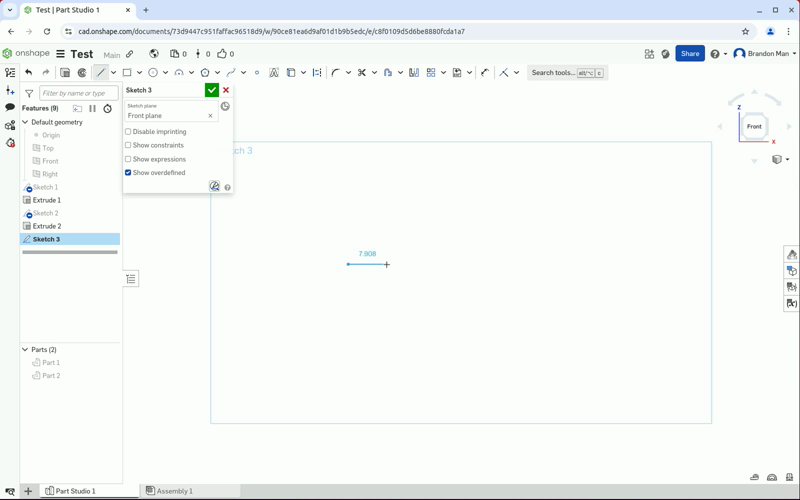
key_down(shift)
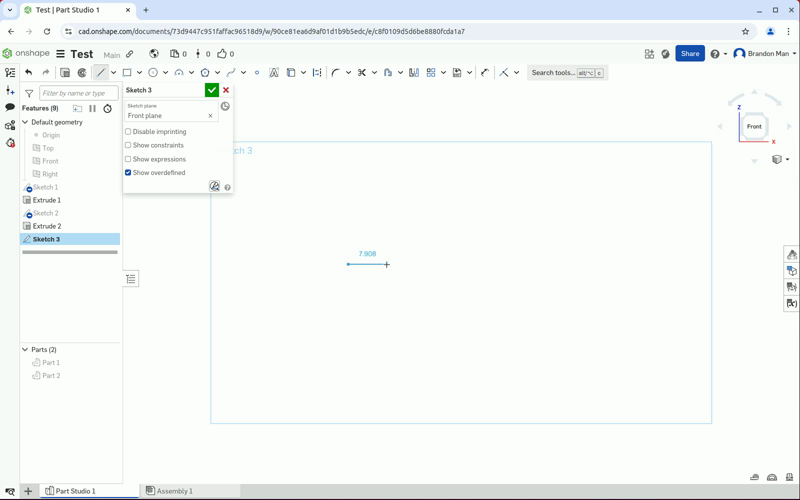
mouse_move(416, 264)
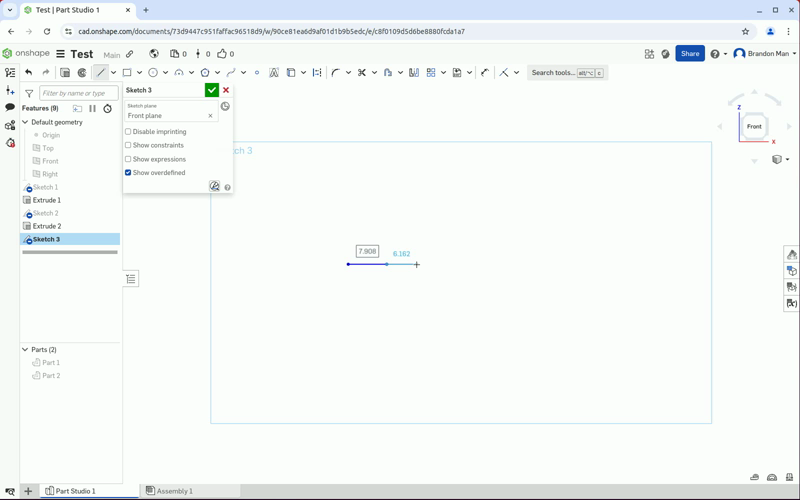
mouse_move(386, 244)
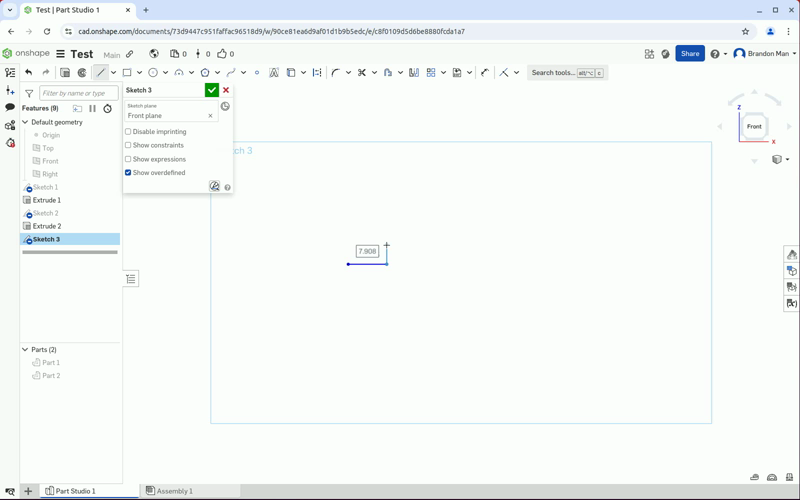
click(386, 244)
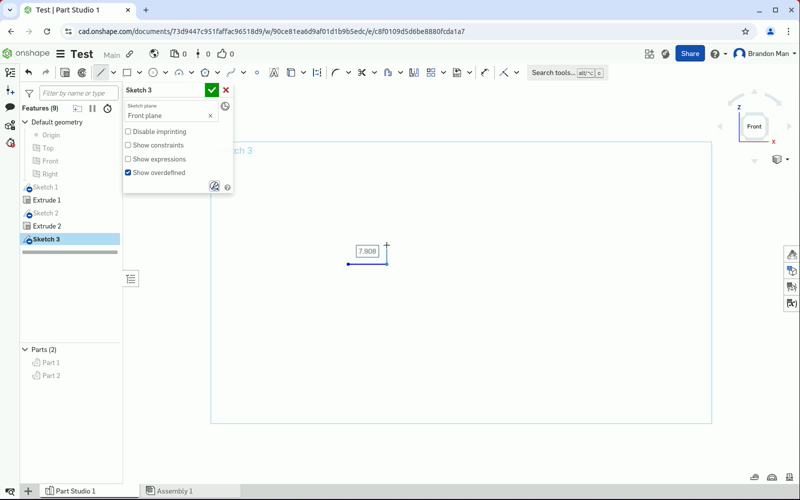
key_up(shift)
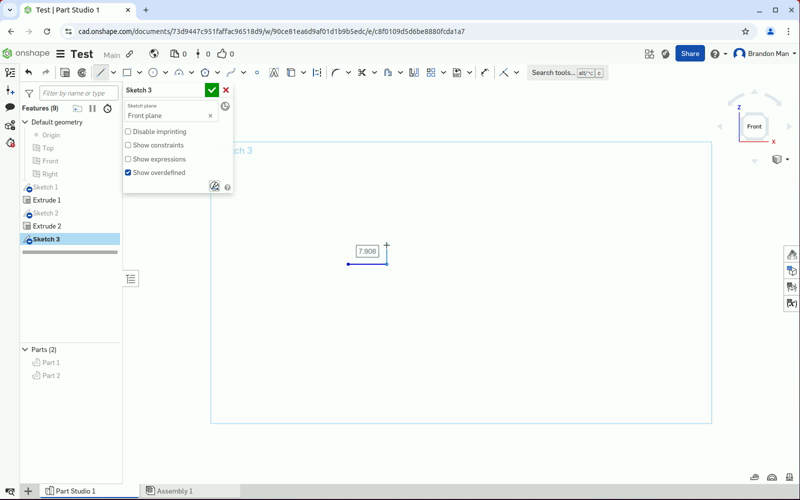
key_down(shift)
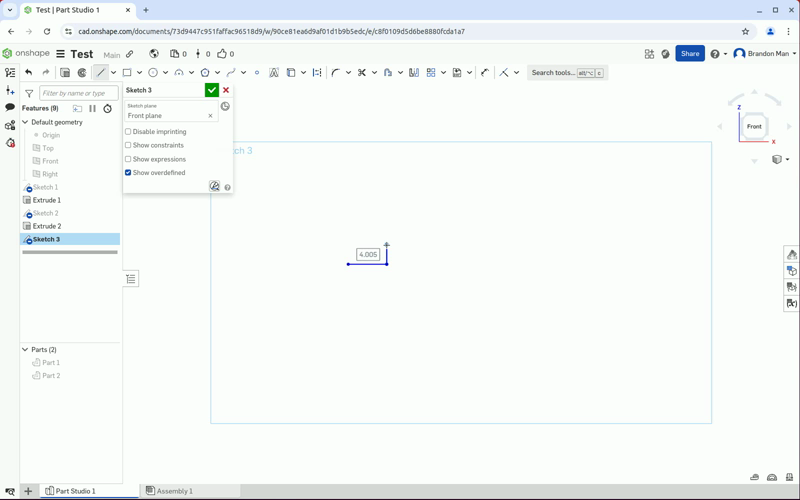
mouse_move(416, 244)
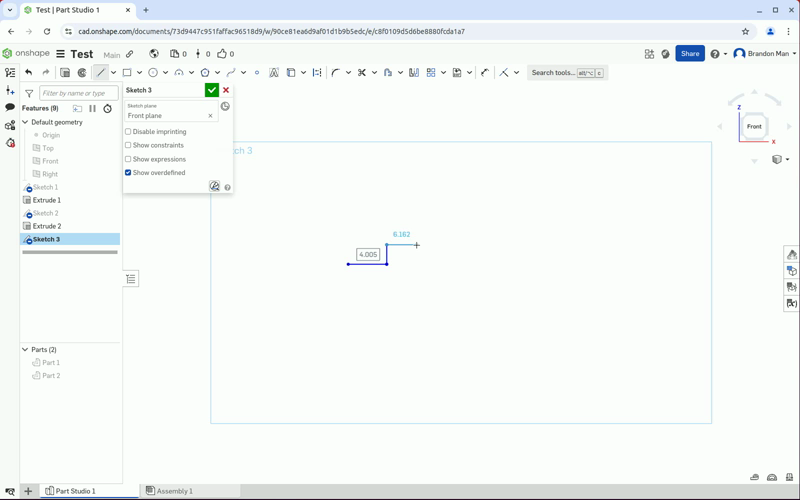
mouse_move(386, 225)
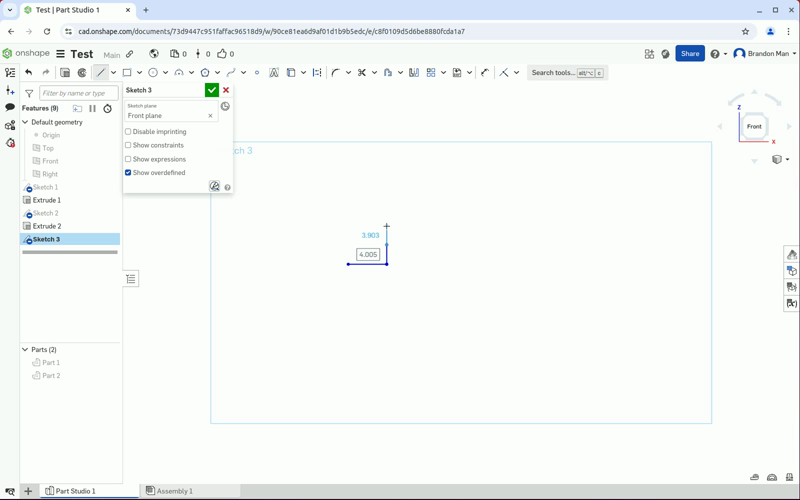
click(386, 225)
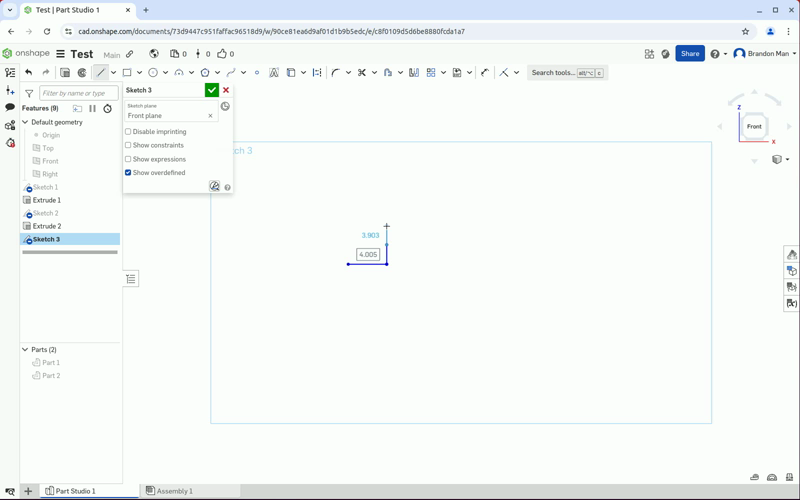
key_up(shift)
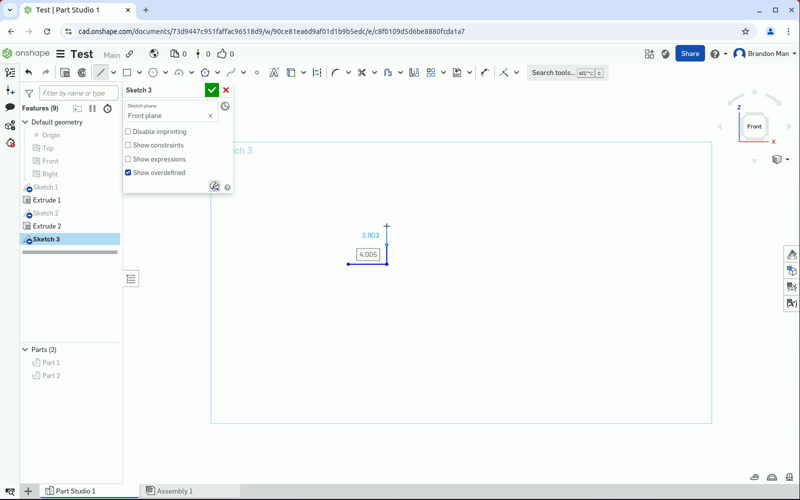
key_down(shift)
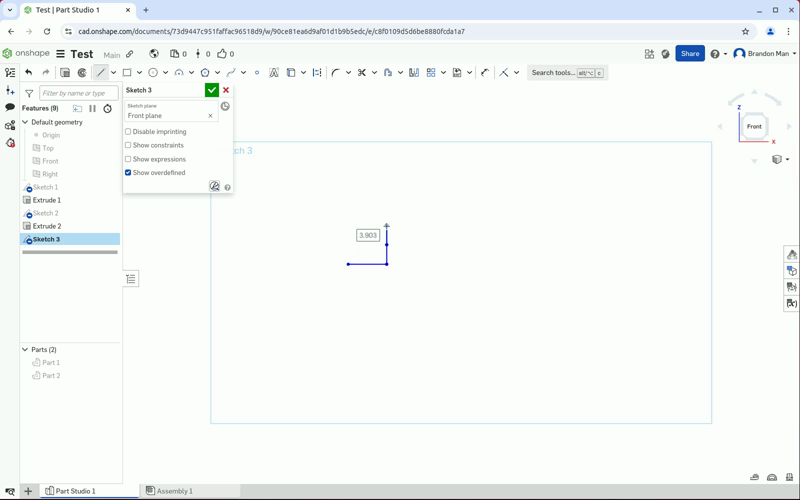
mouse_move(416, 225)
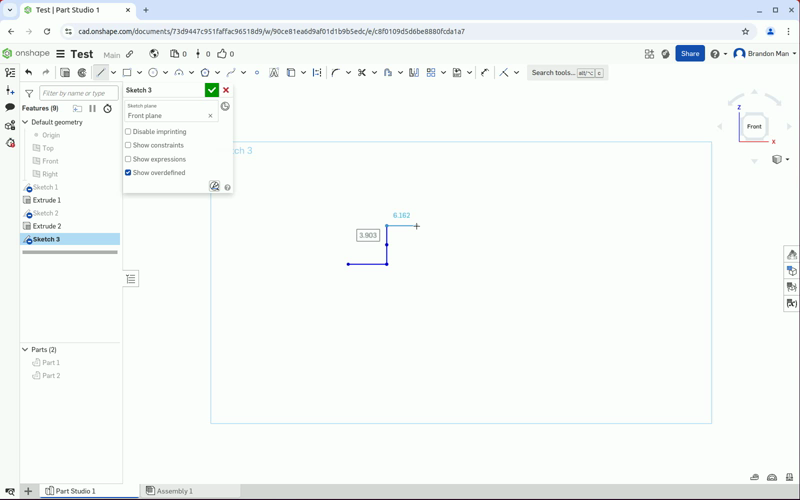
mouse_move(367, 225)
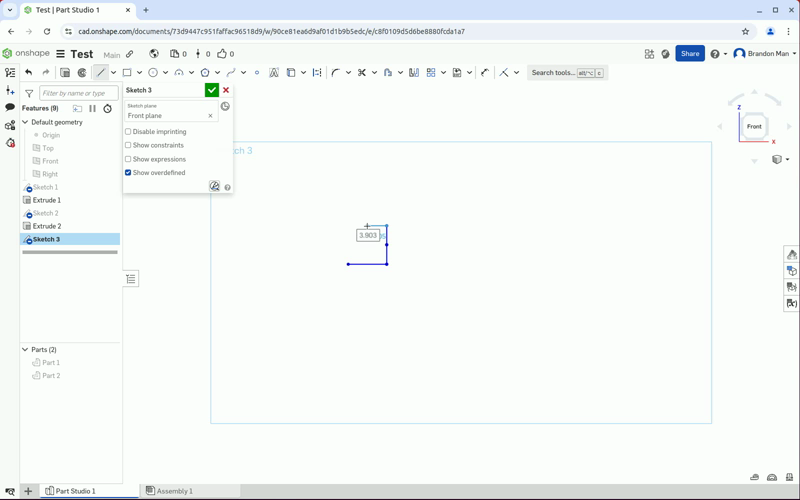
click(367, 225)
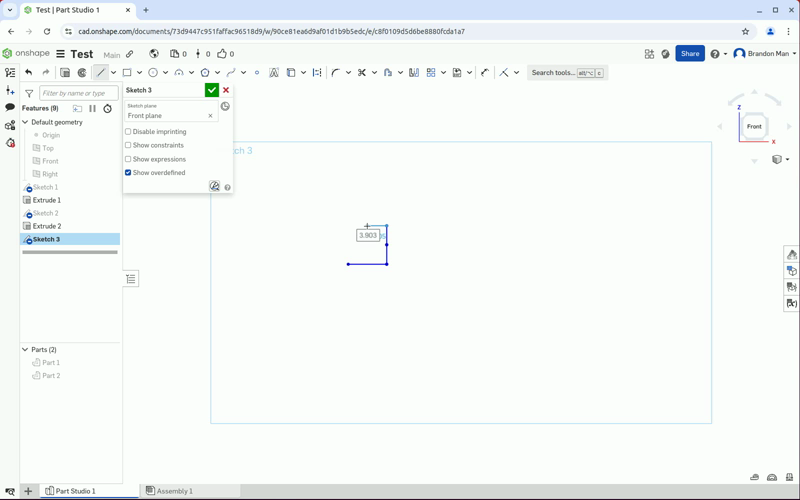
key_up(shift)
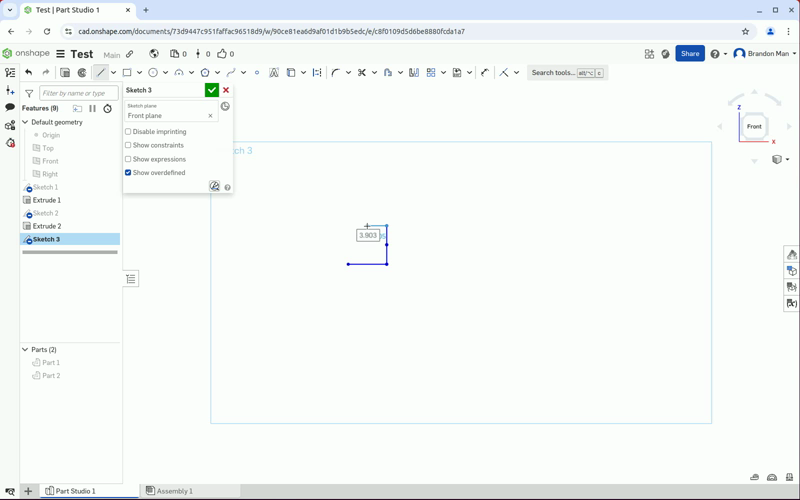
key_down(shift)
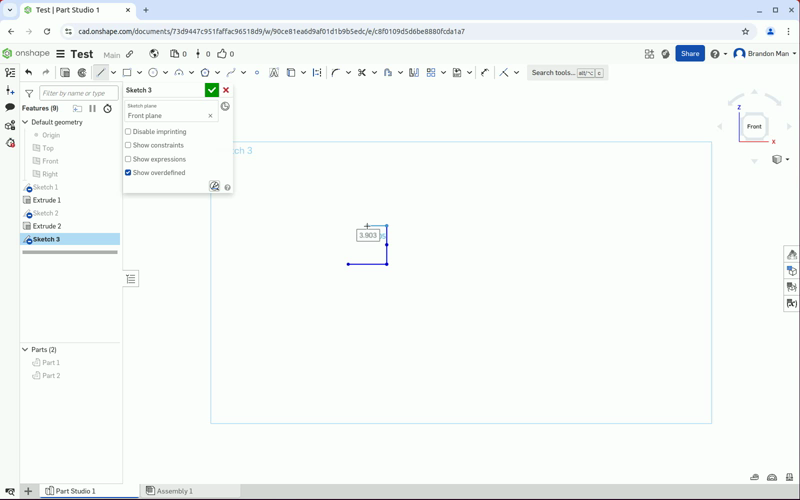
mouse_move(397, 225)
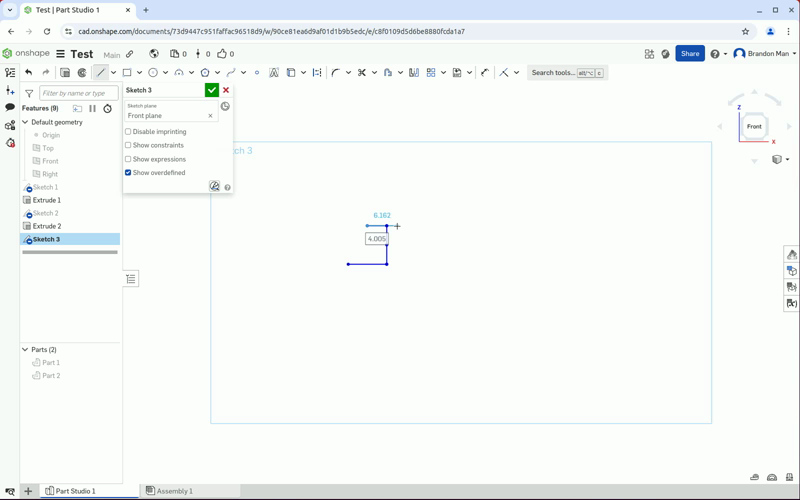
mouse_move(348, 225)
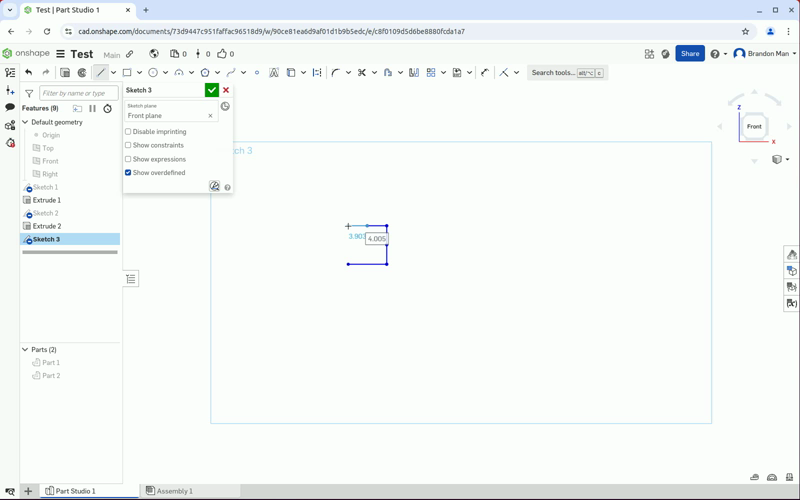
click(348, 225)
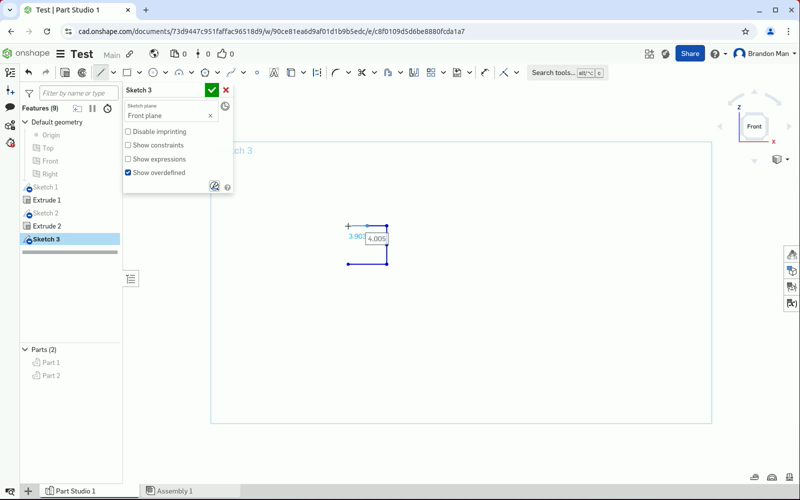
key_up(shift)
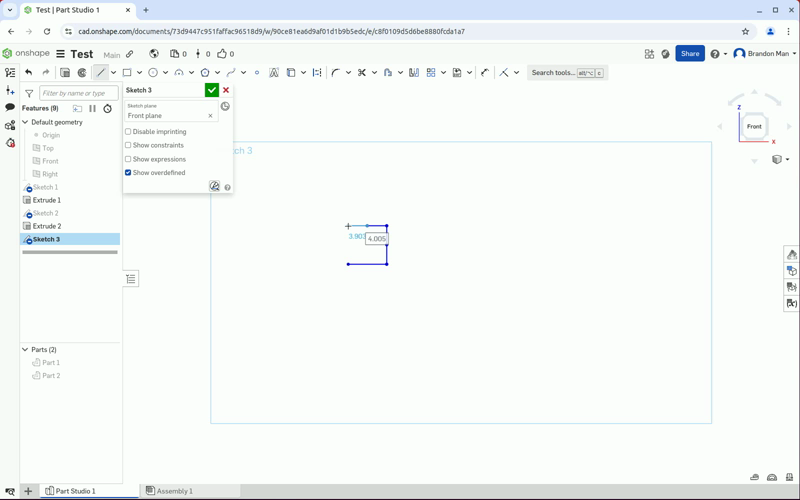
mouse_move(378, 225)
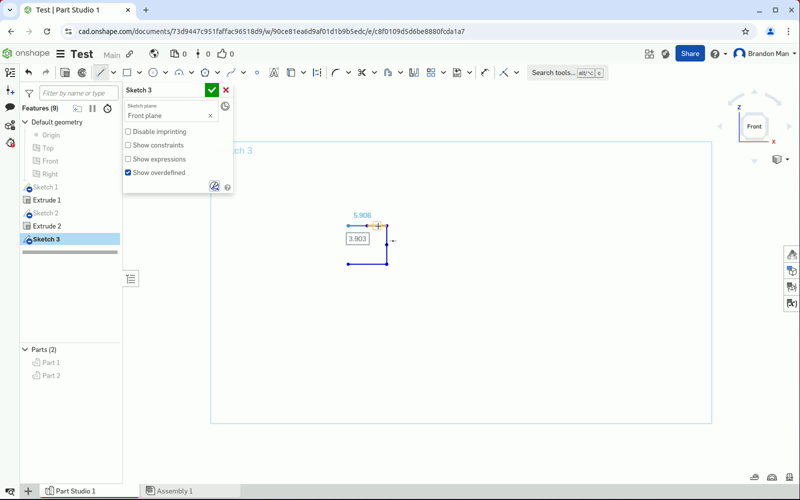
key_down(shift)
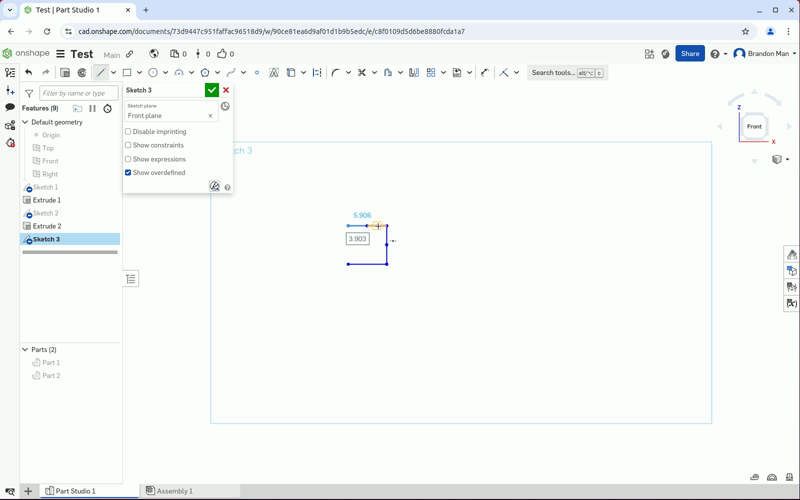
mouse_move(348, 264)
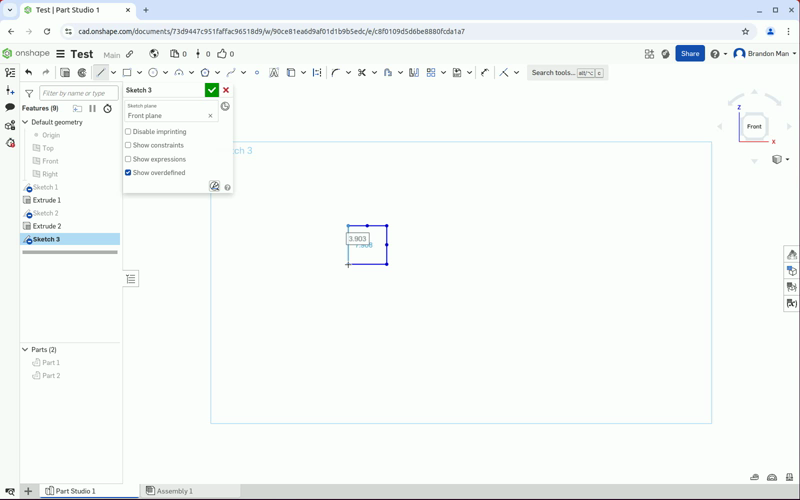
key_up(shift)
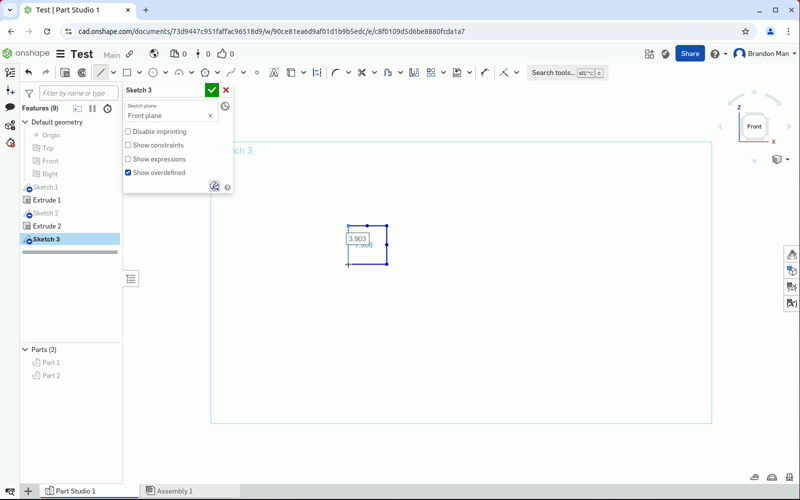
click(348, 264)
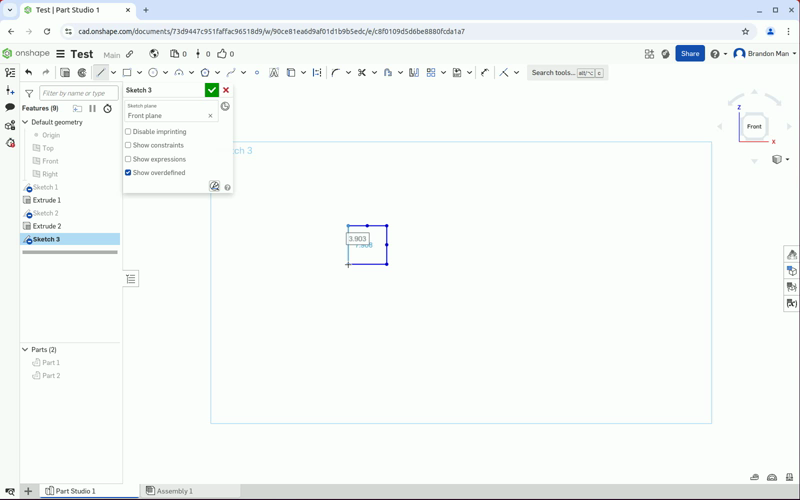
key(esc)
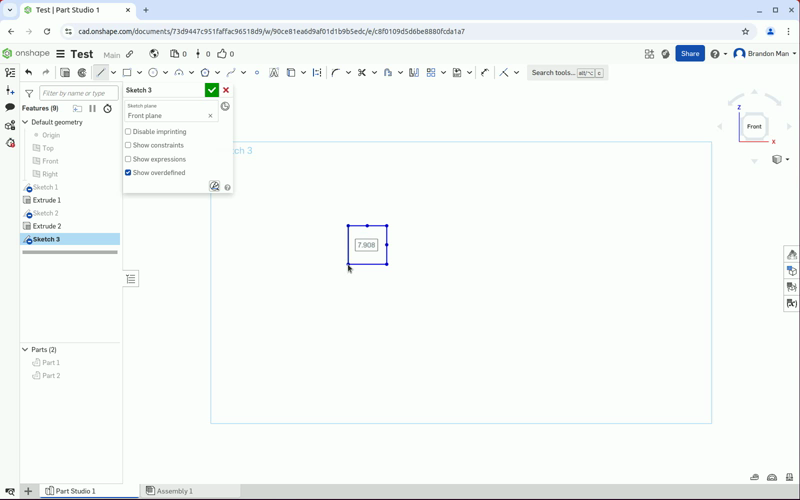
mouse_move(384, 236)
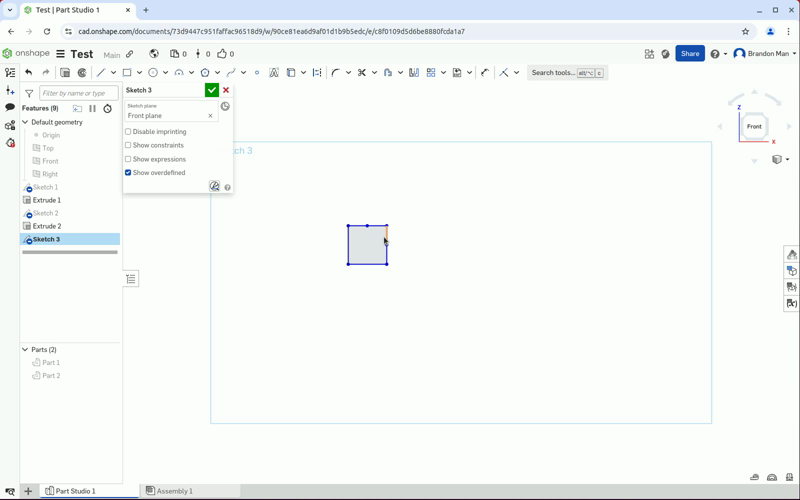
scroll(6)
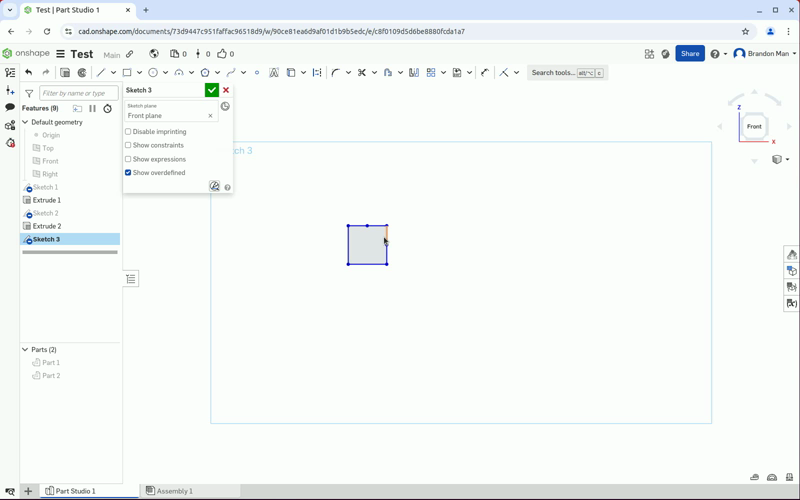
scroll(6)
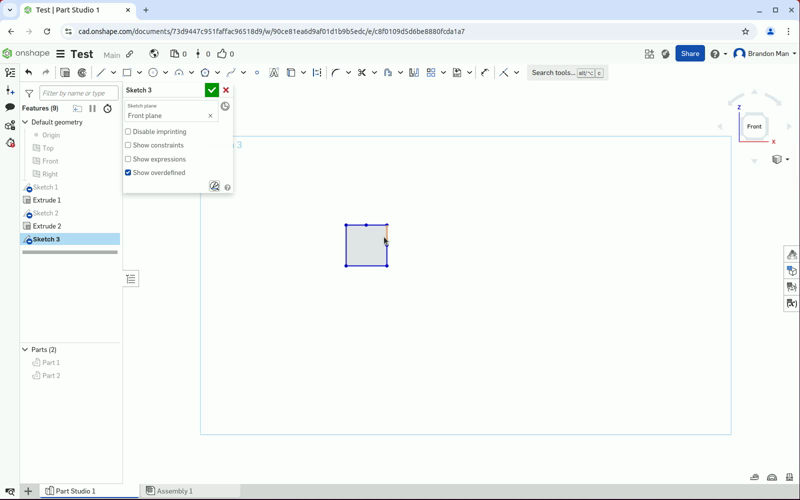
scroll(6)
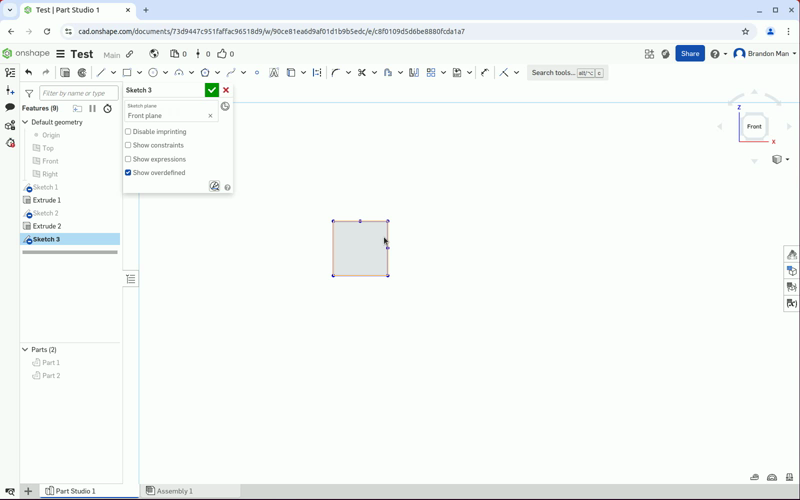
scroll(6)
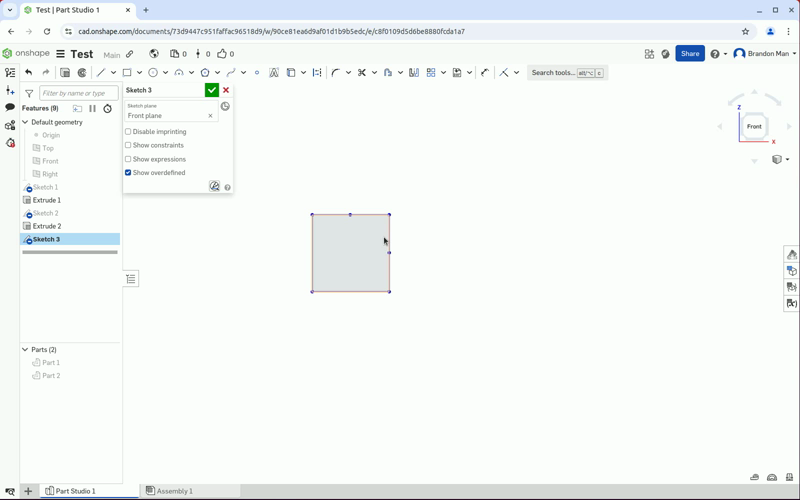
scroll(6)
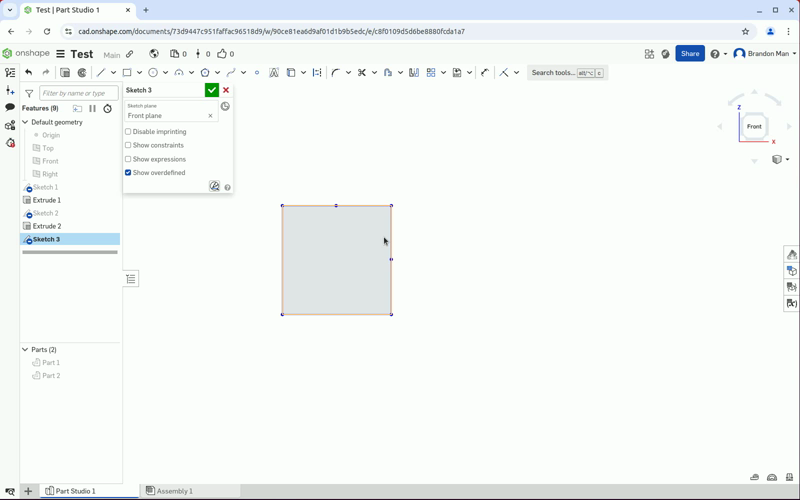
scroll(6)
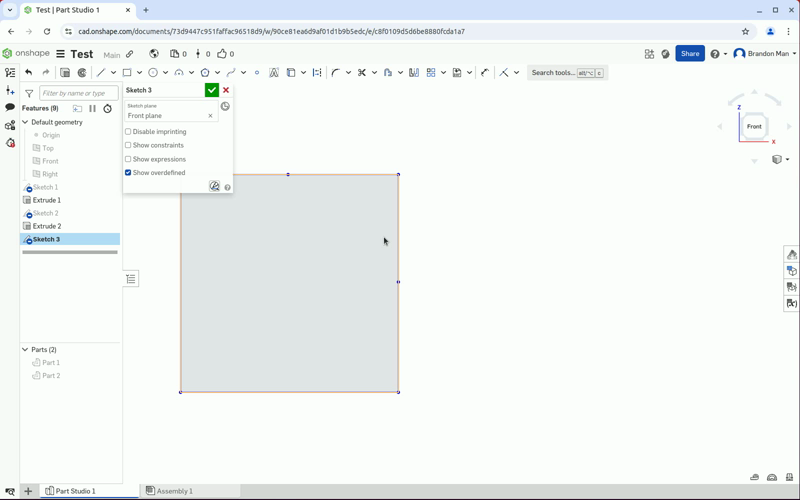
scroll(6)
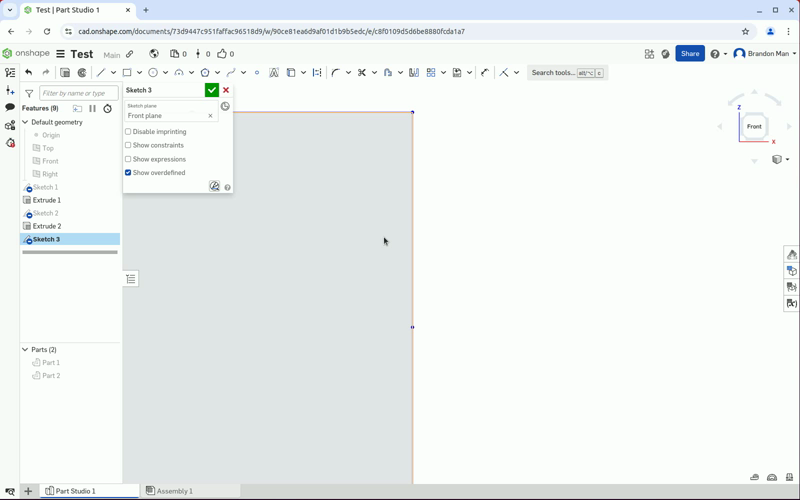
click(384, 236)
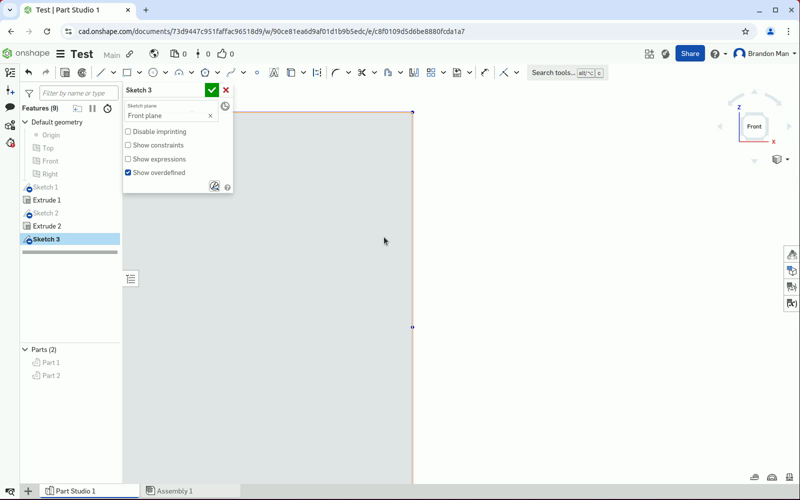
scroll(-6)
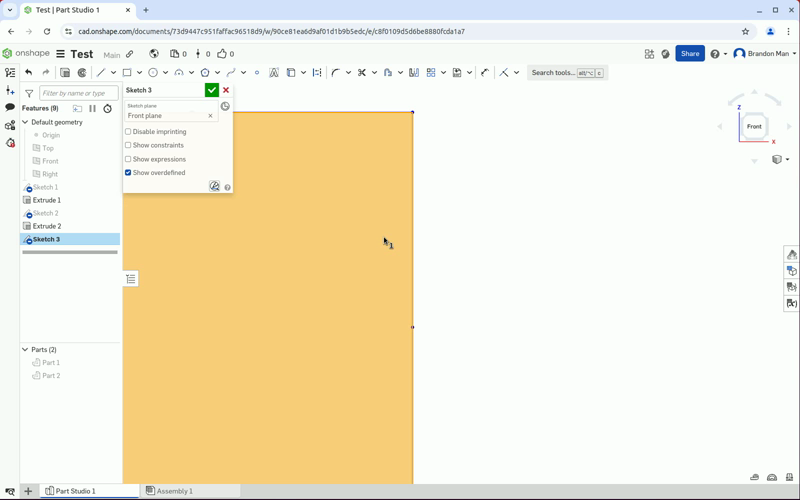
scroll(-6)
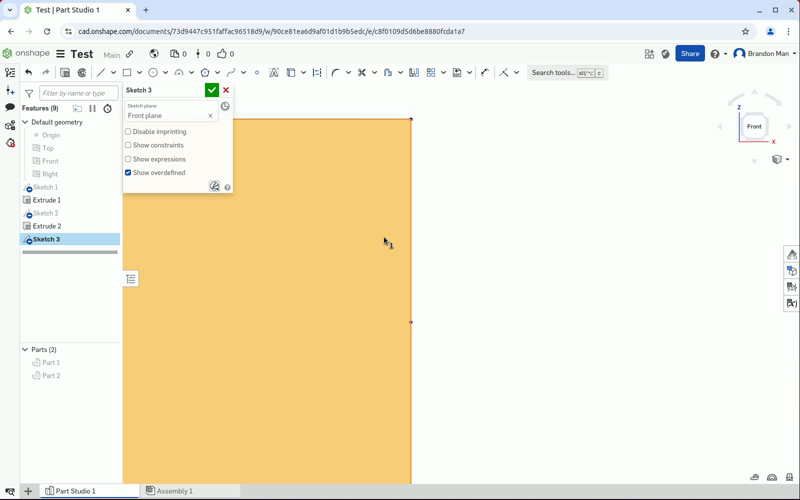
scroll(-6)
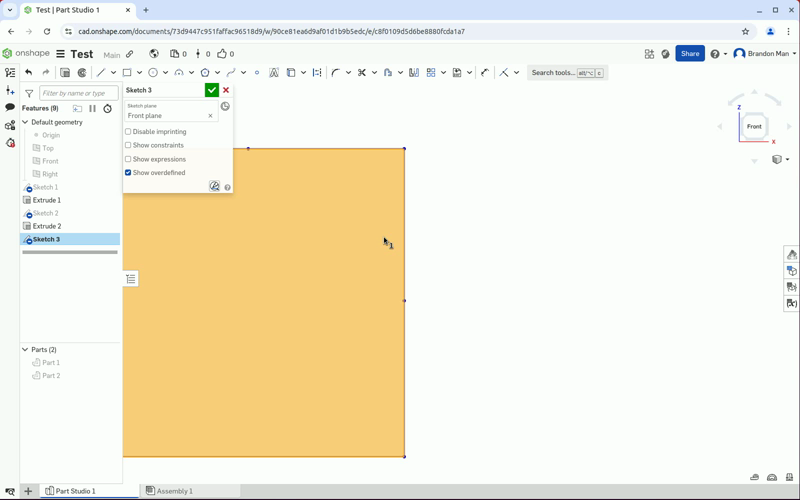
scroll(-6)
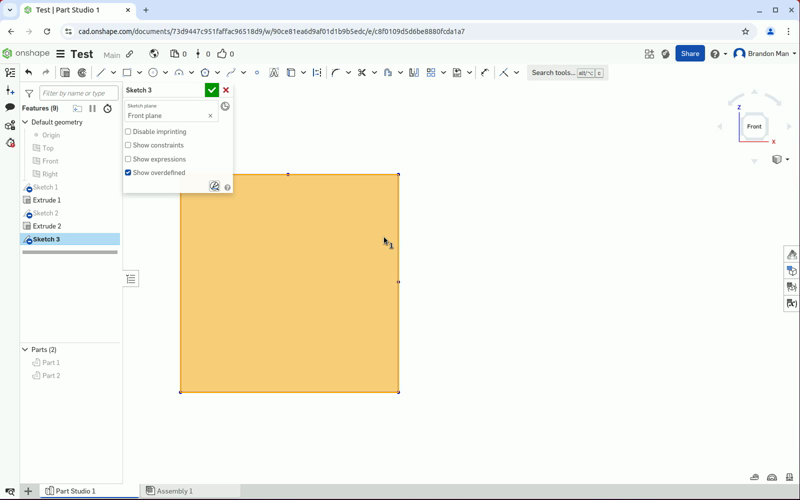
scroll(-6)
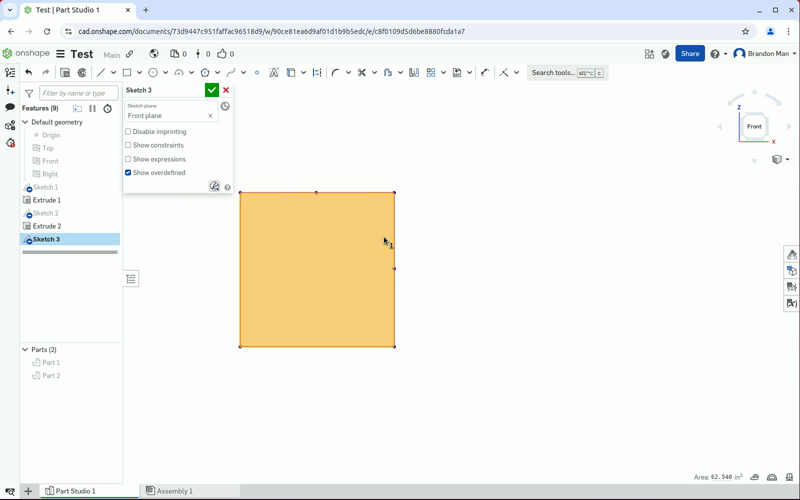
scroll(-6)
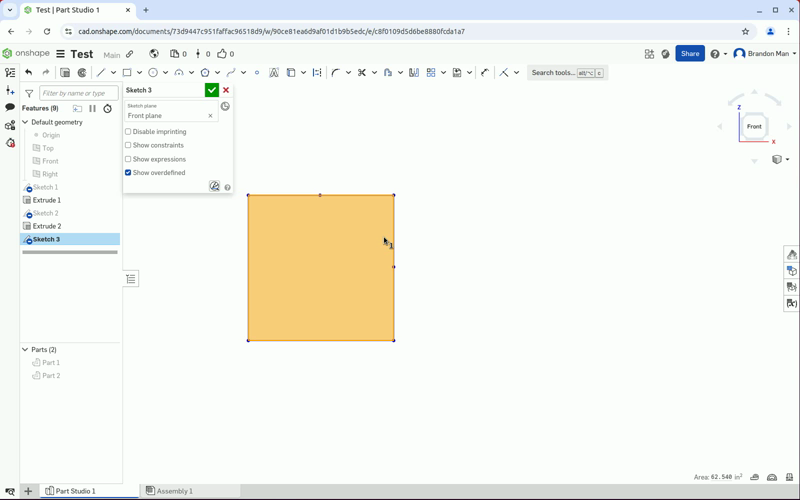
scroll(-6)
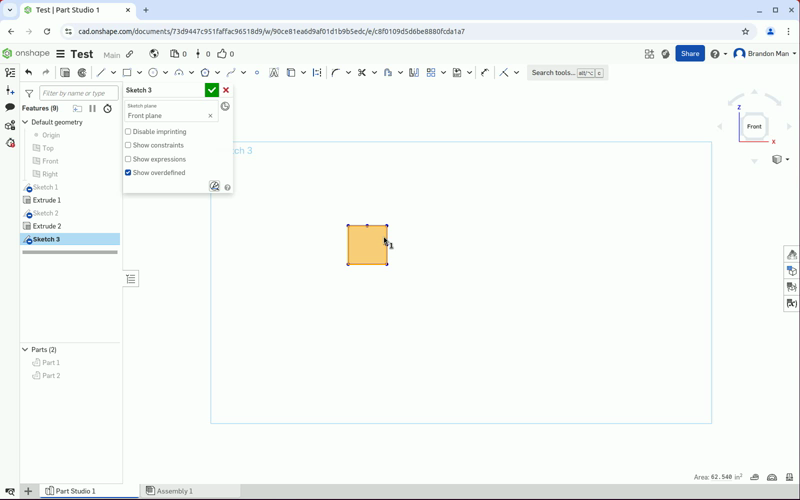
mouse_move(73, 352)
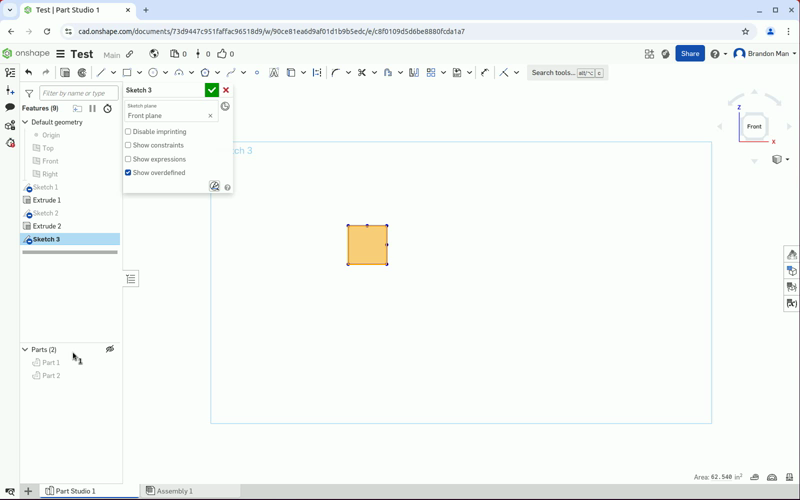
key(shift+y)
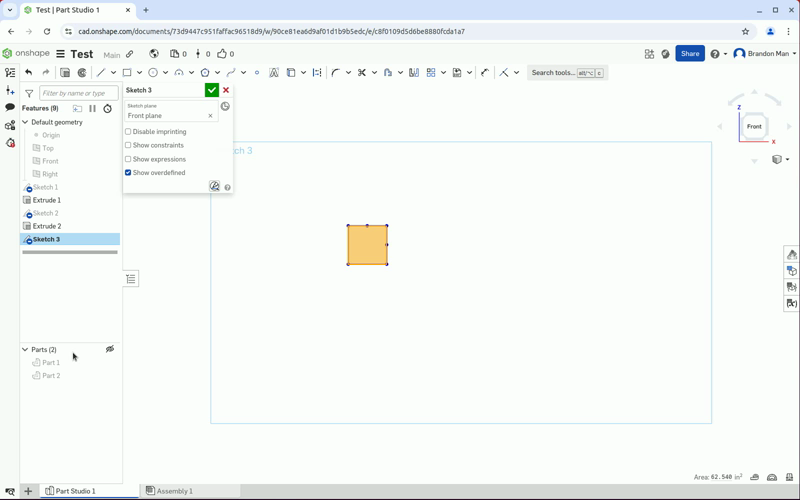
key(shift+e)
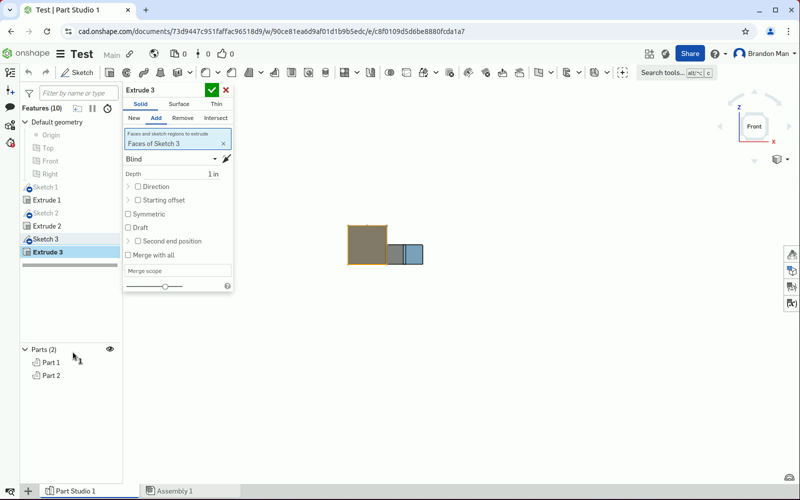
mouse_move(143, 106)
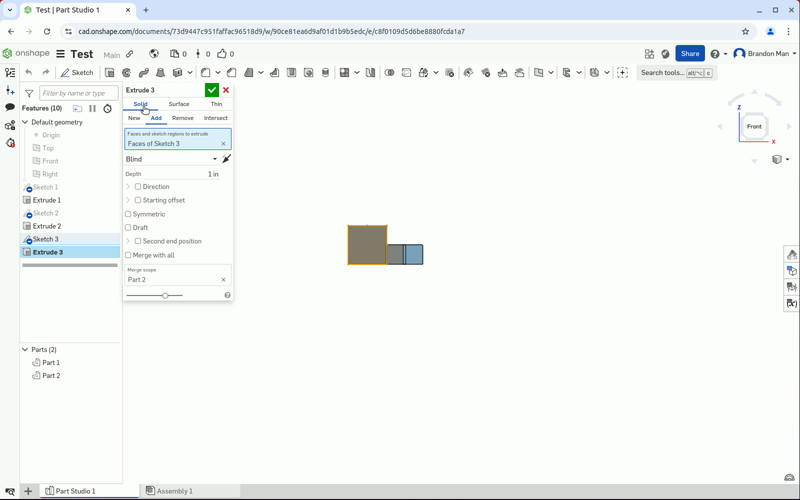
click(143, 106)
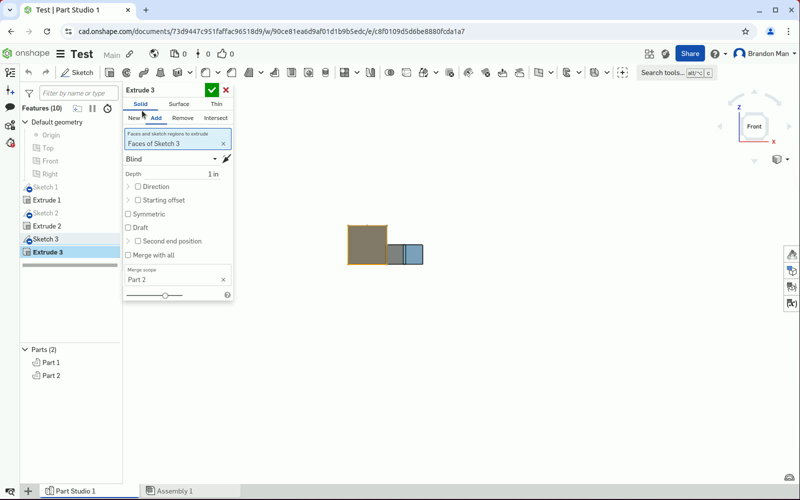
mouse_move(137, 120)
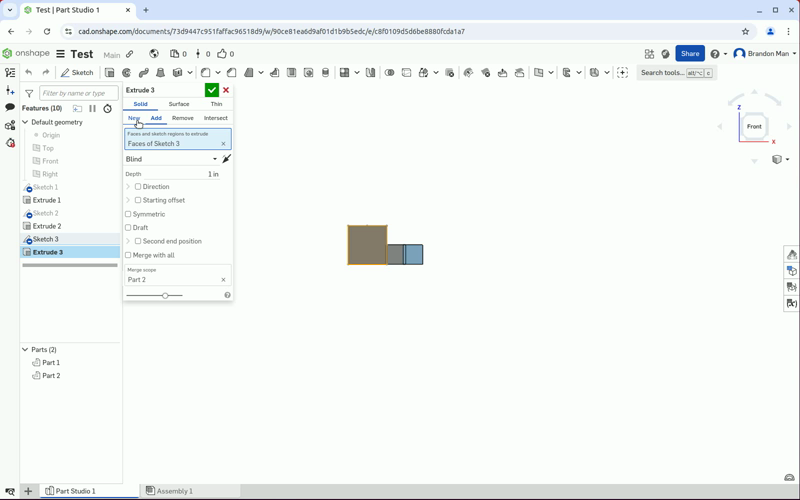
click(137, 120)
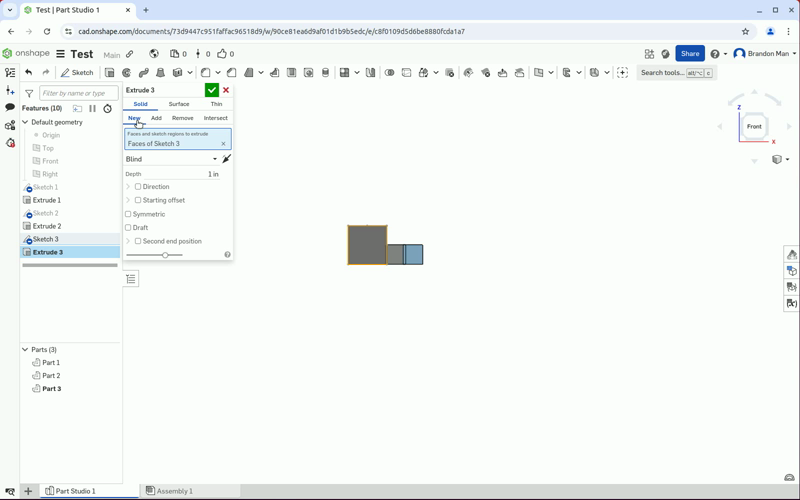
key(tab, 4)
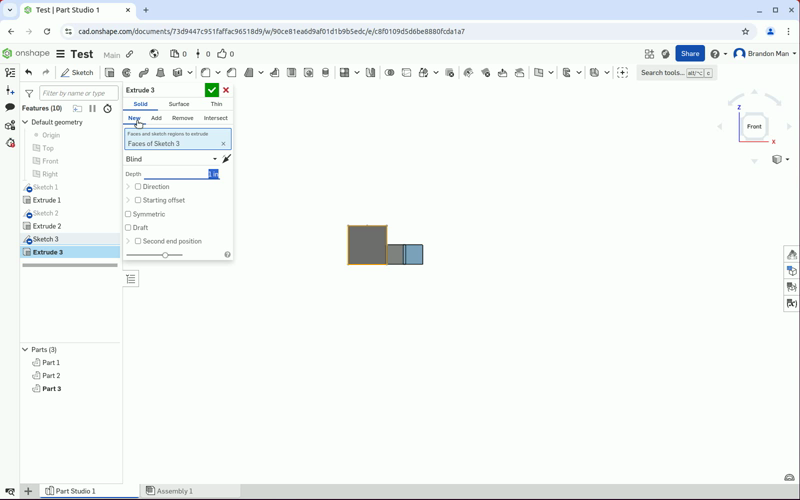
text(-9.869)
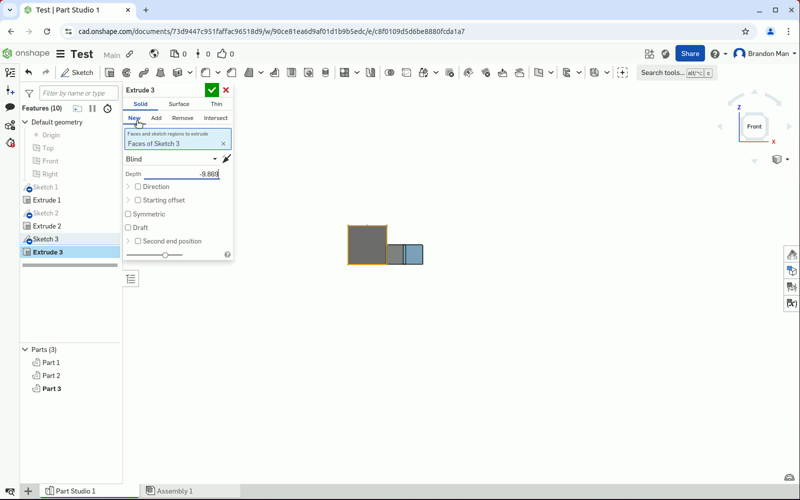
key(enter)
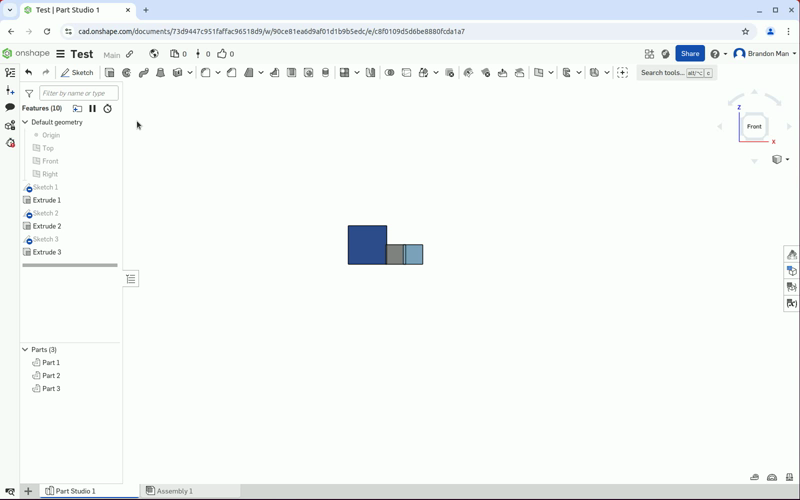
key(shift+h)
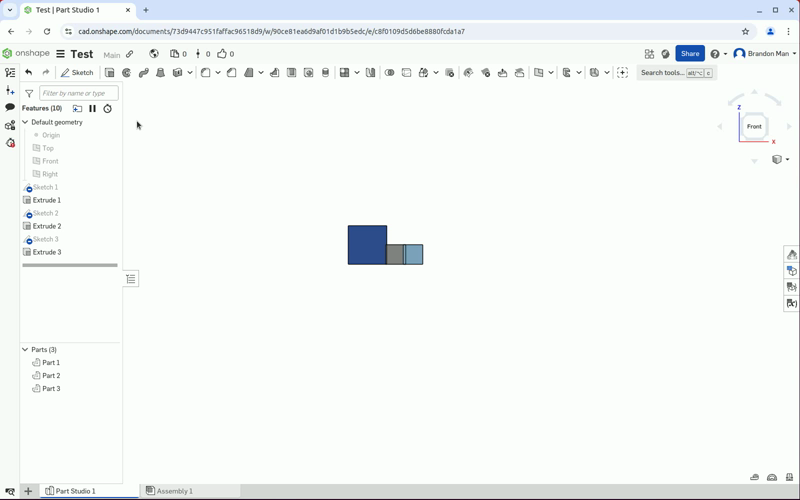
key(shift+h)
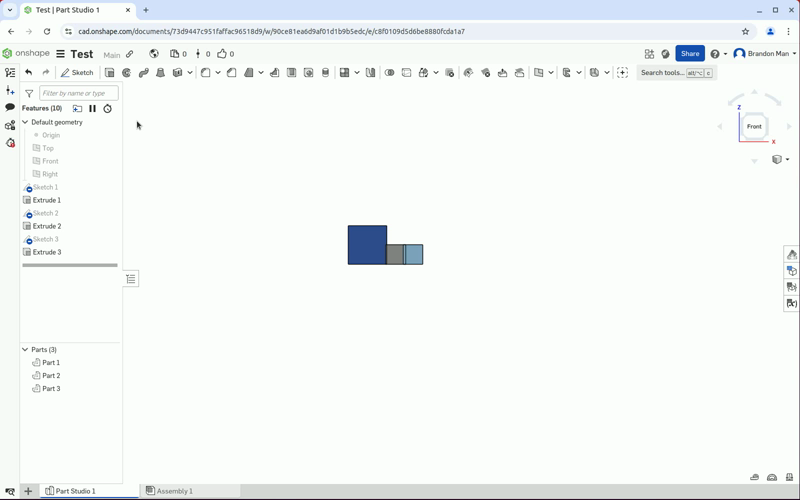
mouse_move(73, 189)
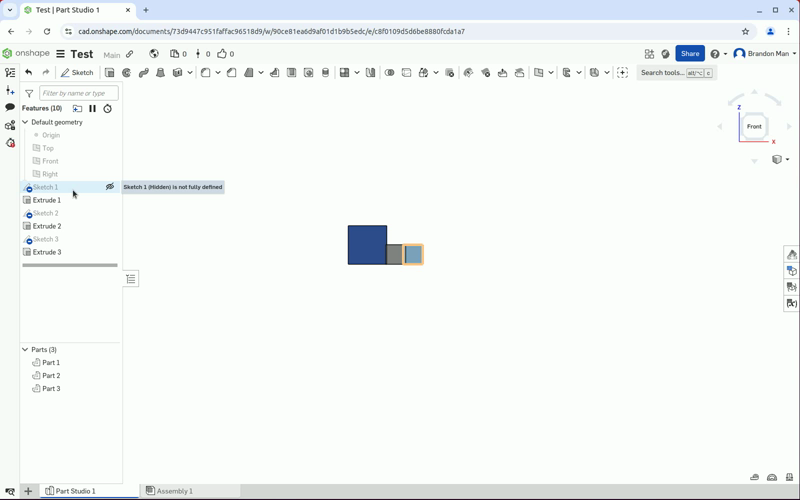
click(73, 189)
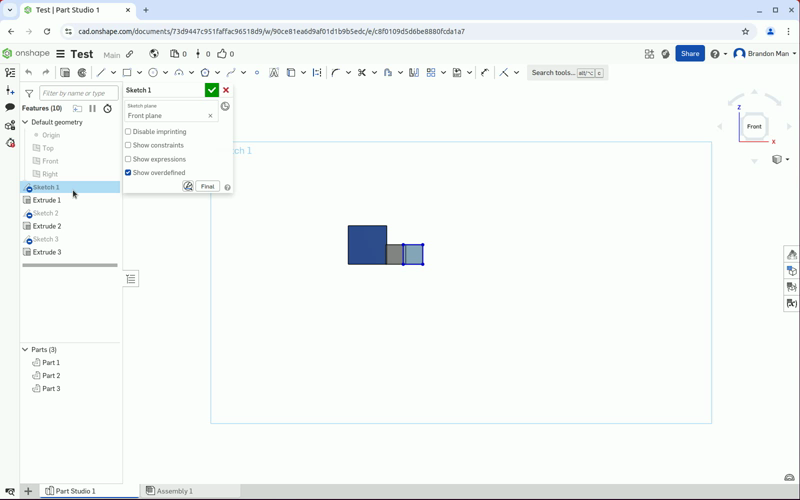
mouse_move(229, 92)
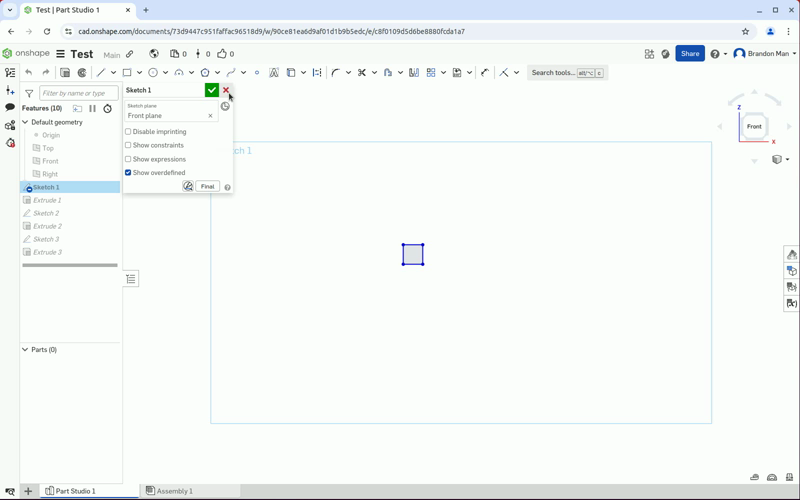
click(229, 92)
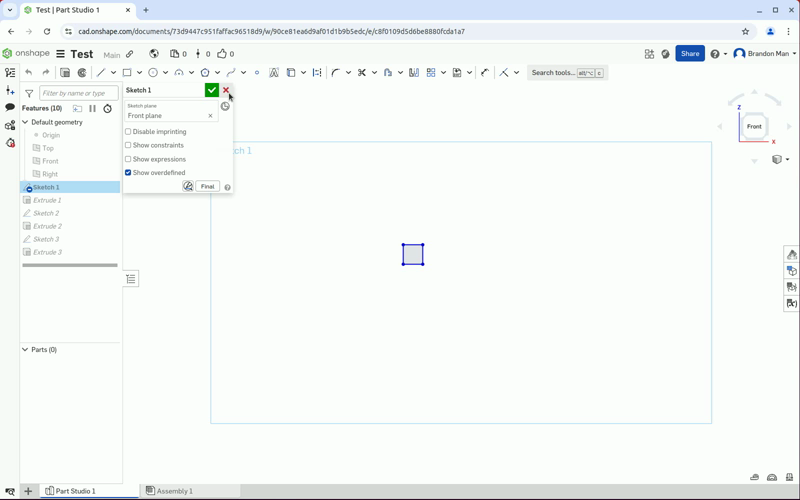
key(shift+s)
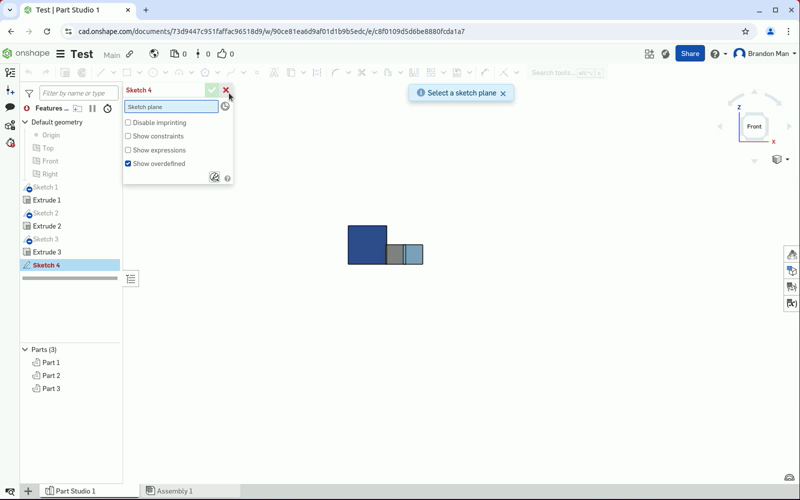
mouse_move(73, 163)
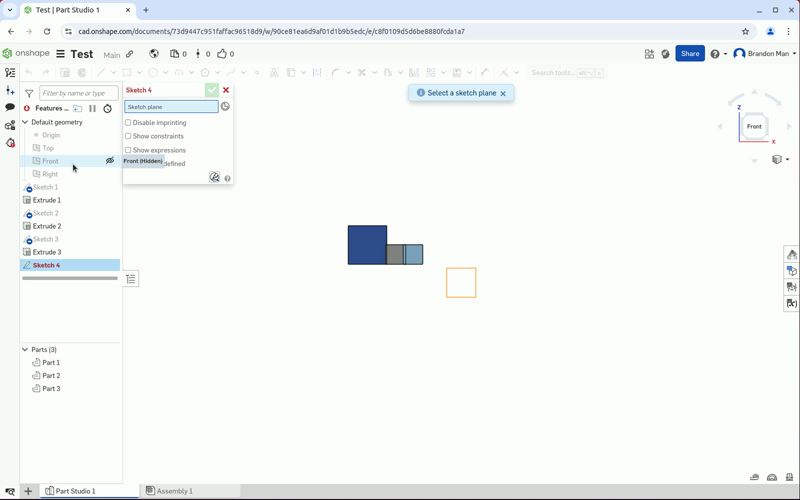
click(73, 163)
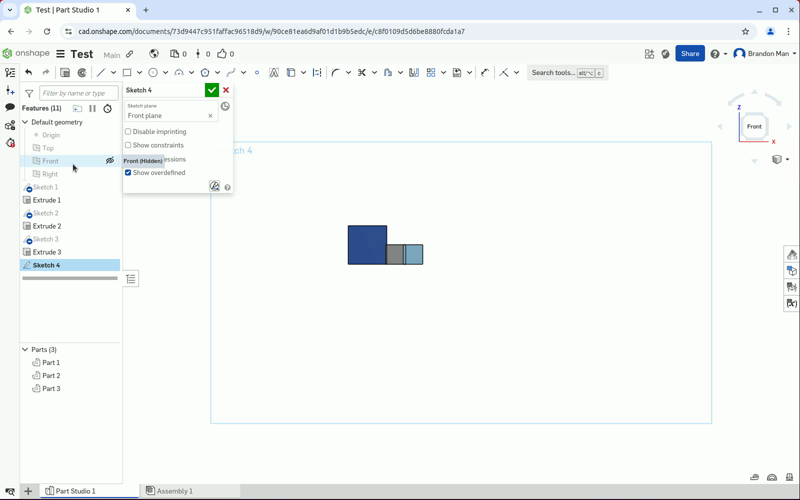
mouse_move(73, 352)
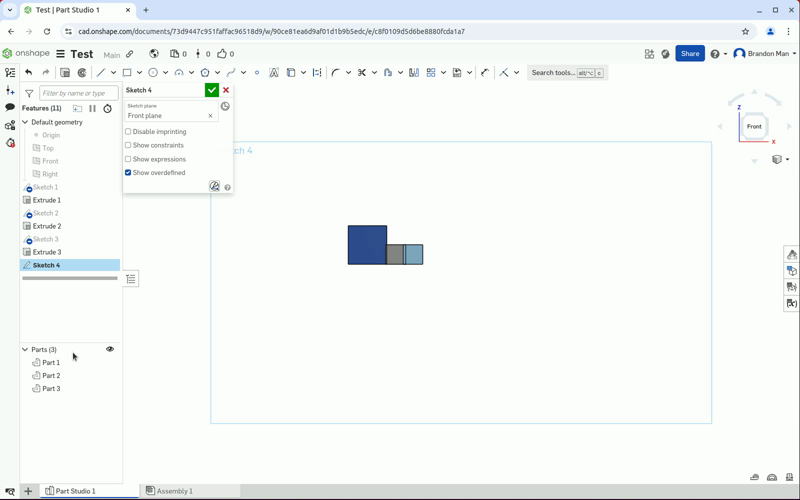
key(y)
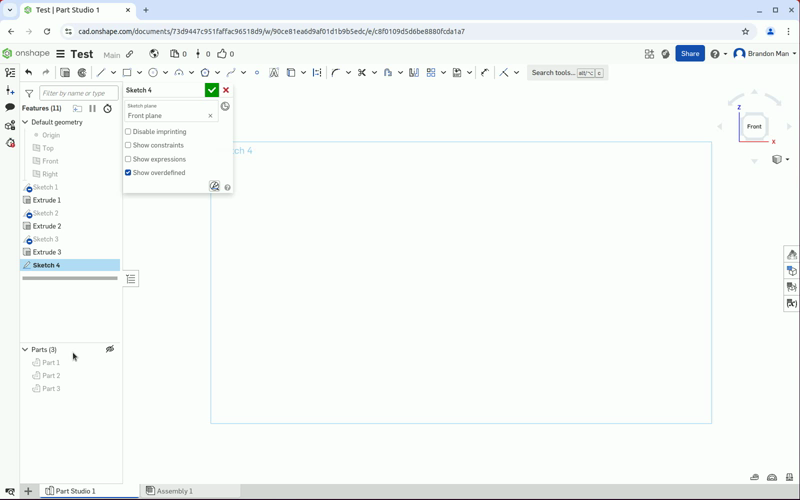
key(l)
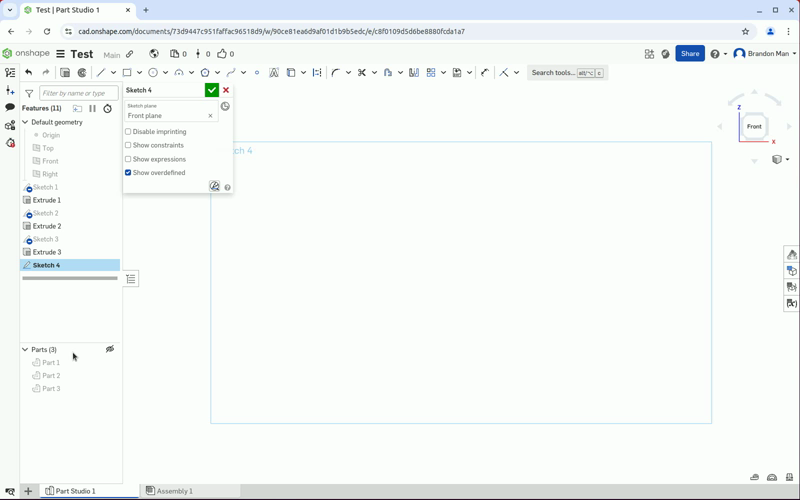
key_down(shift)
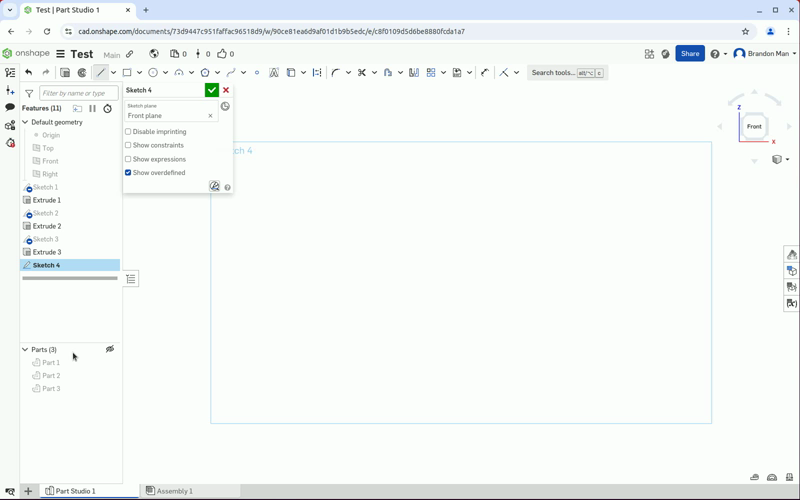
mouse_move(366, 227)
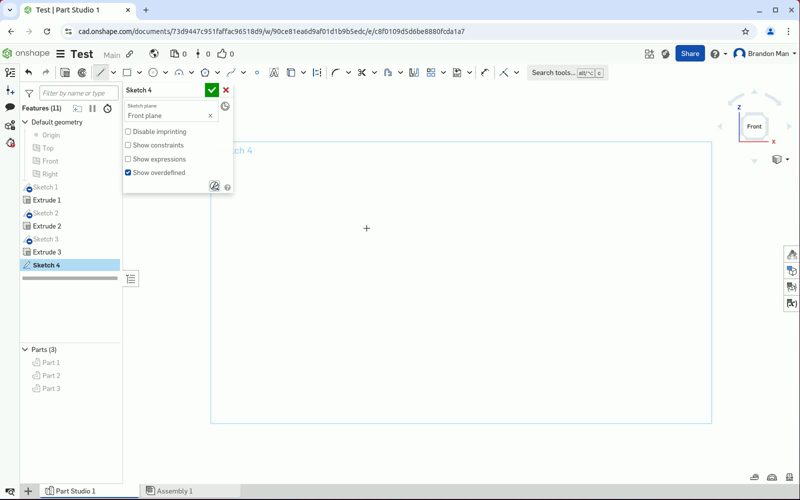
click(366, 227)
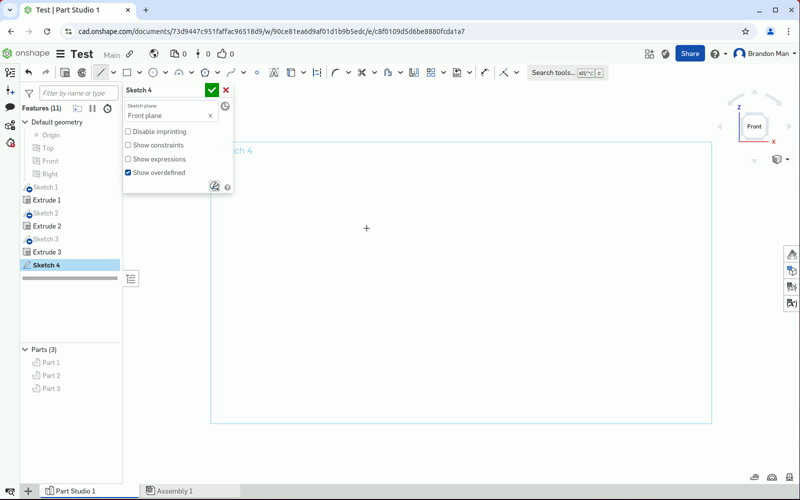
key_up(shift)
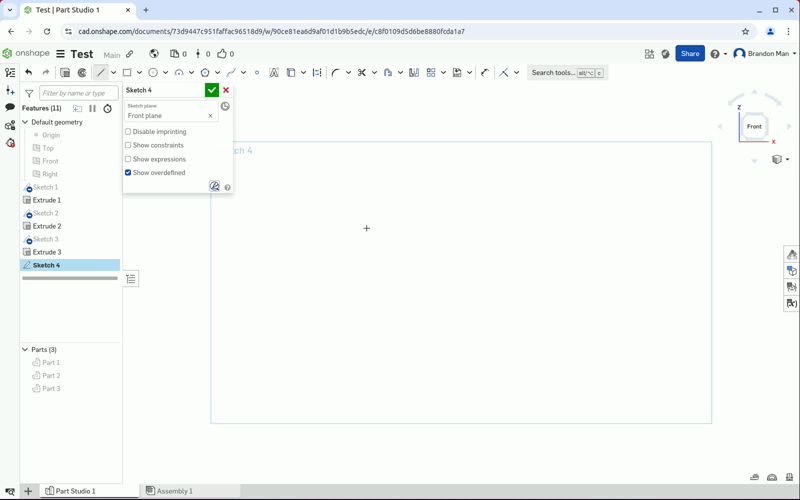
key_down(shift)
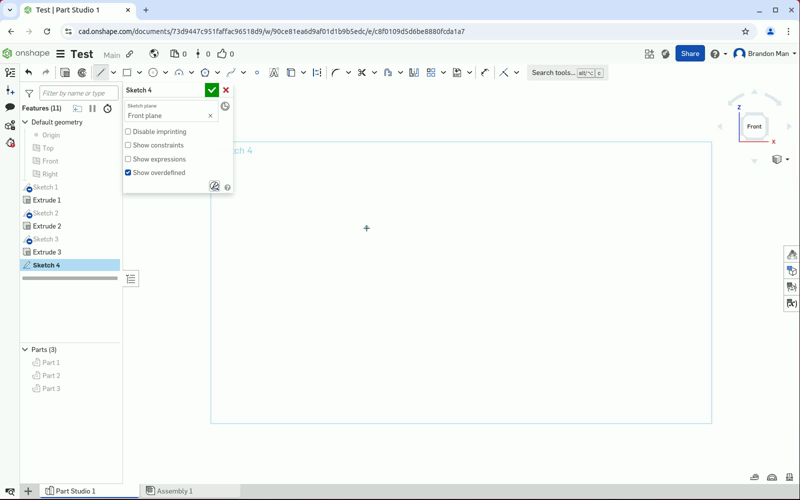
mouse_move(396, 227)
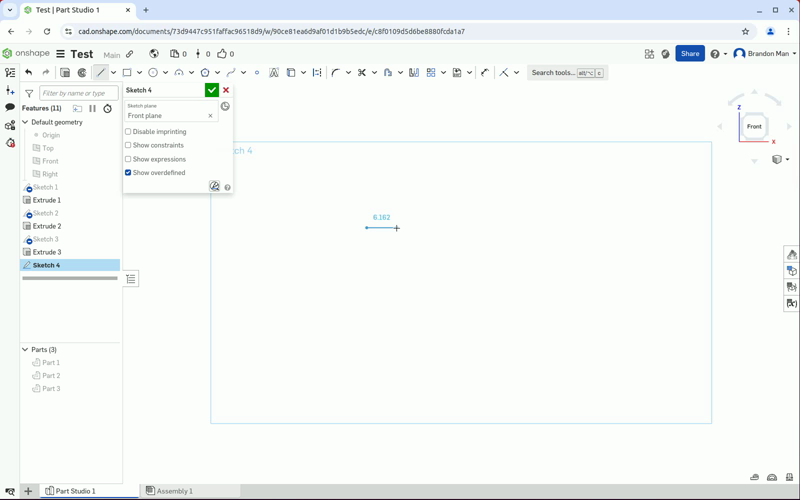
mouse_move(386, 227)
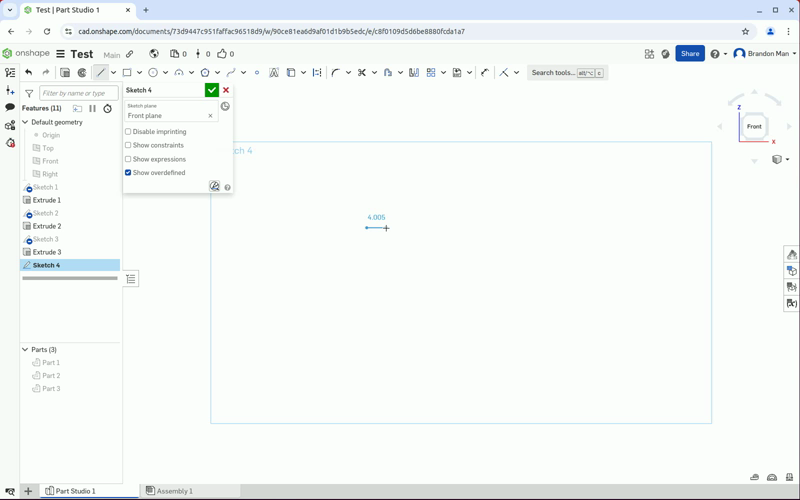
click(386, 227)
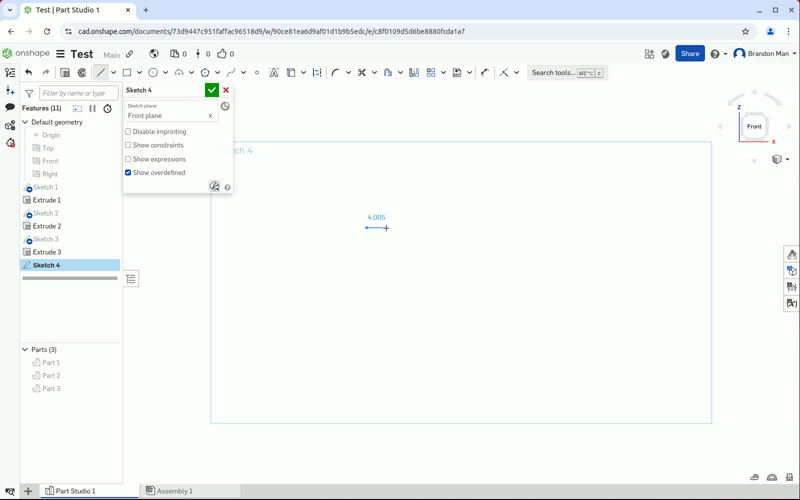
key_up(shift)
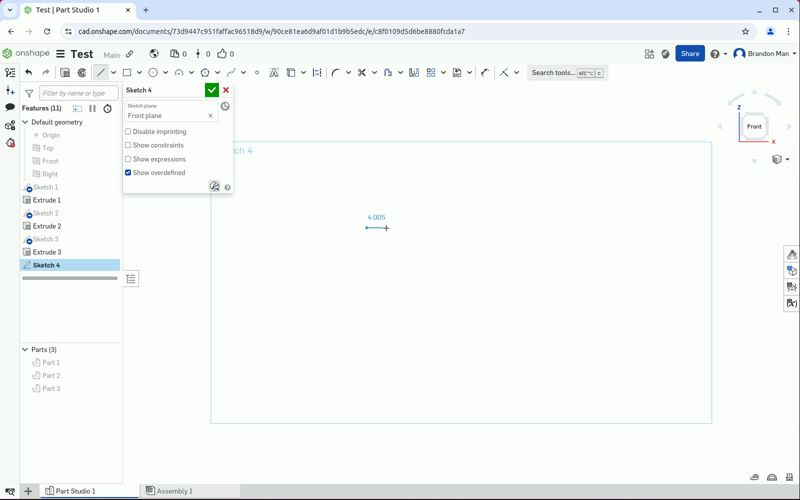
key_down(shift)
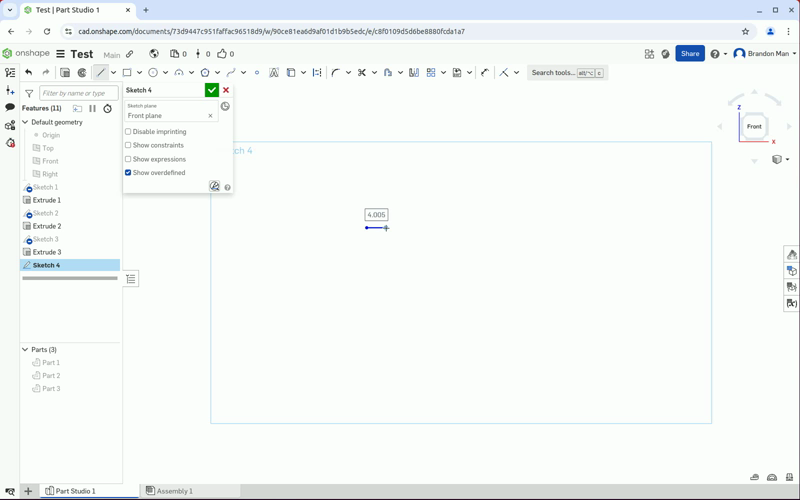
mouse_move(416, 227)
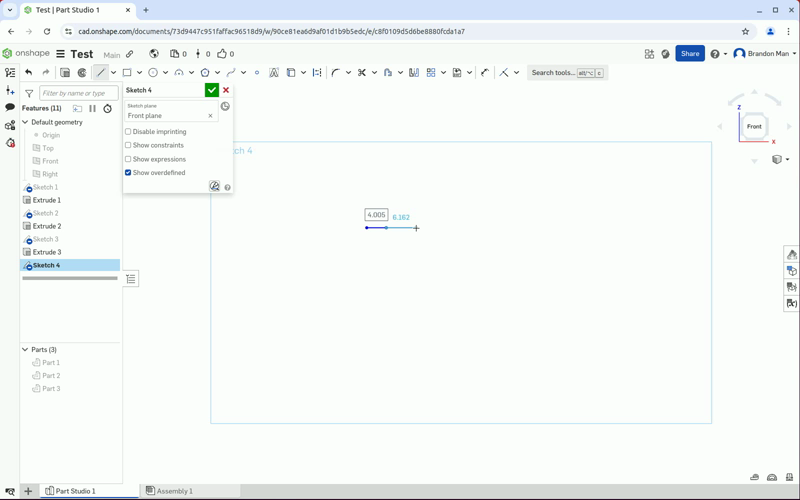
mouse_move(386, 189)
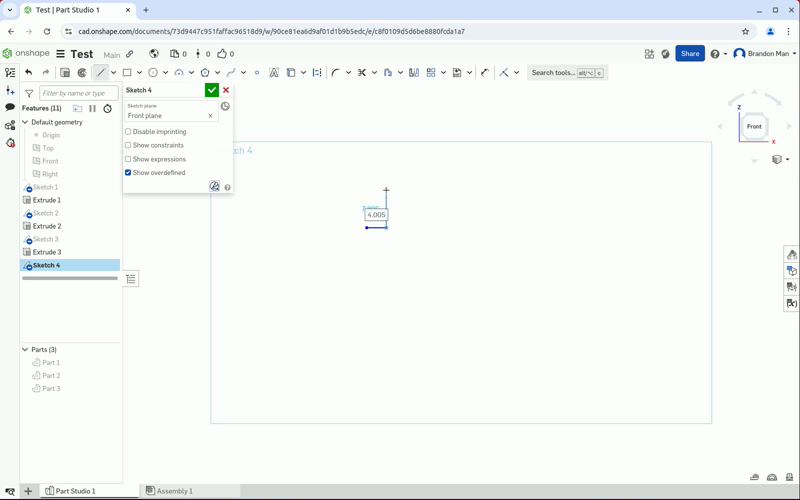
click(386, 189)
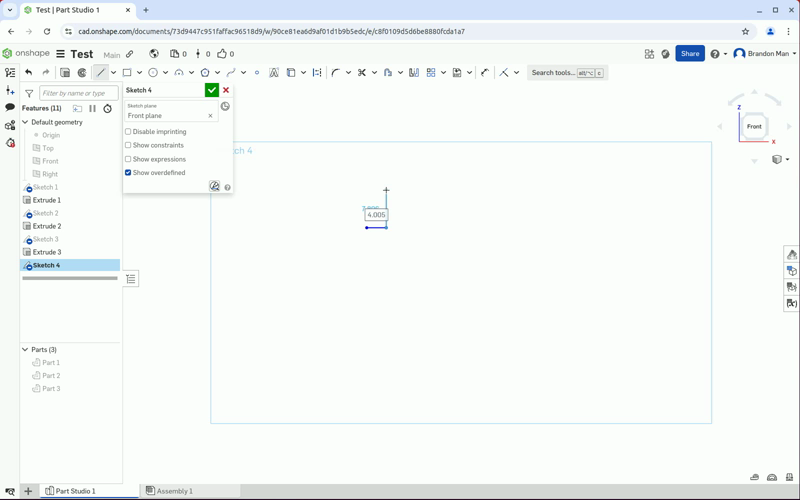
key_up(shift)
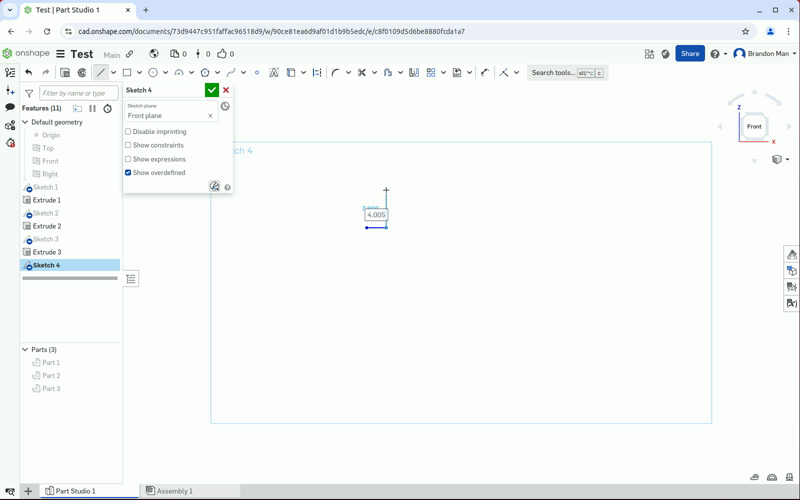
key_down(shift)
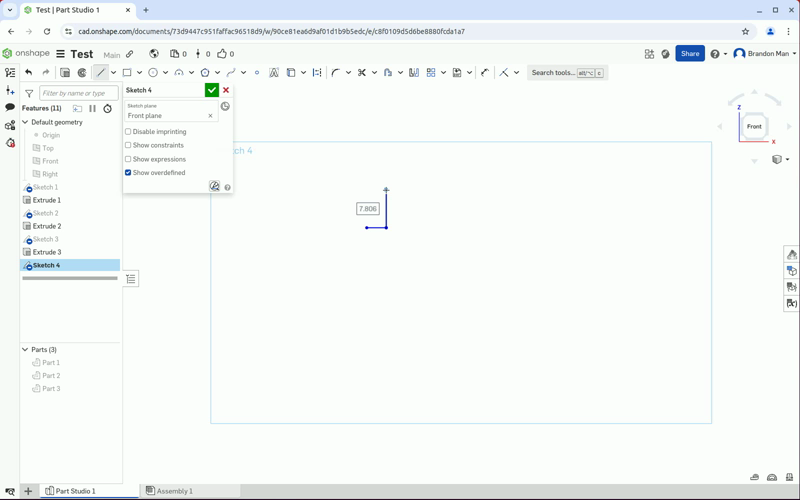
mouse_move(416, 189)
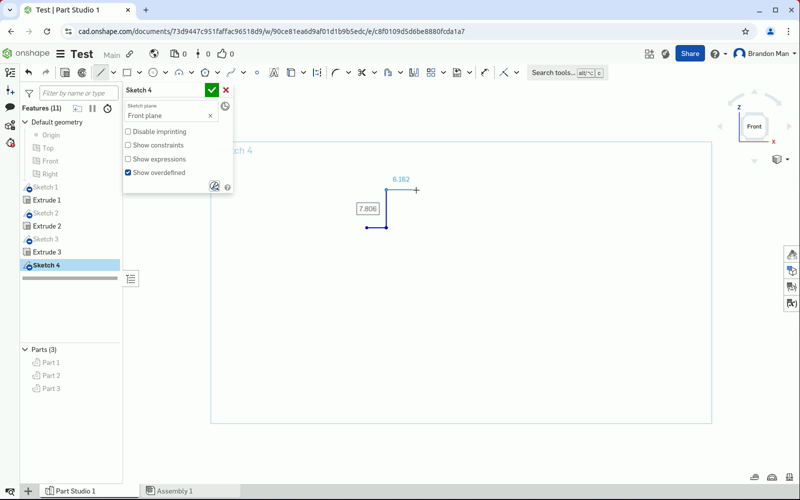
mouse_move(366, 189)
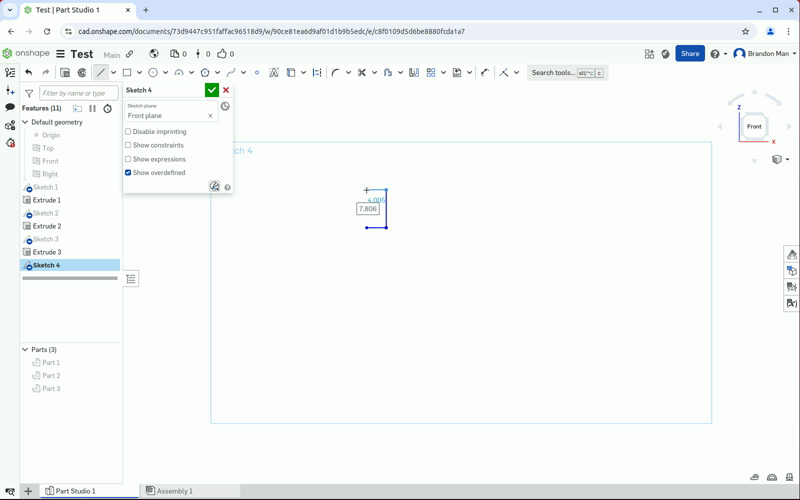
click(366, 189)
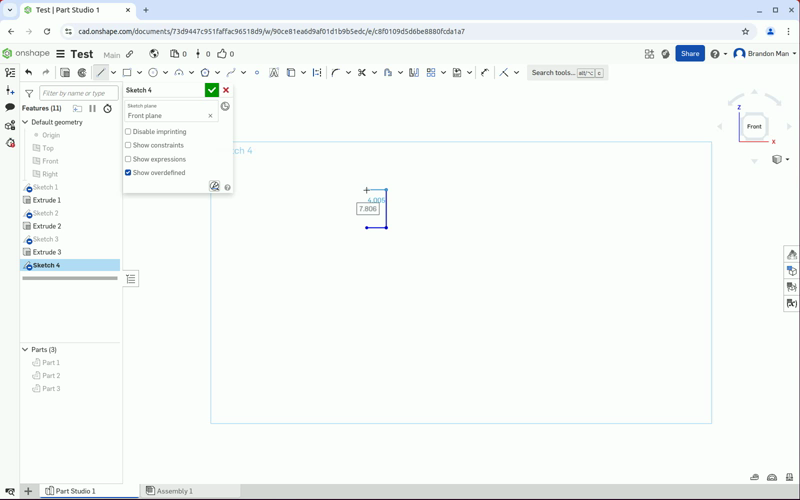
key_up(shift)
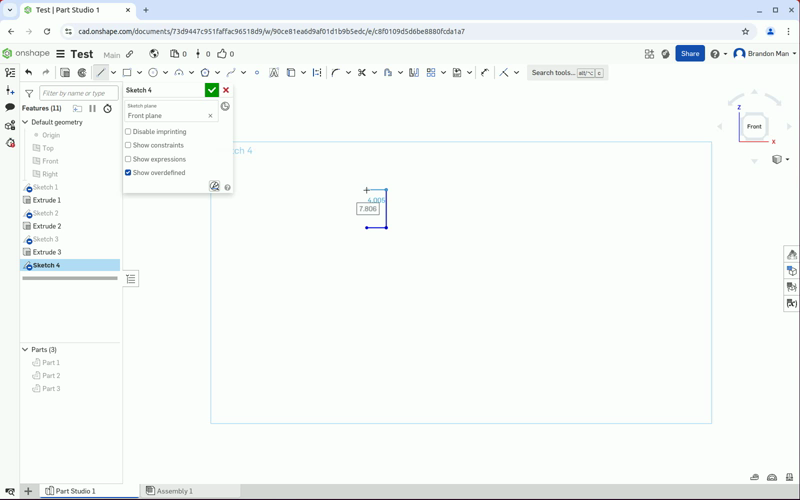
mouse_move(396, 189)
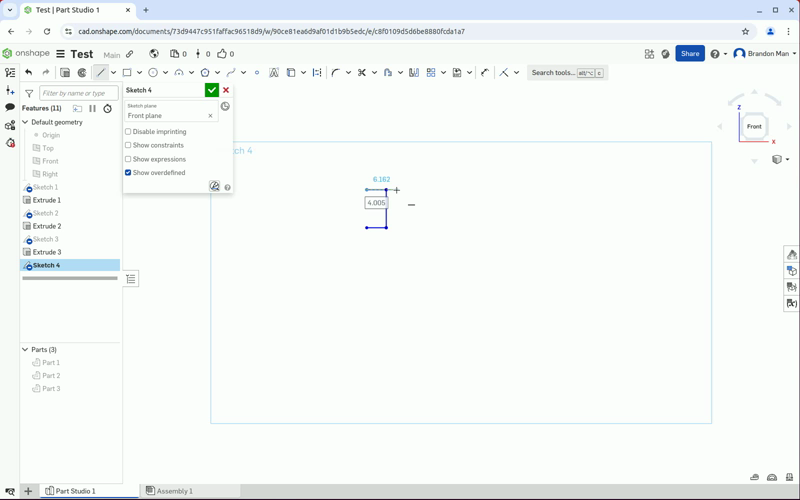
key_down(shift)
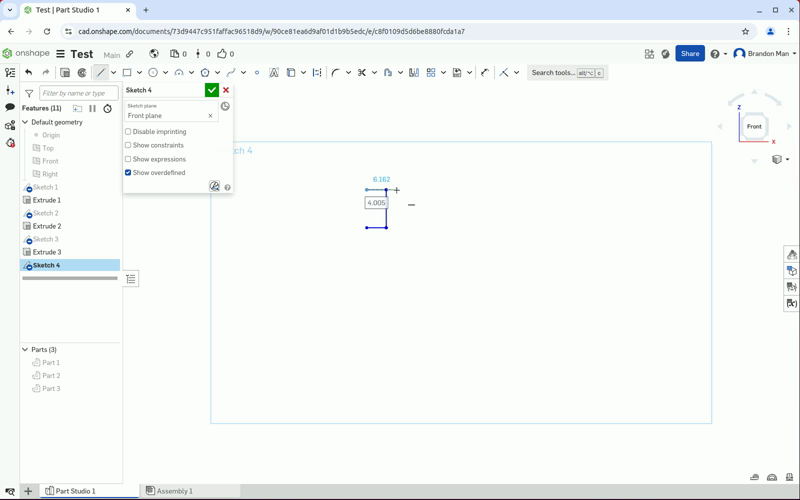
mouse_move(366, 227)
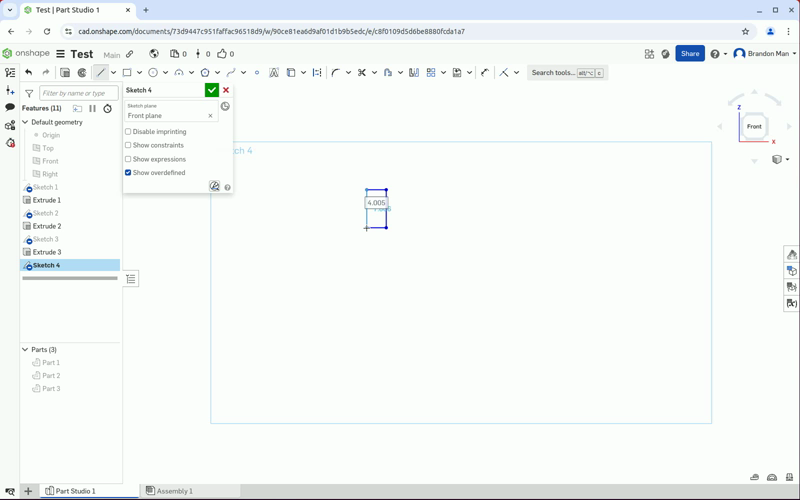
key_up(shift)
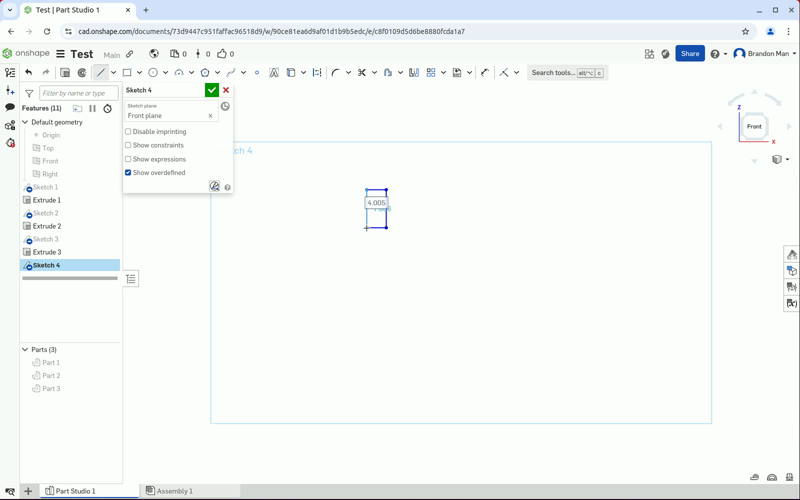
click(366, 227)
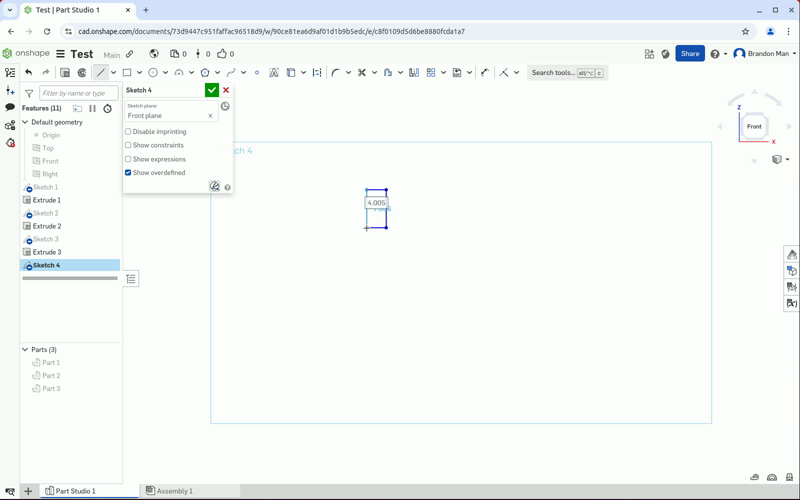
key(esc)
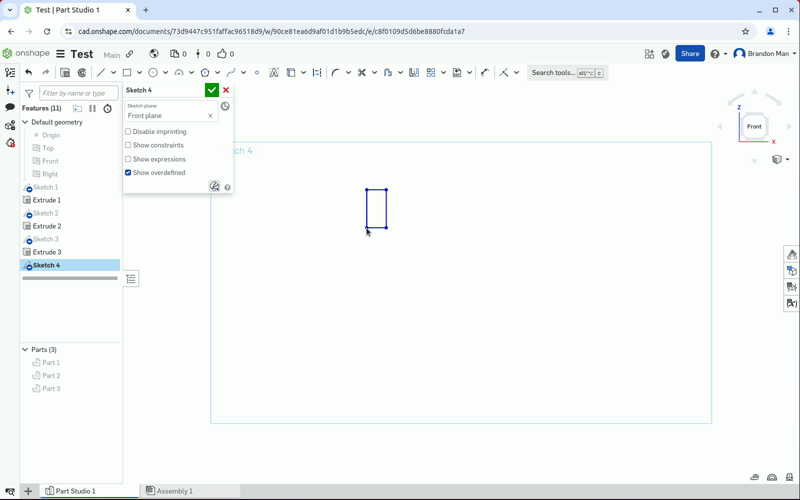
mouse_move(382, 226)
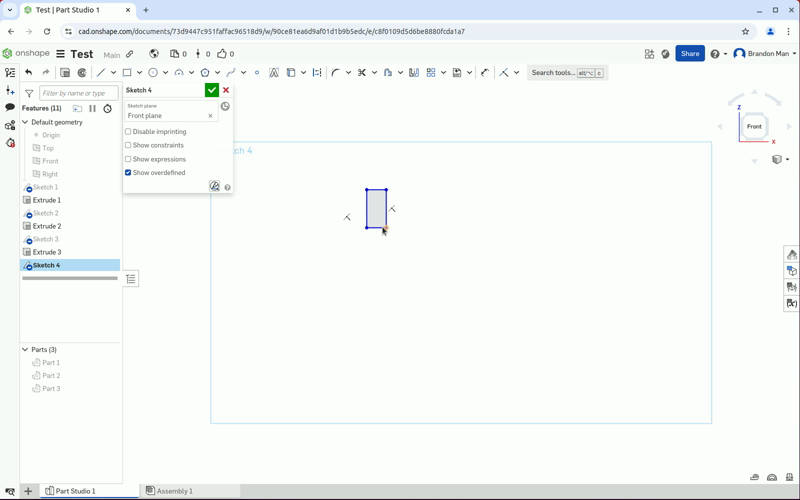
scroll(6)
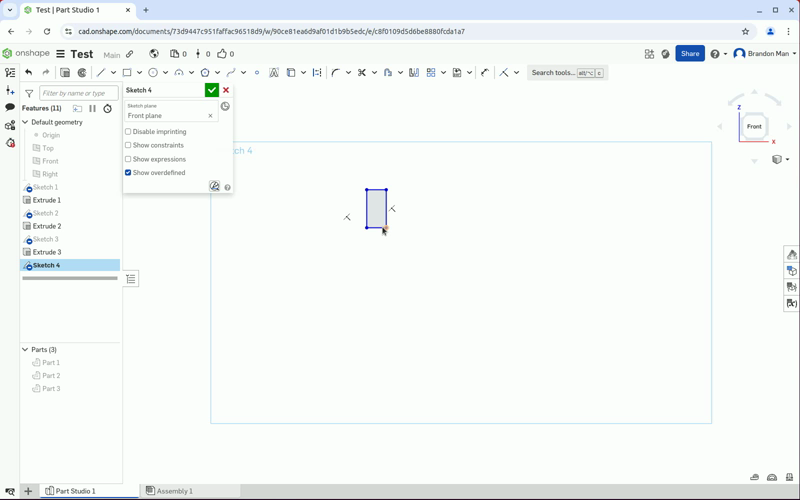
scroll(6)
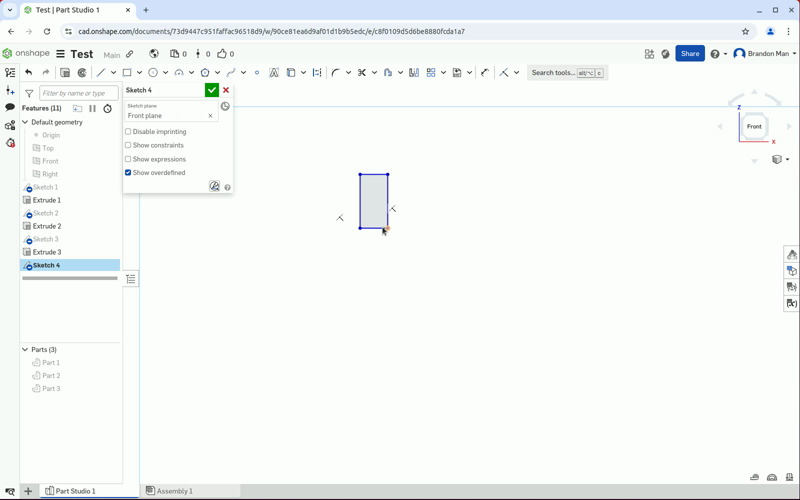
scroll(6)
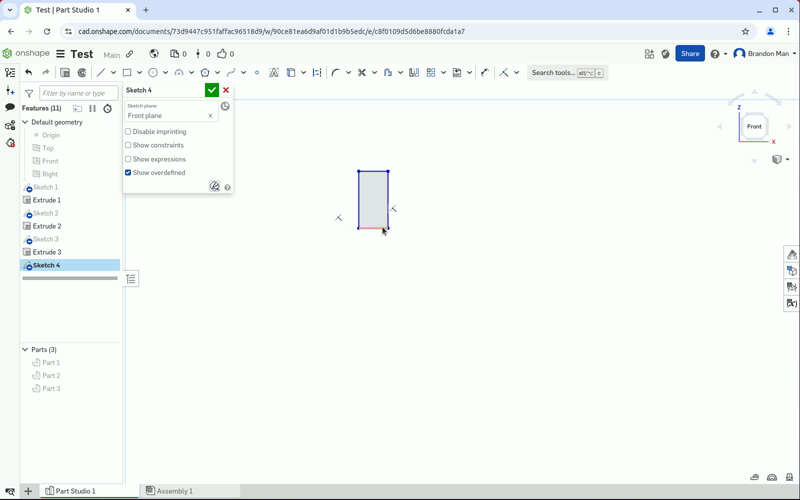
scroll(6)
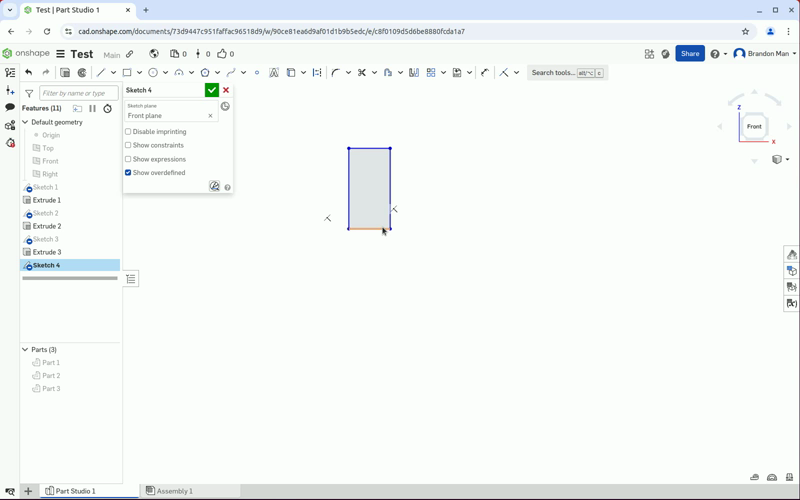
scroll(6)
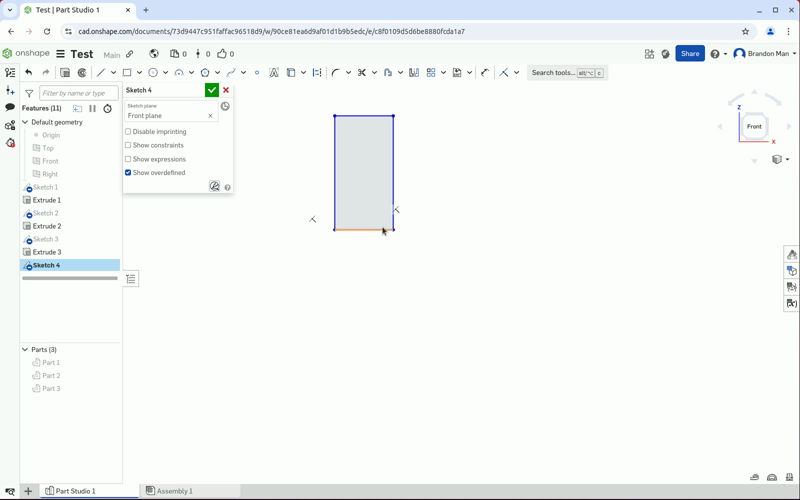
scroll(6)
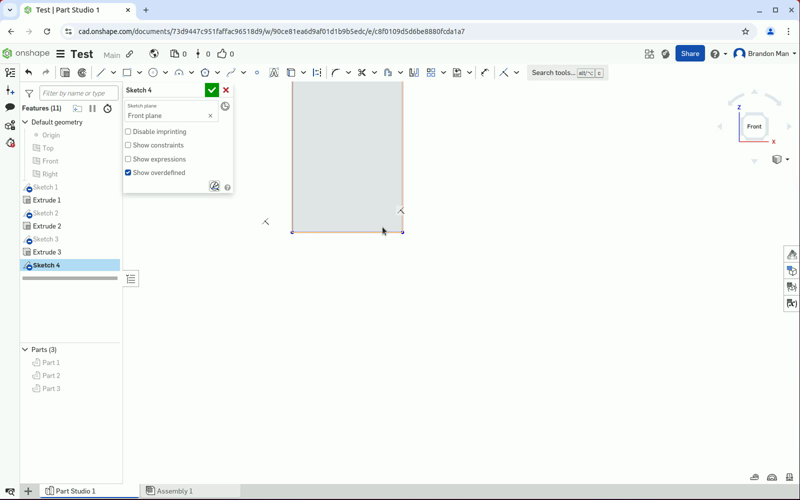
scroll(6)
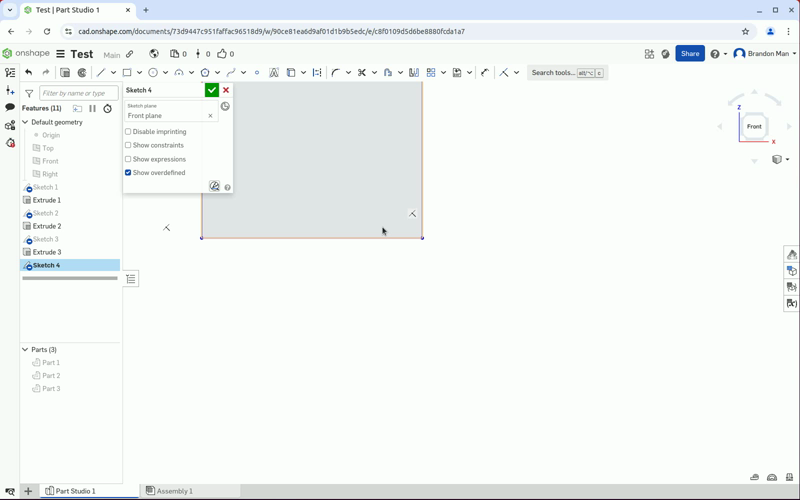
click(382, 226)
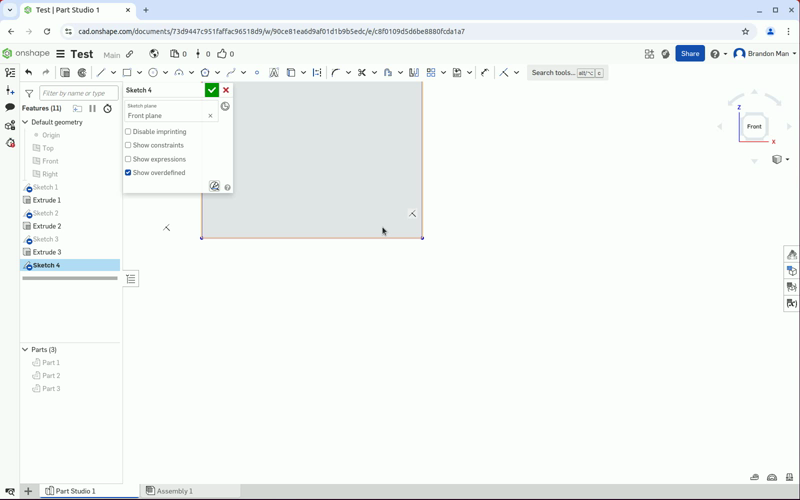
scroll(-6)
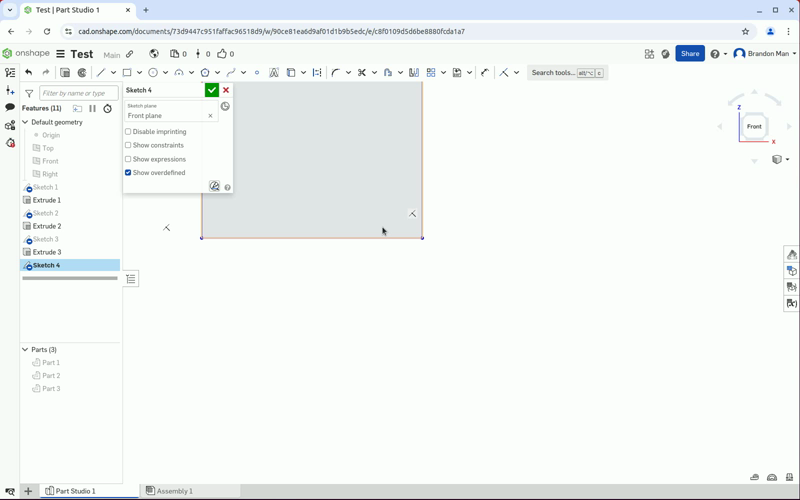
scroll(-6)
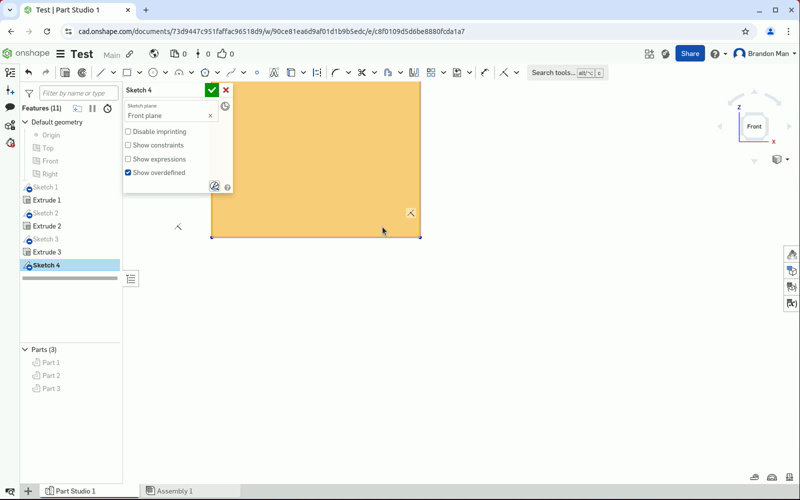
scroll(-6)
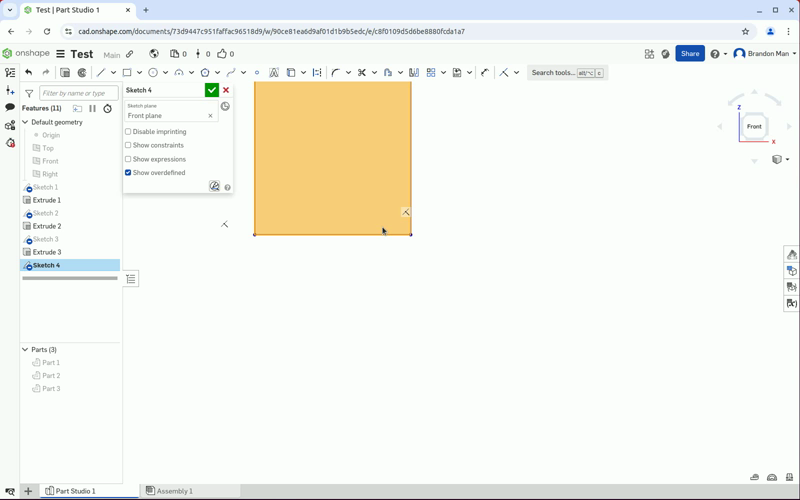
scroll(-6)
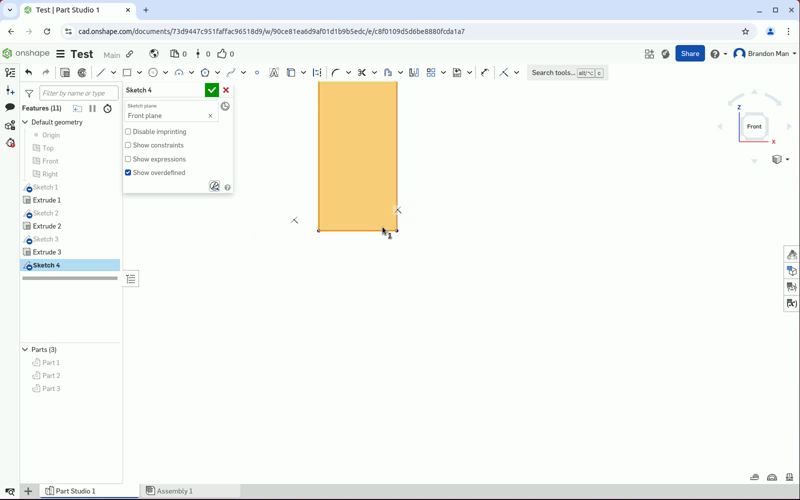
scroll(-6)
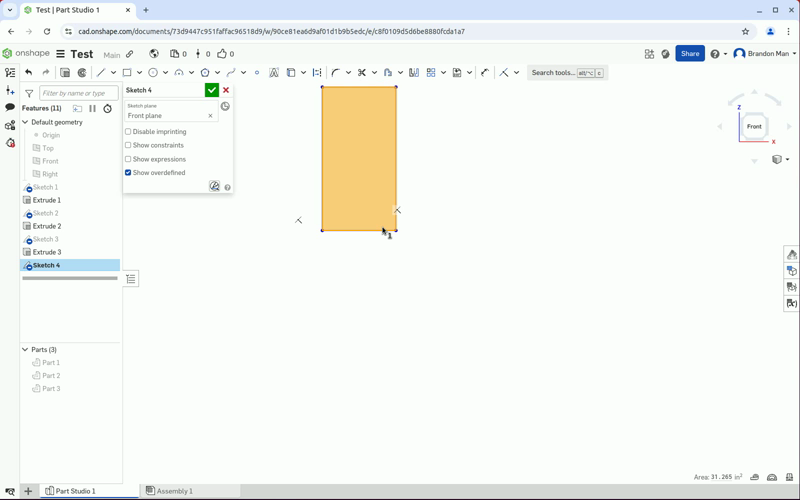
scroll(-6)
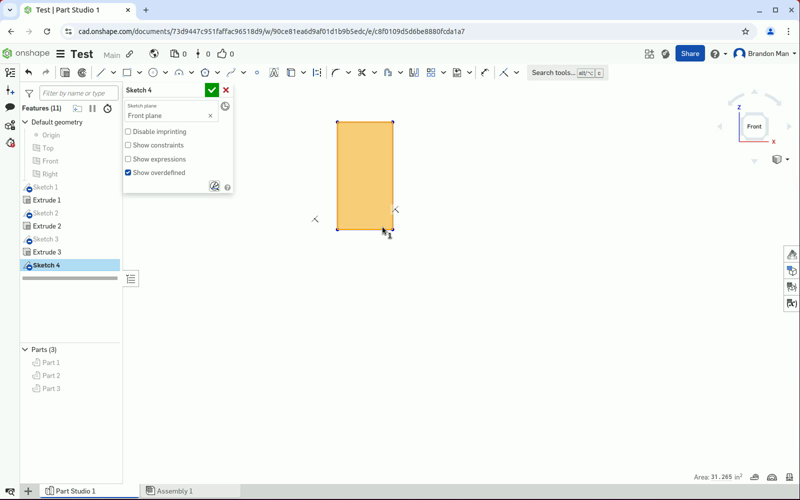
scroll(-6)
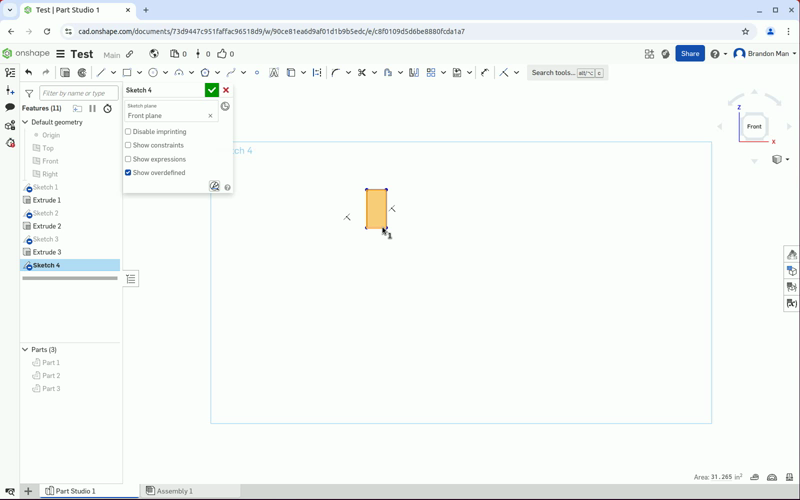
mouse_move(73, 352)
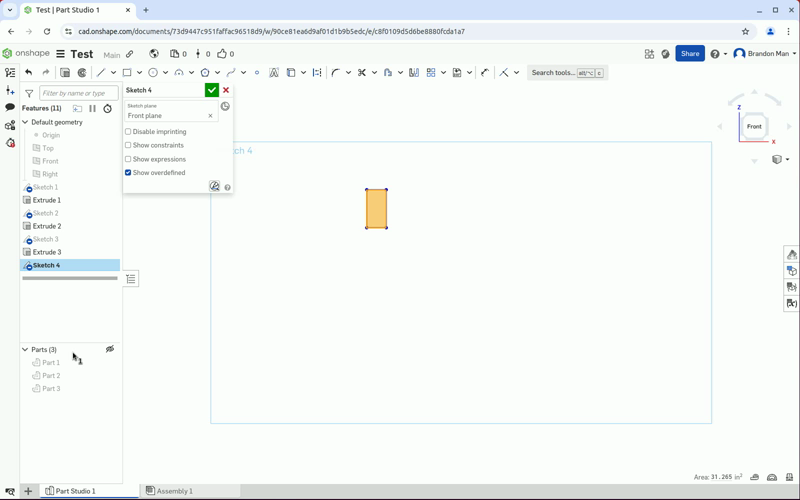
key(shift+y)
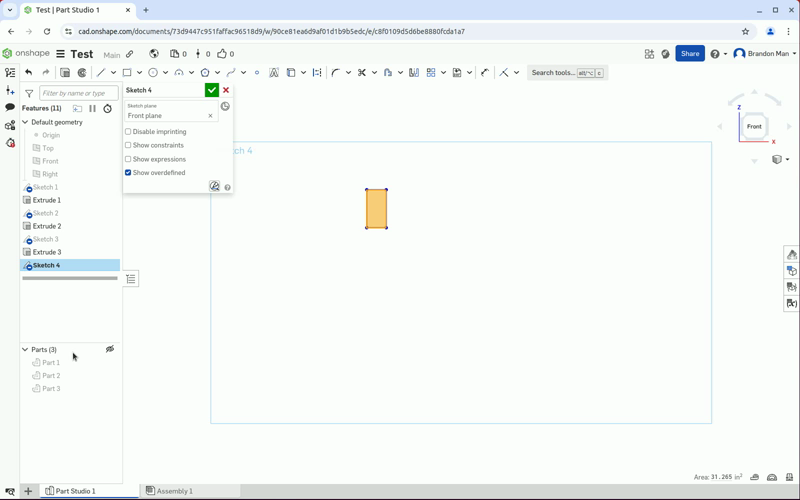
key(shift+e)
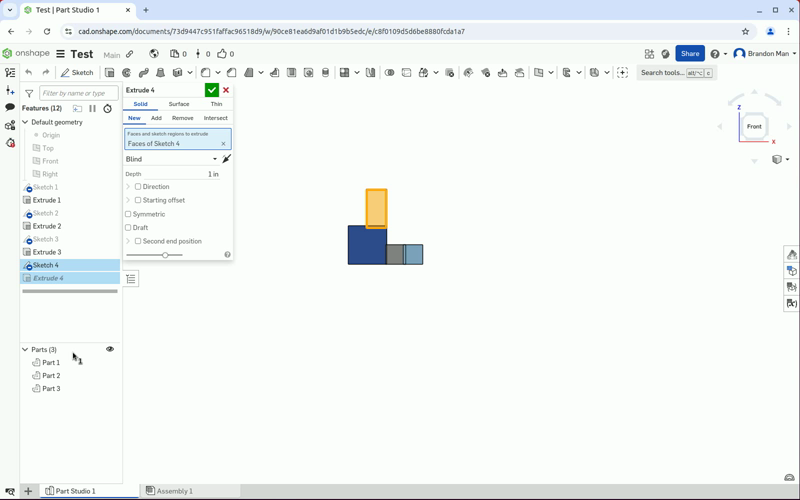
mouse_move(143, 106)
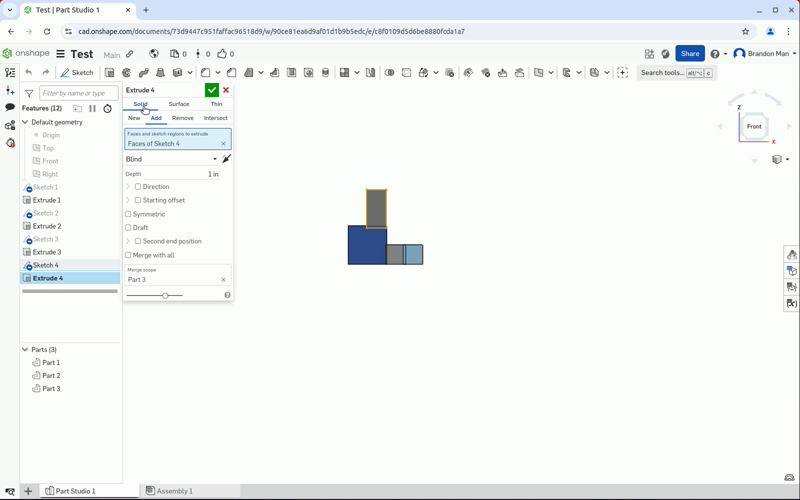
click(143, 106)
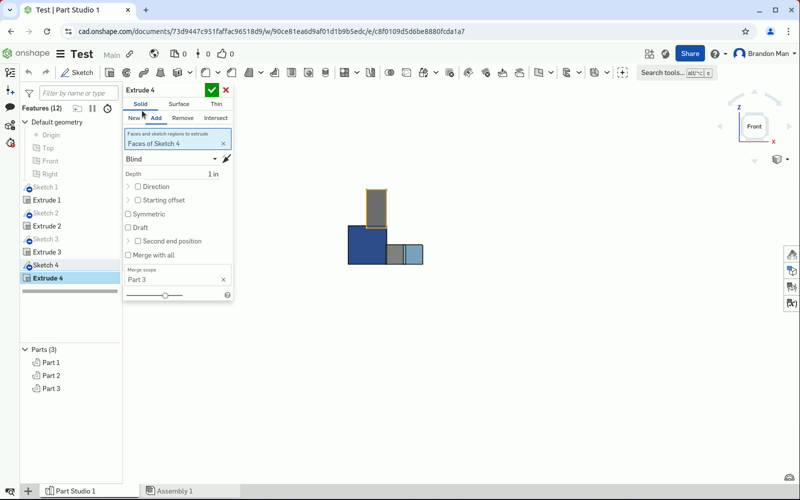
mouse_move(137, 120)
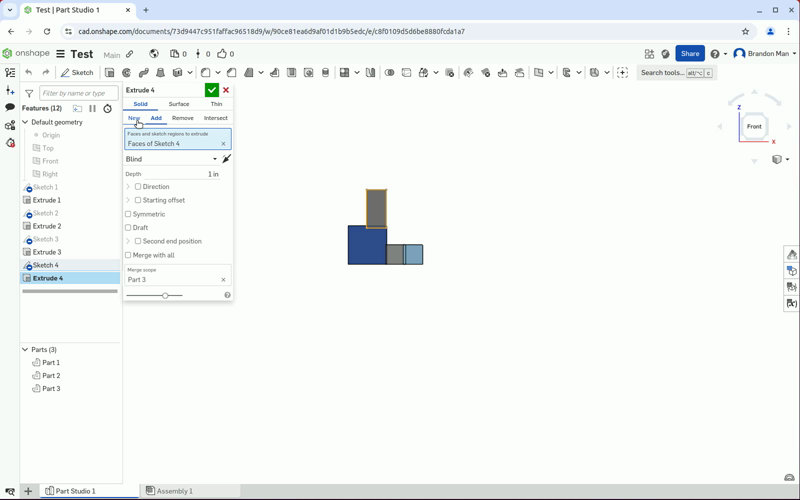
click(137, 120)
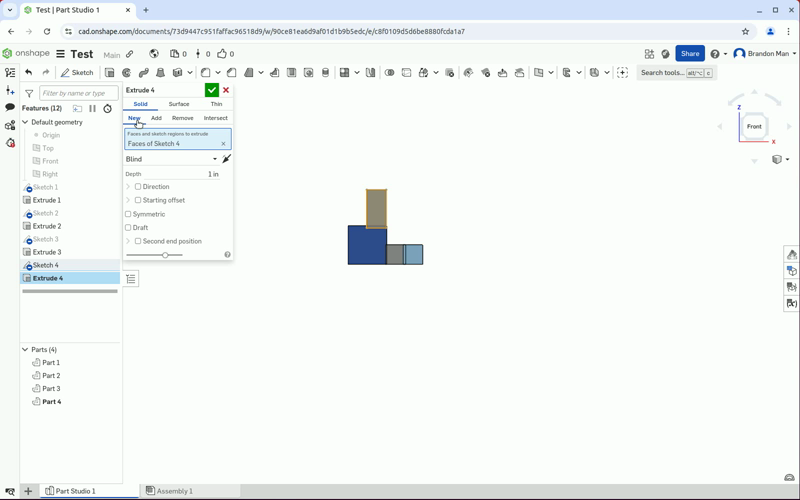
key(tab, 4)
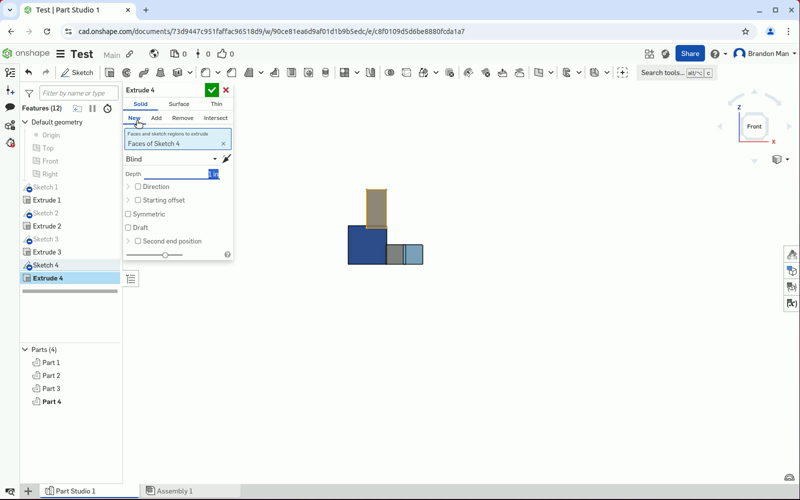
text(-9.869)
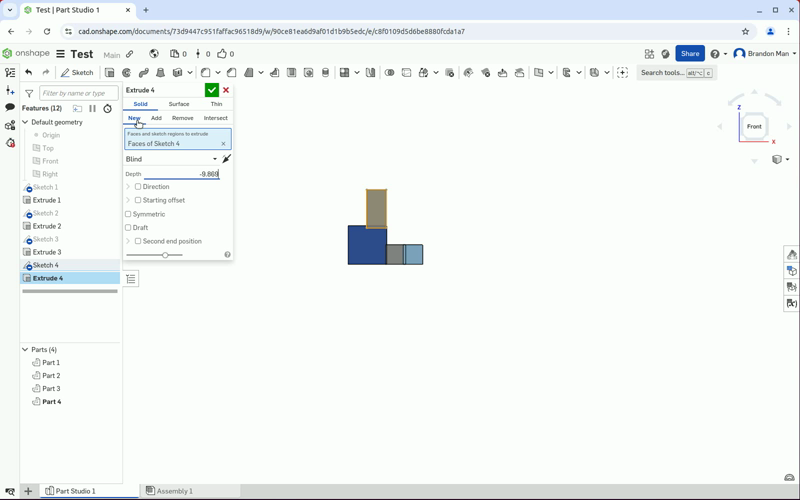
key(enter)
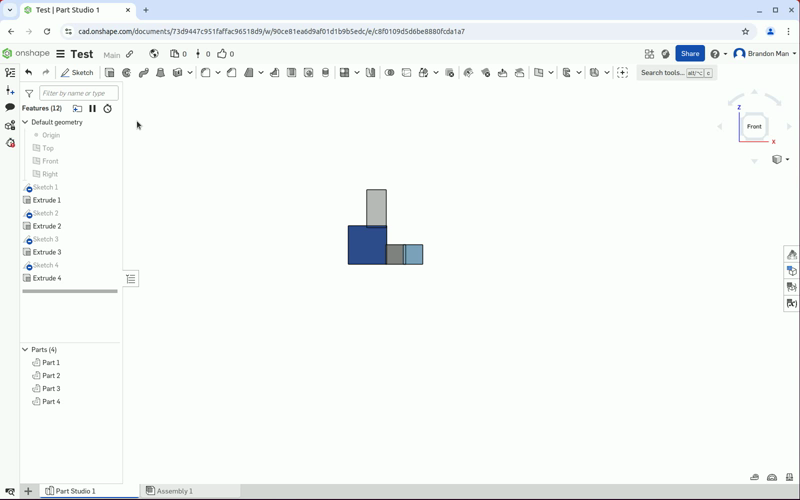
key(shift+h)
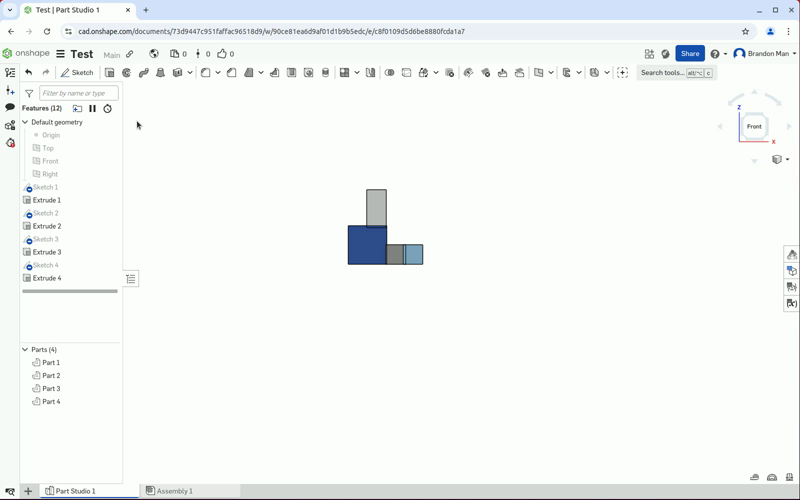
key(shift+h)
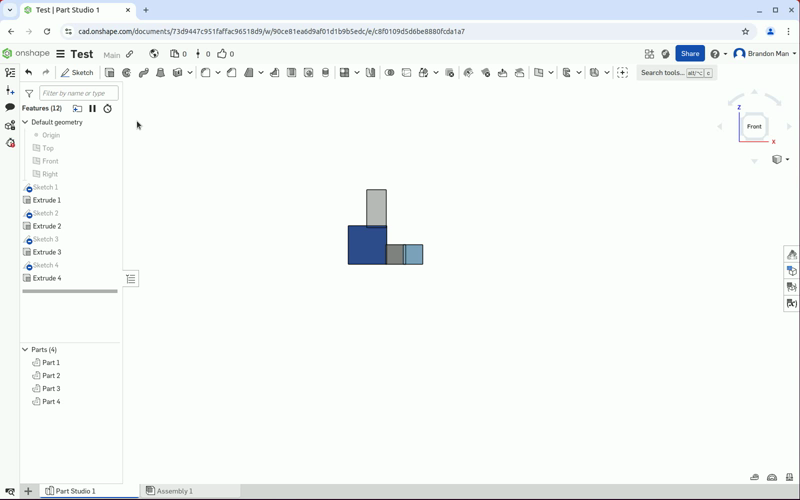
mouse_move(73, 189)
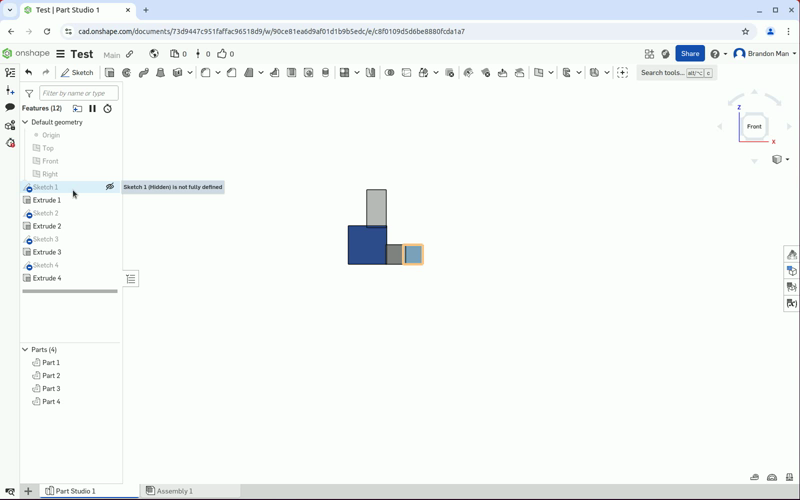
click(73, 189)
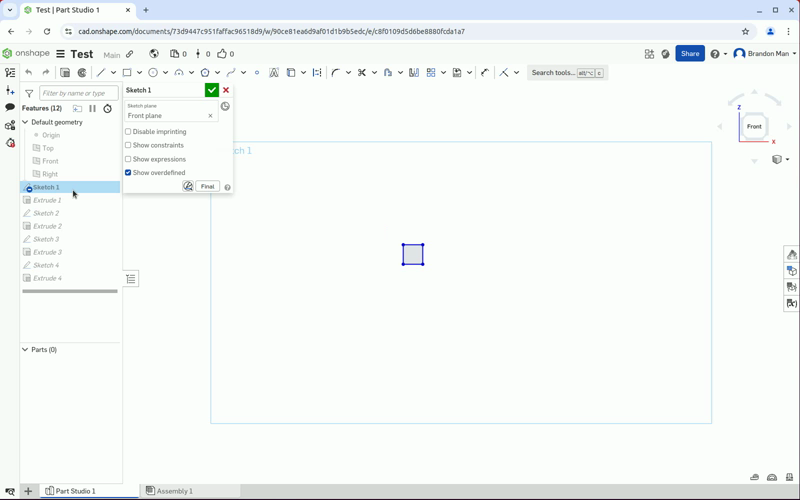
mouse_move(229, 92)
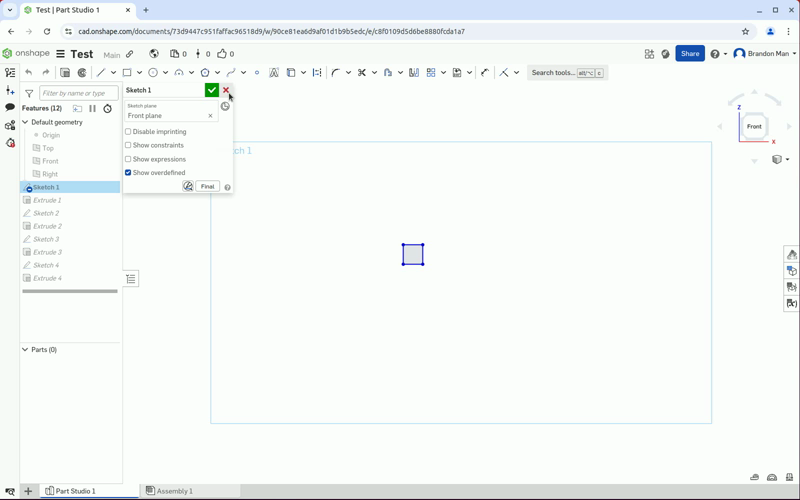
click(229, 92)
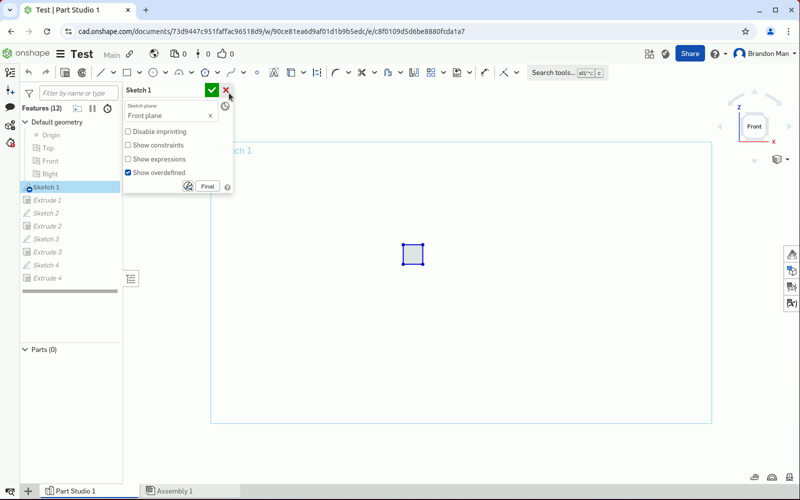
key(shift+s)
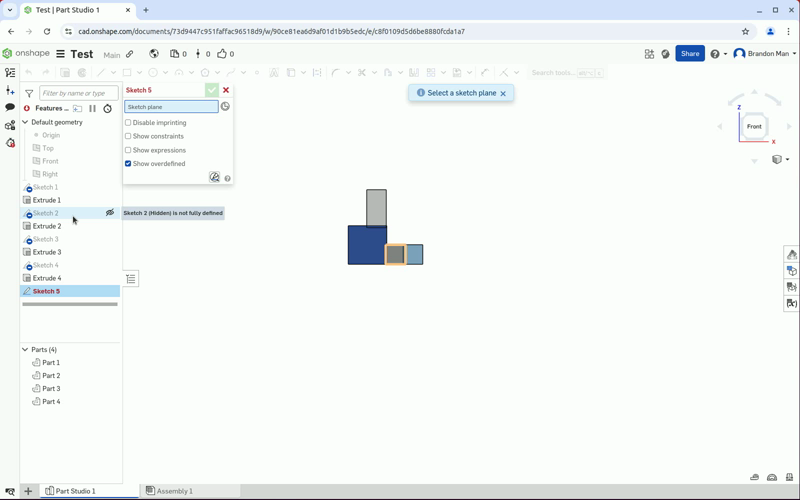
scroll(3)
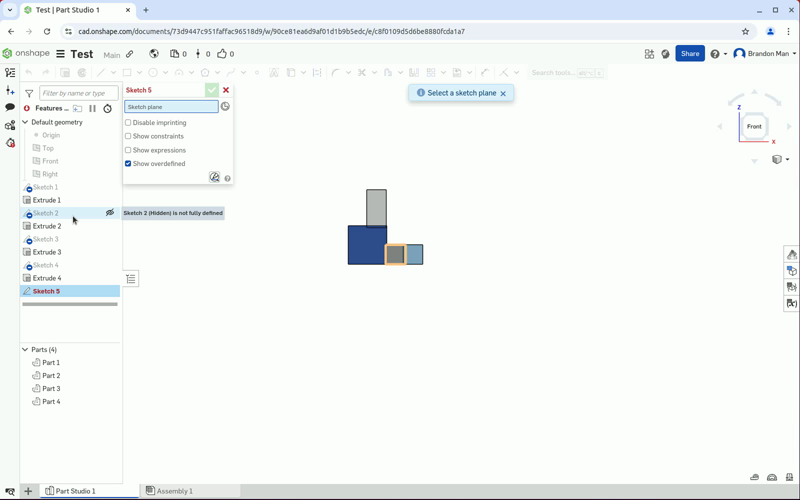
mouse_move(73, 163)
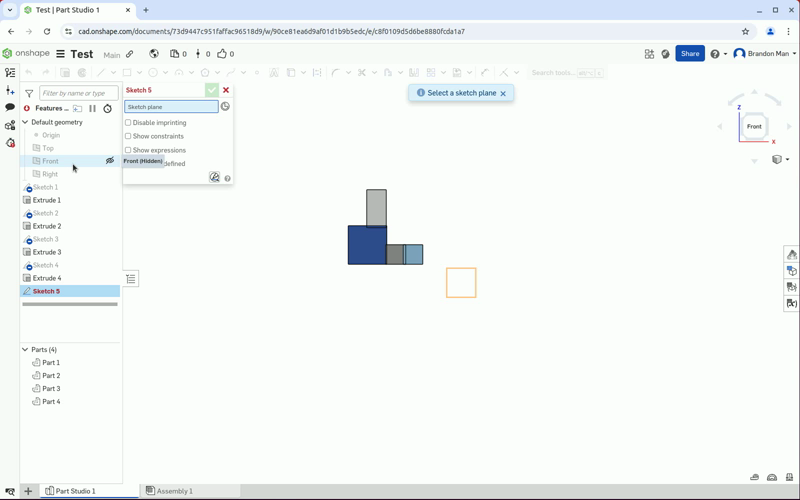
click(73, 163)
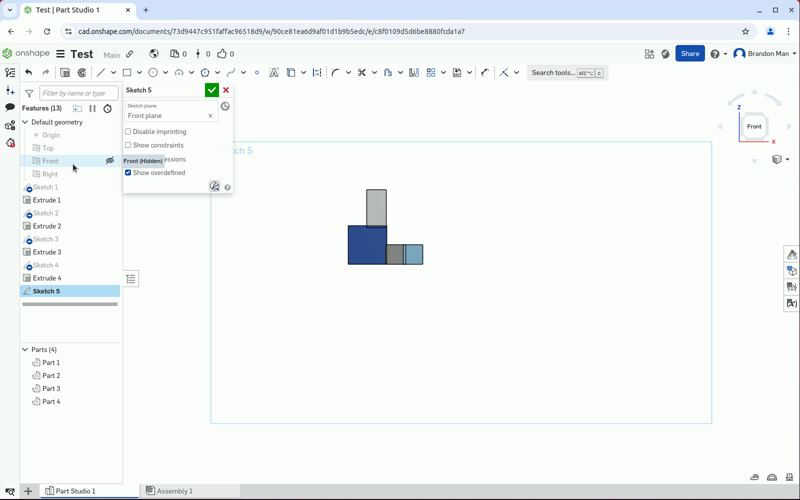
mouse_move(73, 352)
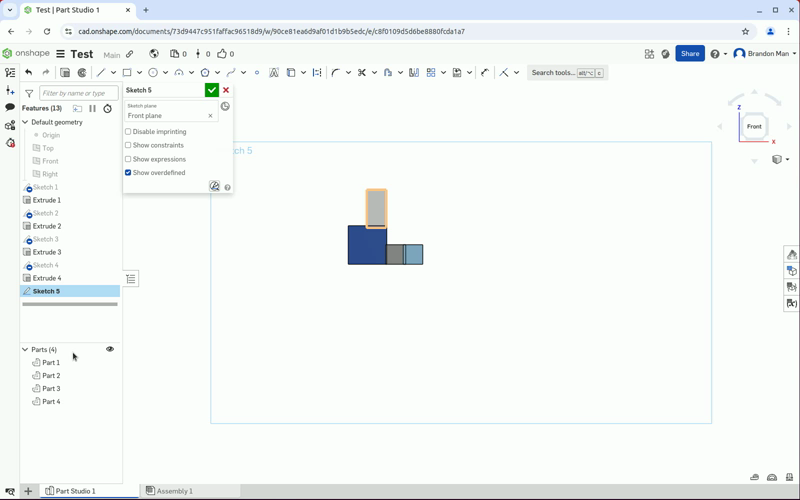
key(y)
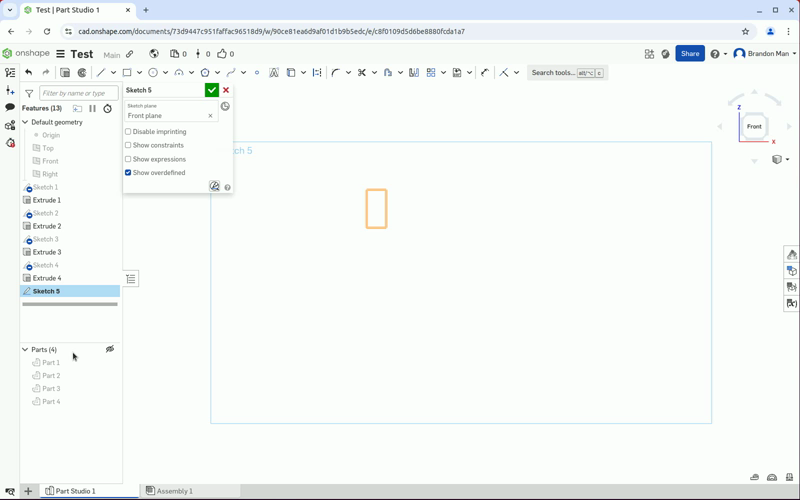
key(l)
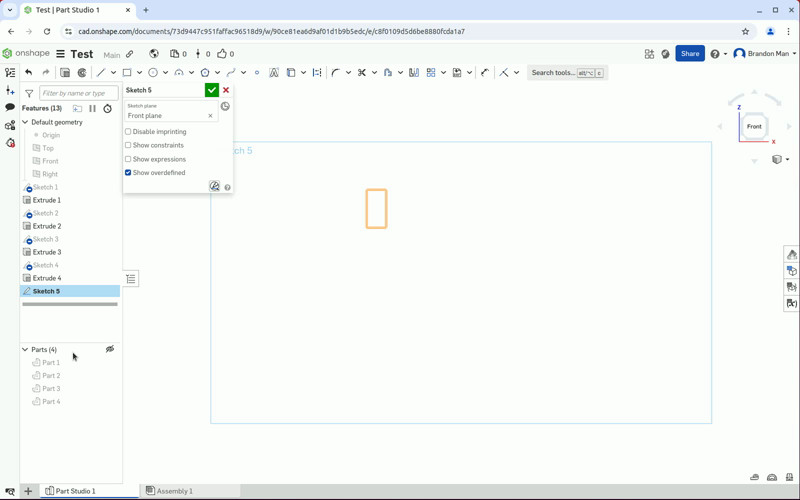
key_down(shift)
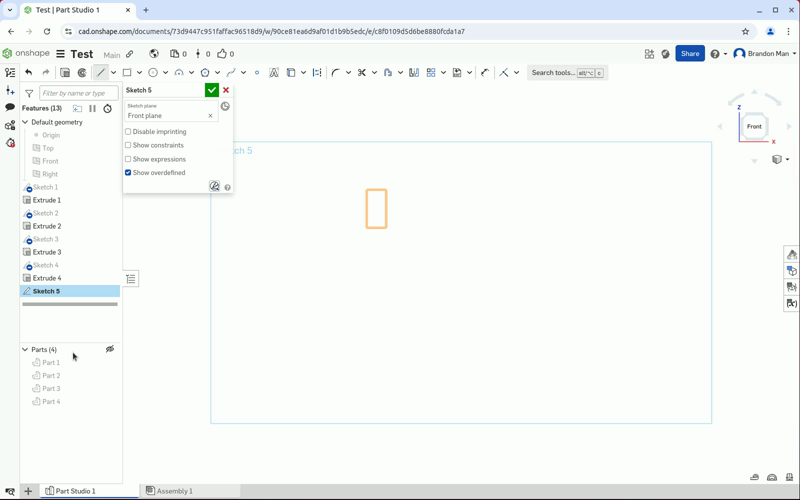
mouse_move(348, 227)
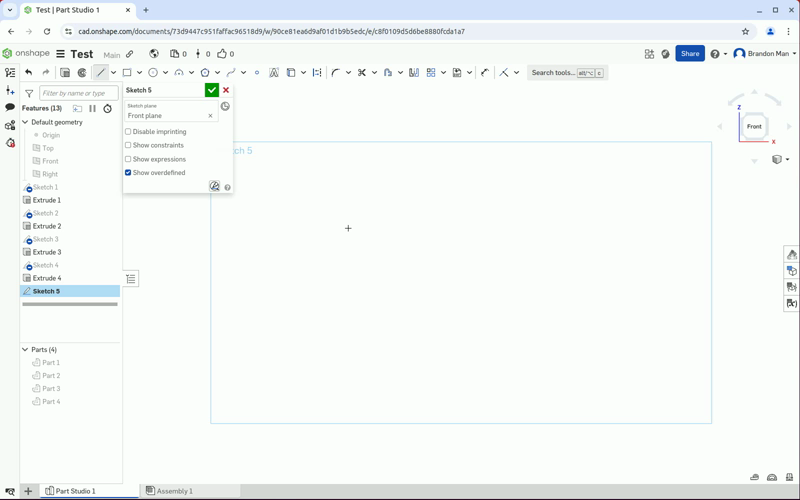
click(348, 227)
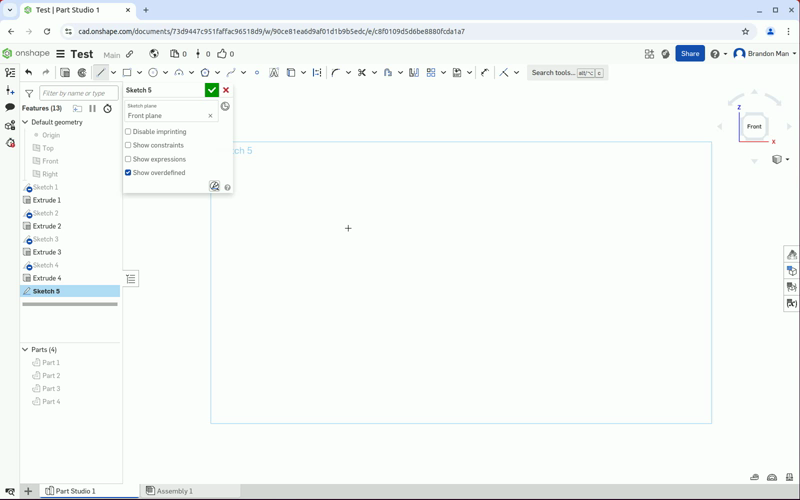
key_up(shift)
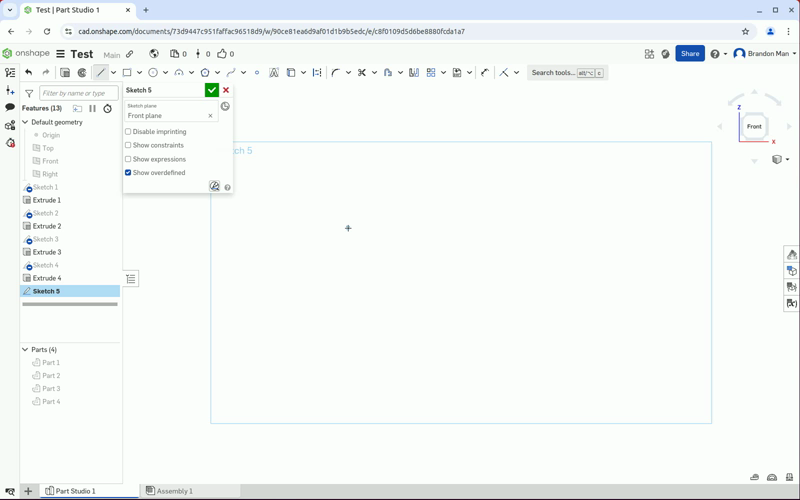
key_down(shift)
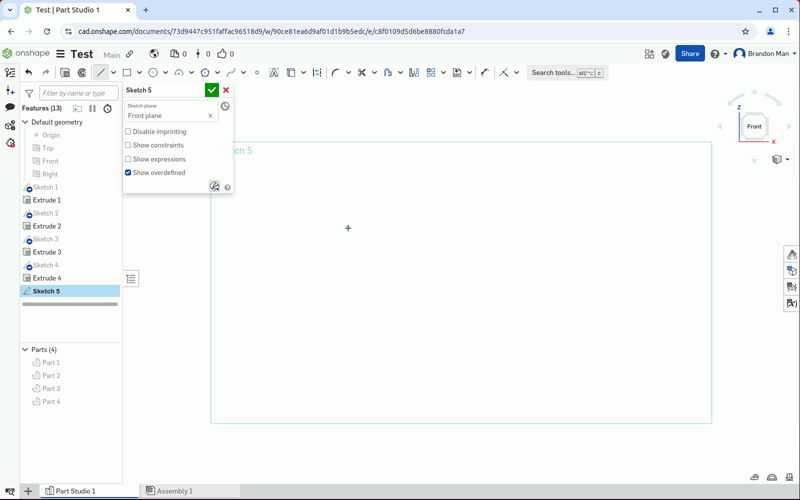
mouse_move(378, 227)
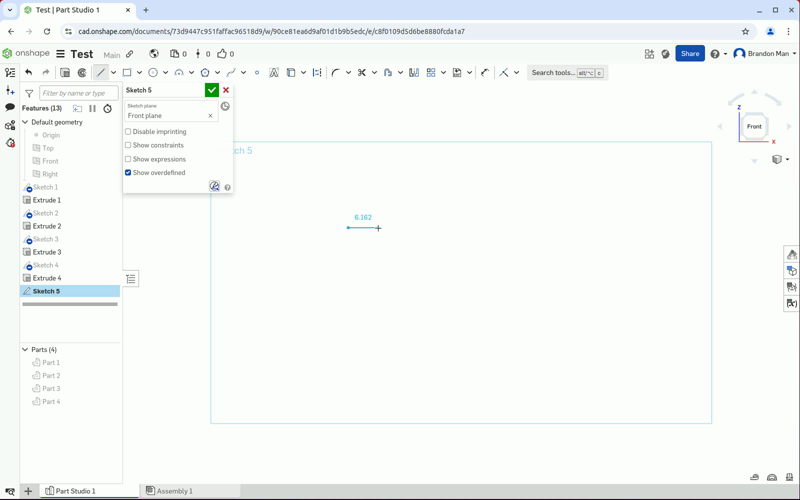
mouse_move(367, 227)
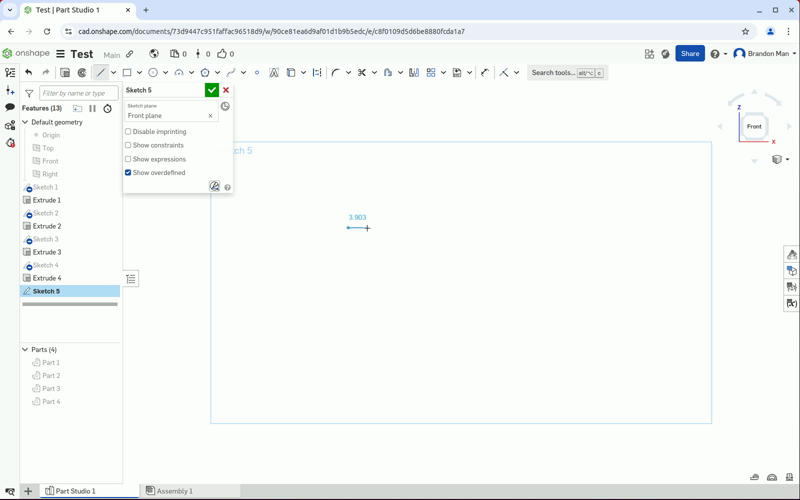
click(367, 227)
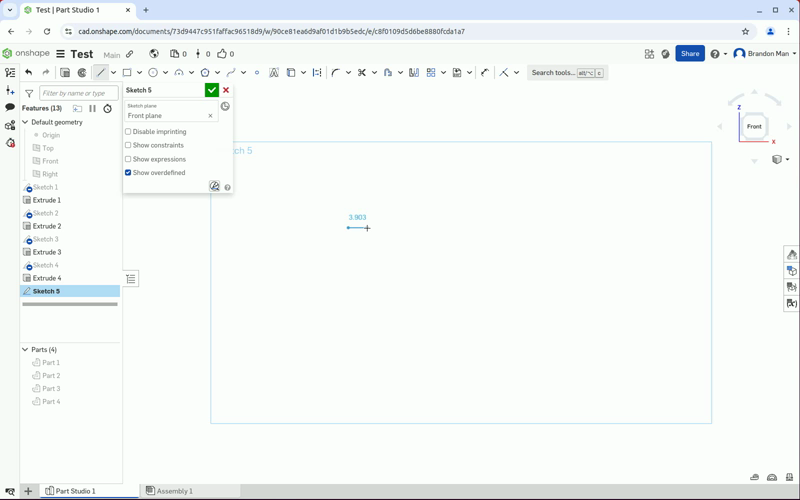
key_up(shift)
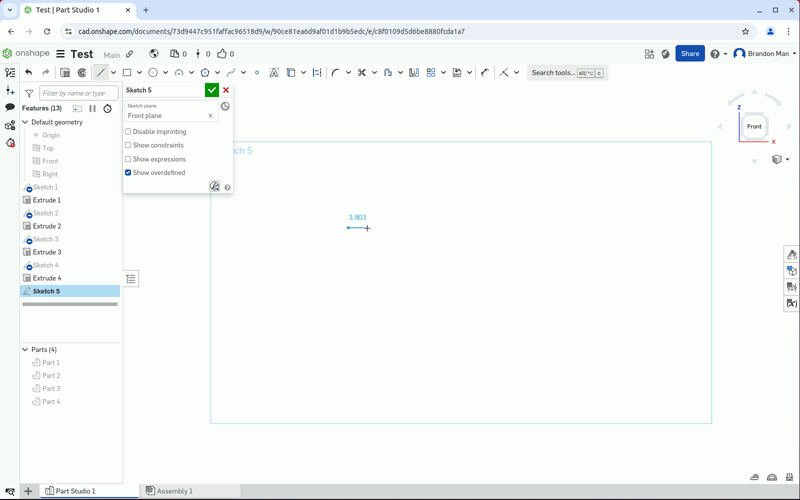
key_down(shift)
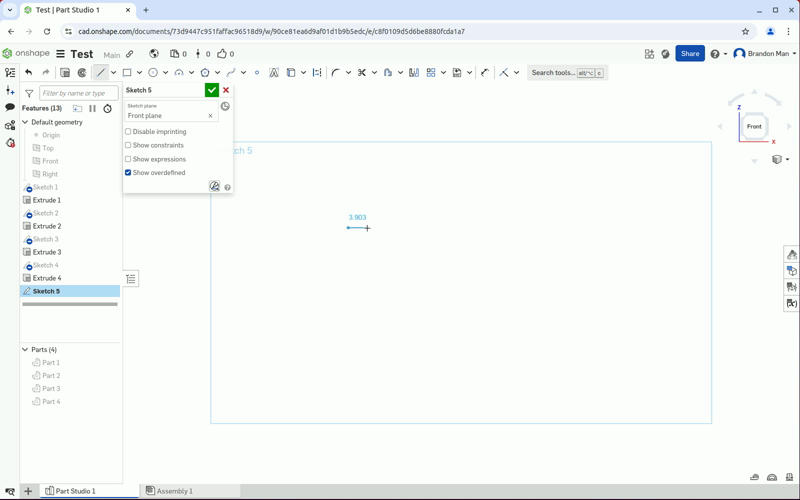
mouse_move(397, 227)
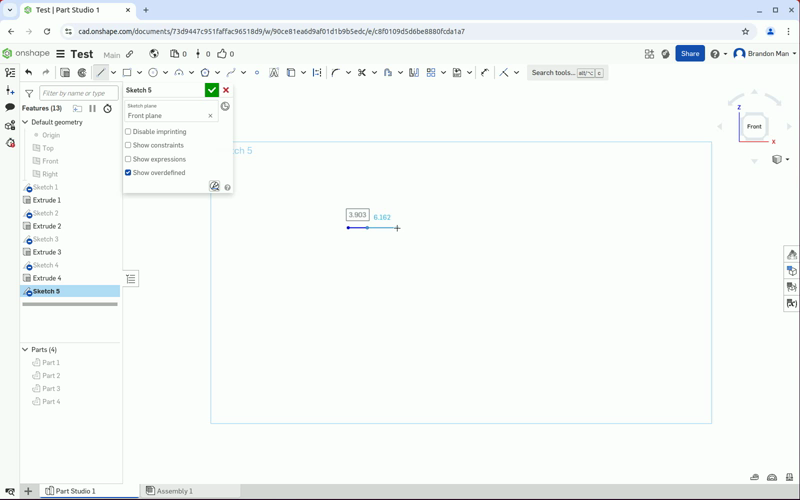
mouse_move(367, 189)
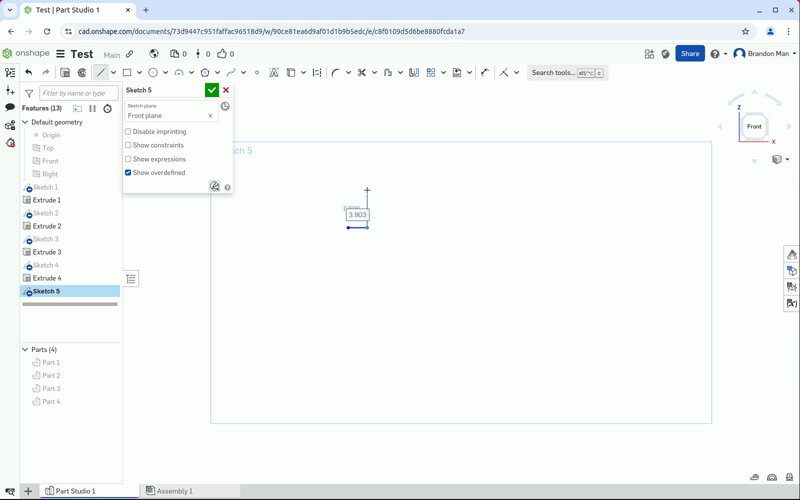
click(367, 189)
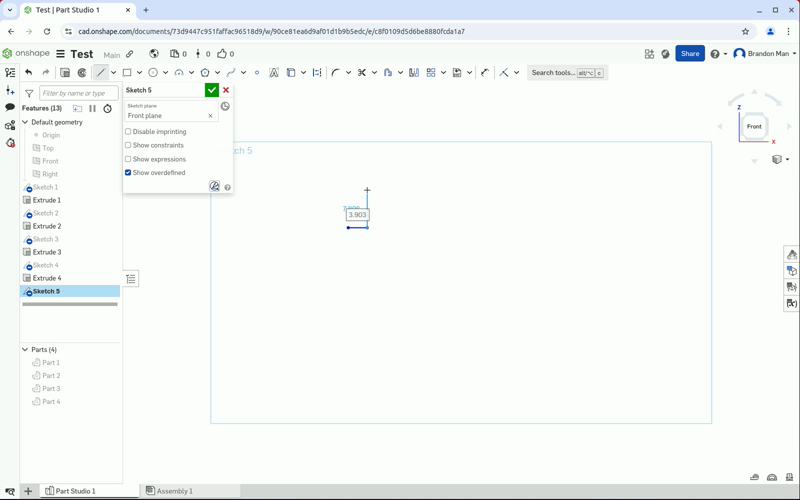
key_up(shift)
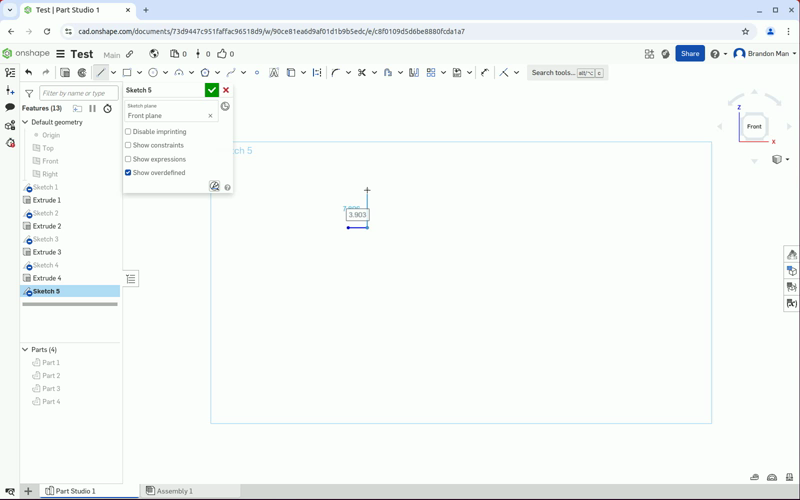
key_down(shift)
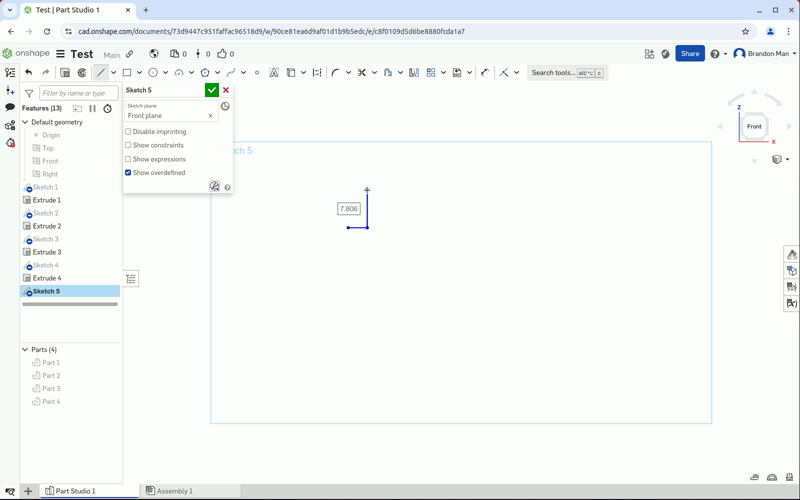
mouse_move(397, 189)
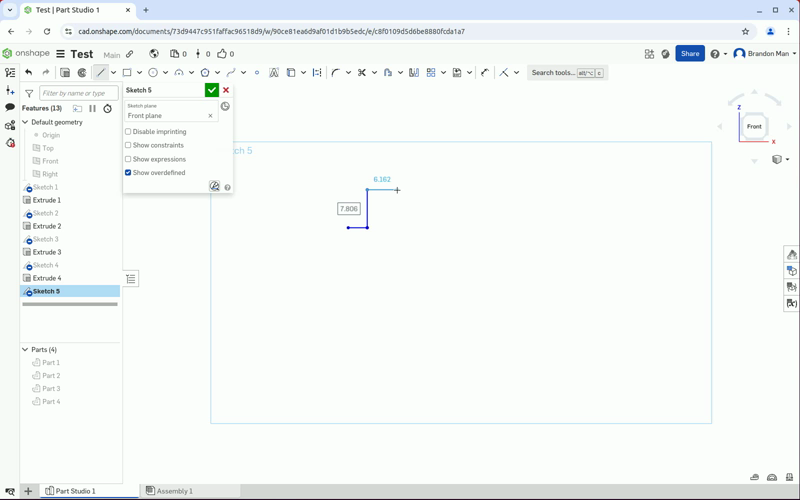
mouse_move(348, 189)
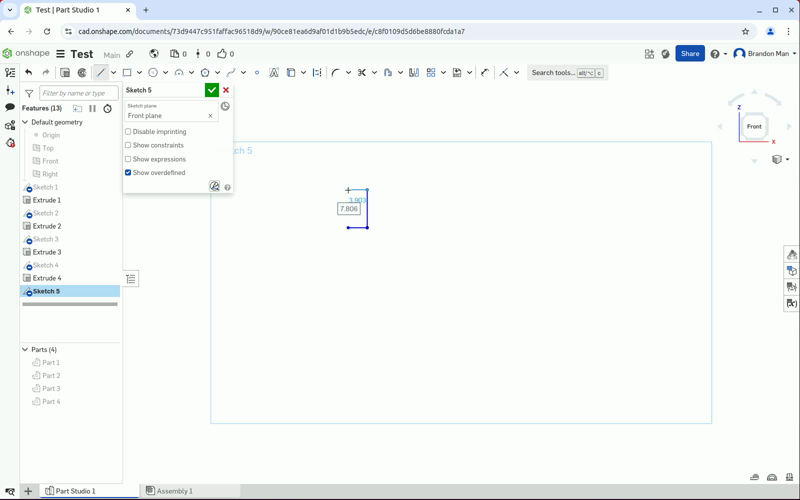
click(348, 189)
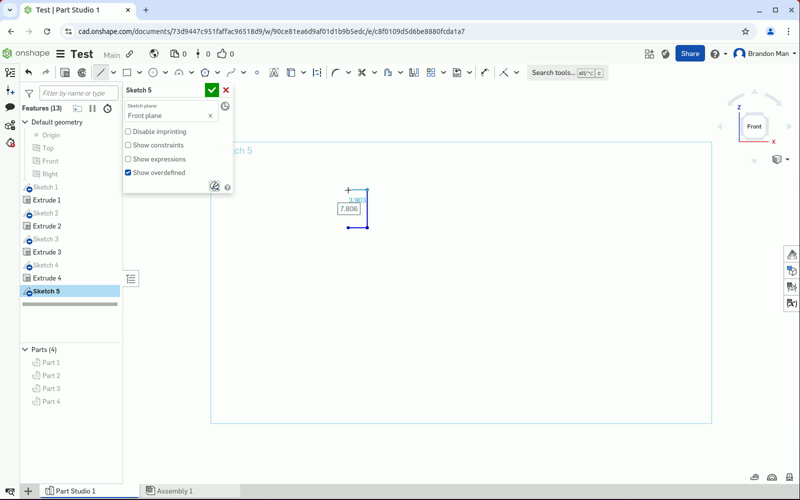
key_up(shift)
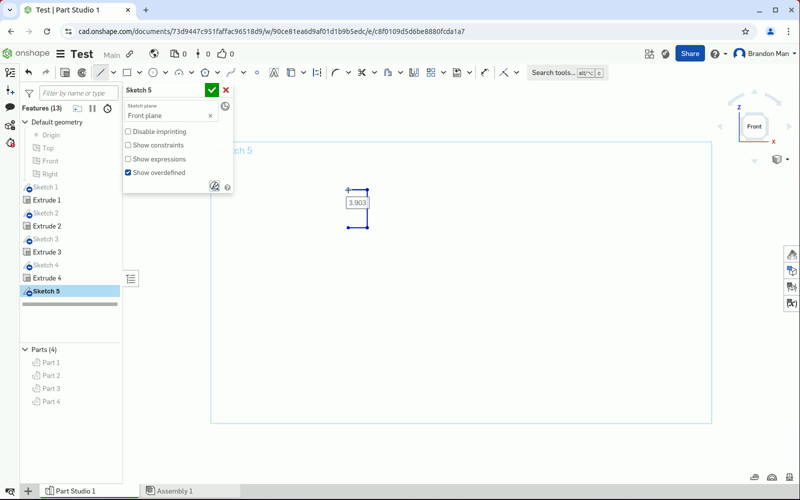
mouse_move(378, 189)
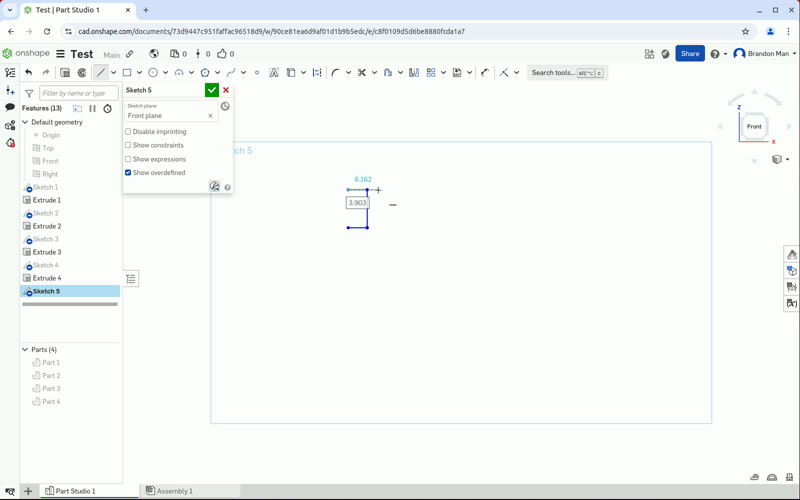
key_down(shift)
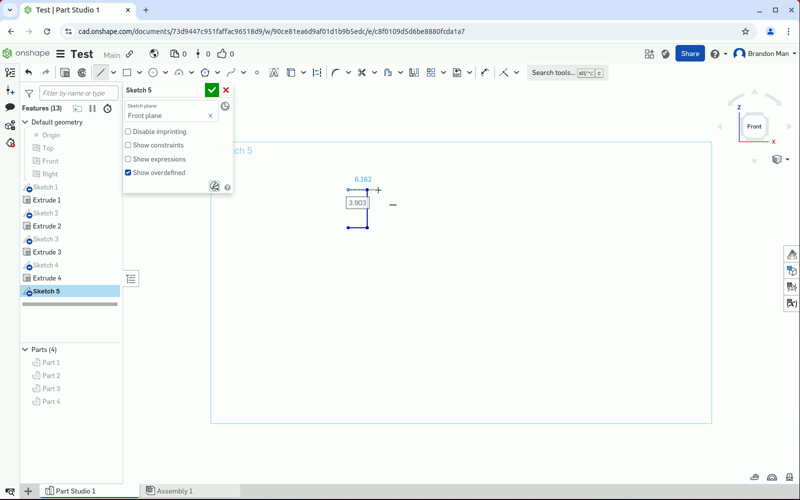
mouse_move(348, 227)
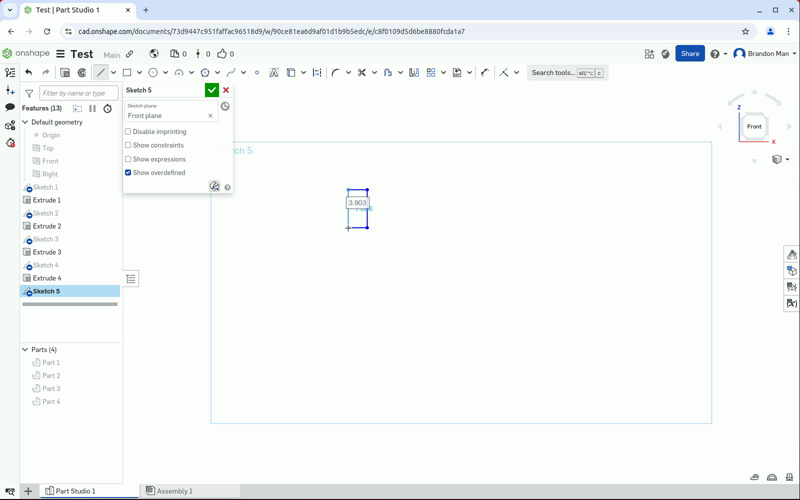
key_up(shift)
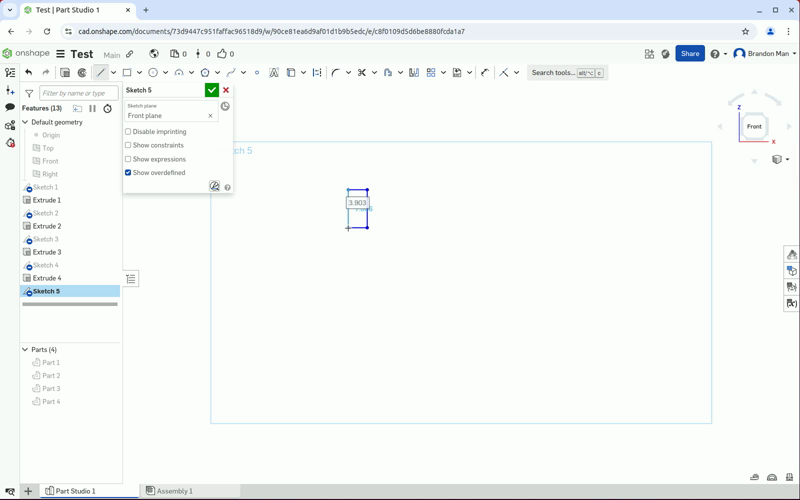
click(348, 227)
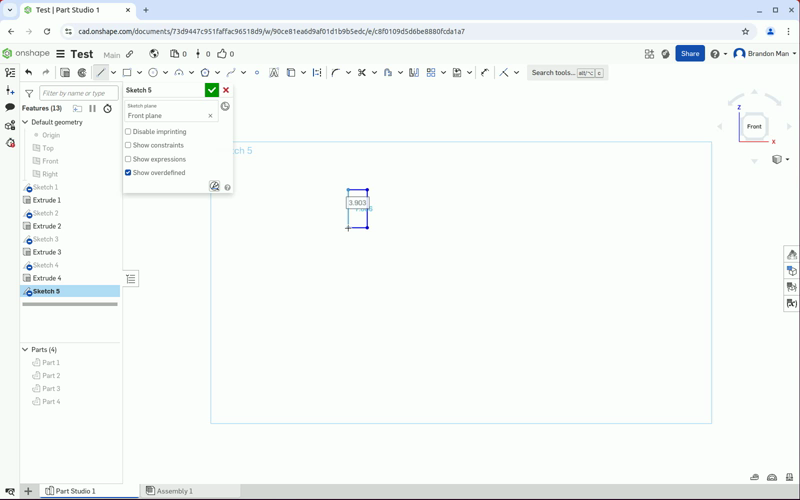
key(esc)
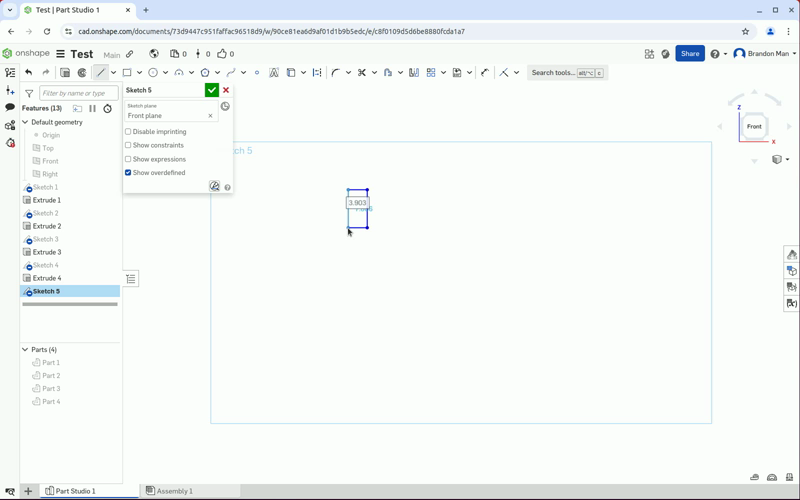
mouse_move(350, 211)
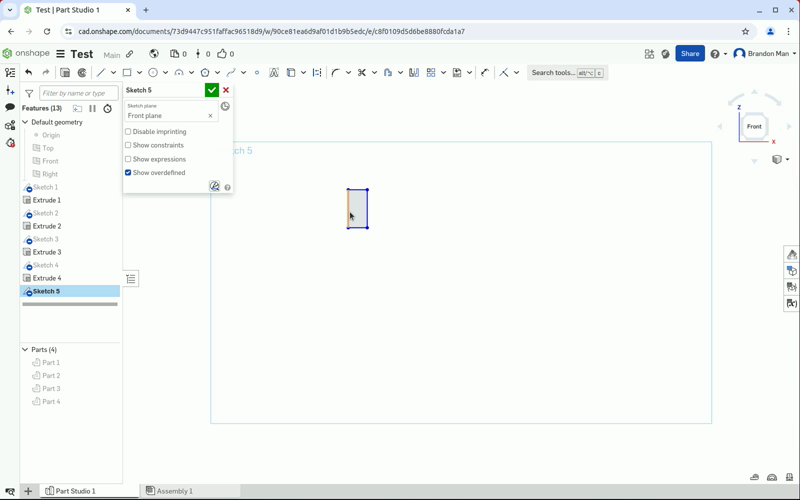
scroll(6)
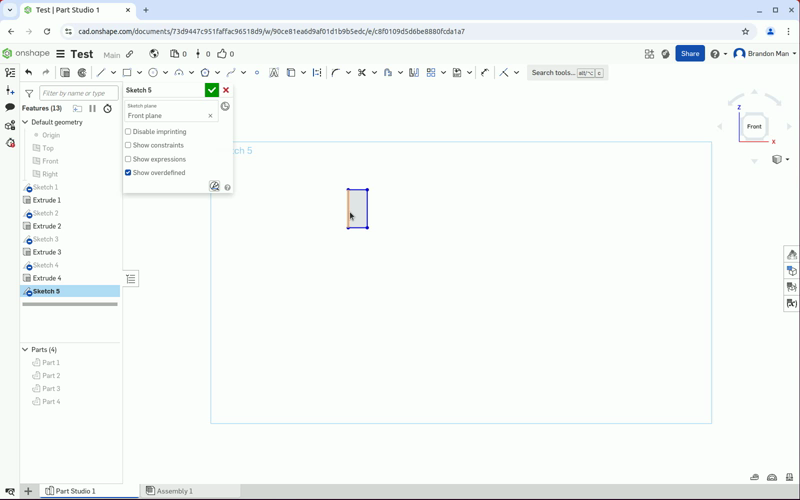
scroll(6)
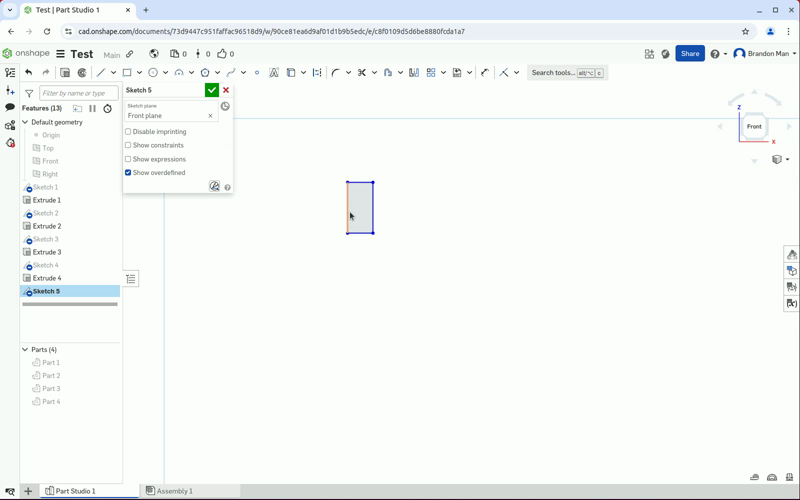
scroll(6)
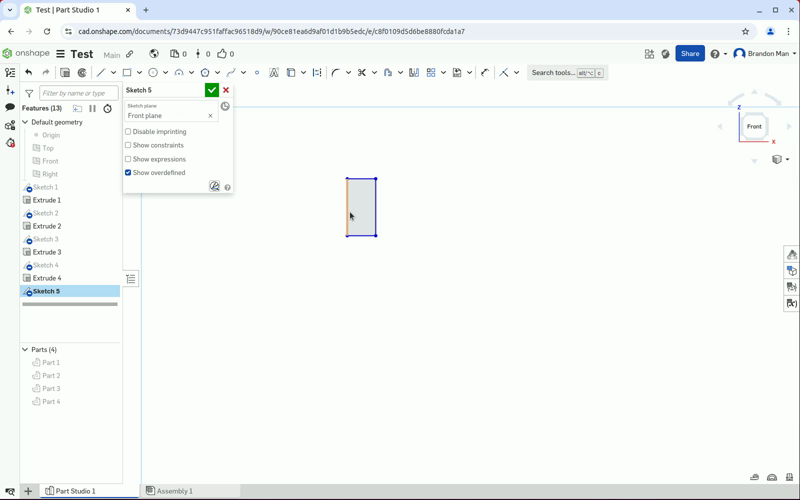
scroll(6)
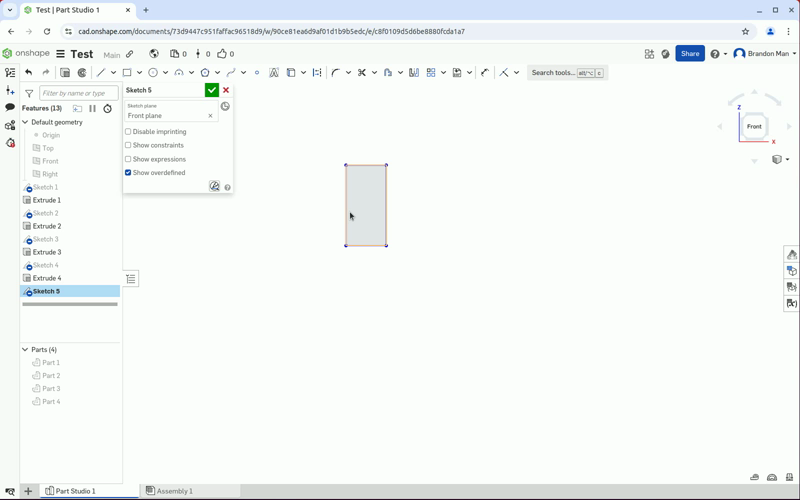
scroll(6)
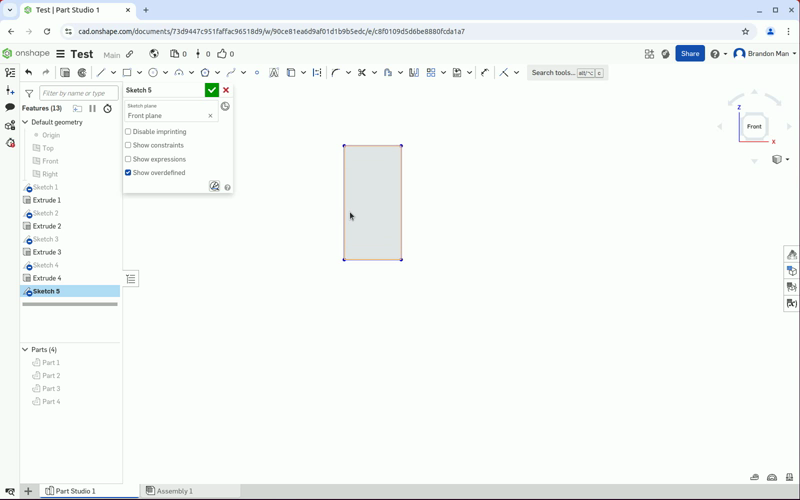
scroll(6)
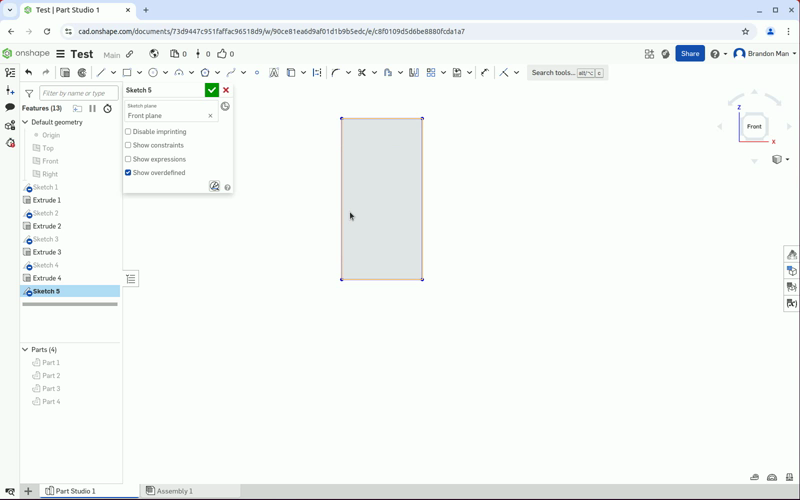
scroll(6)
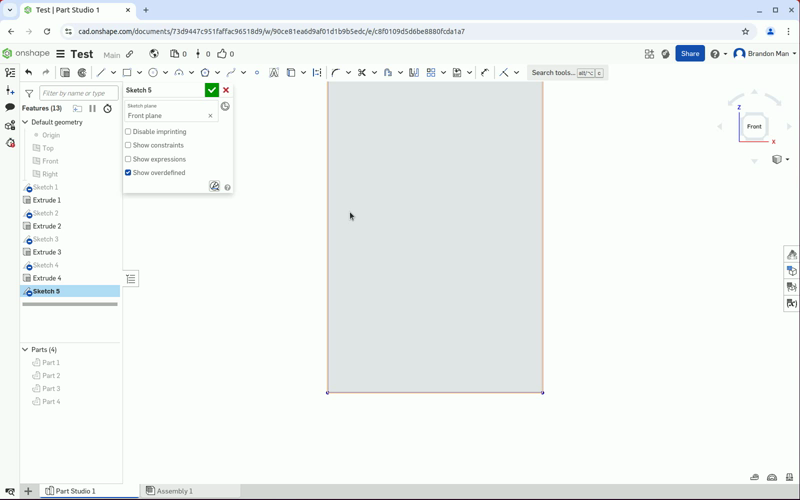
click(350, 211)
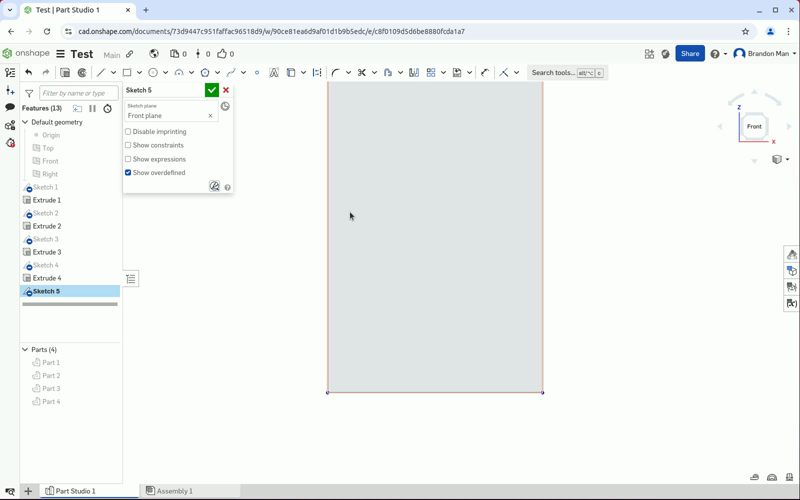
scroll(-6)
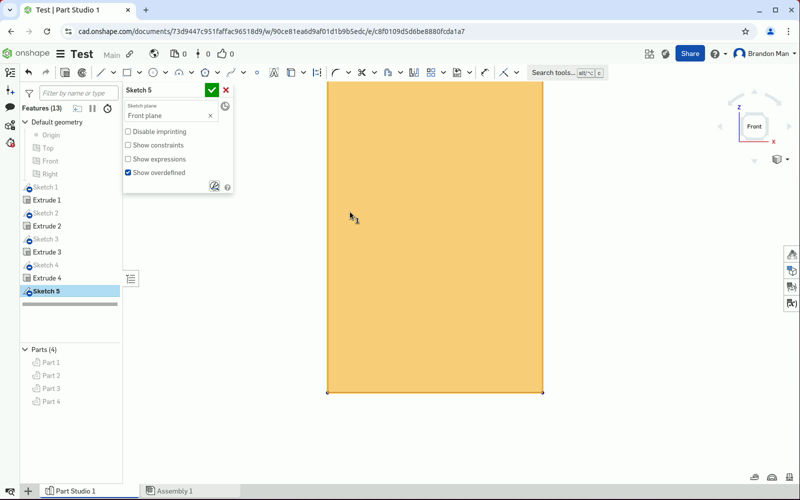
scroll(-6)
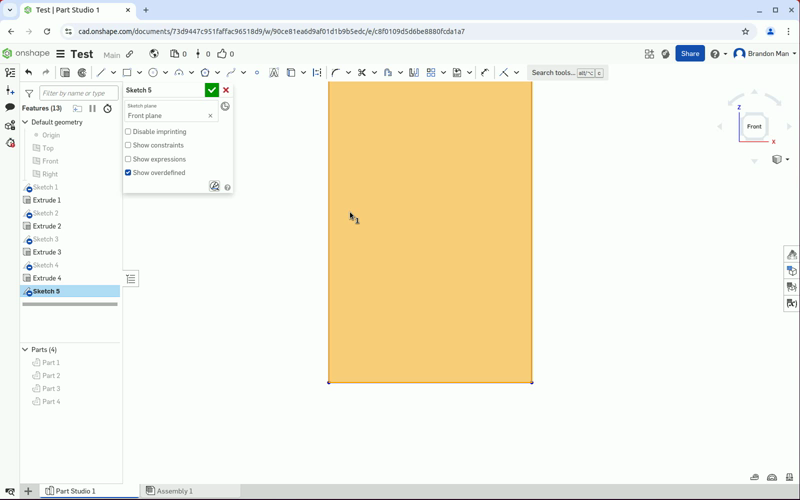
scroll(-6)
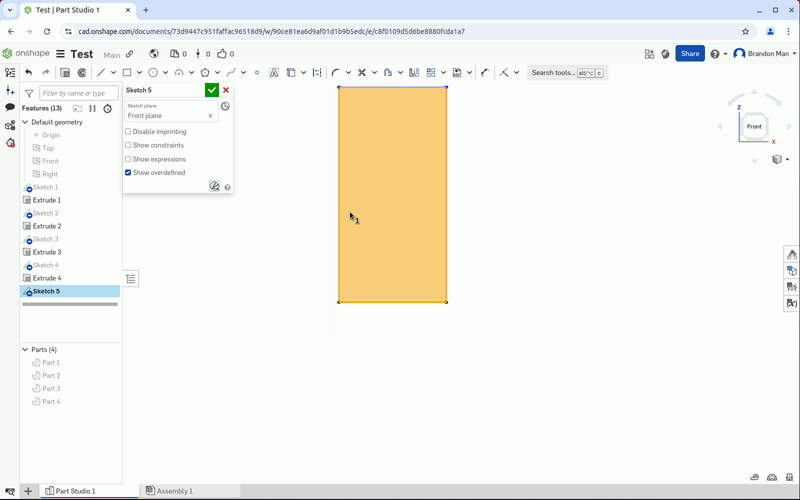
scroll(-6)
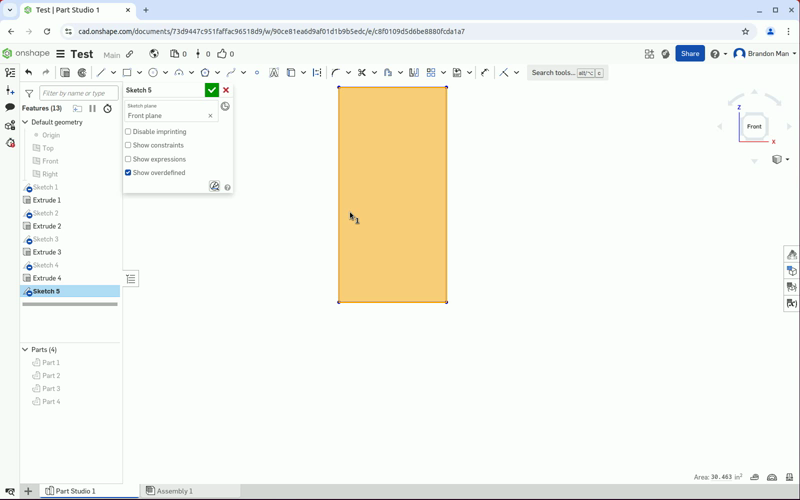
scroll(-6)
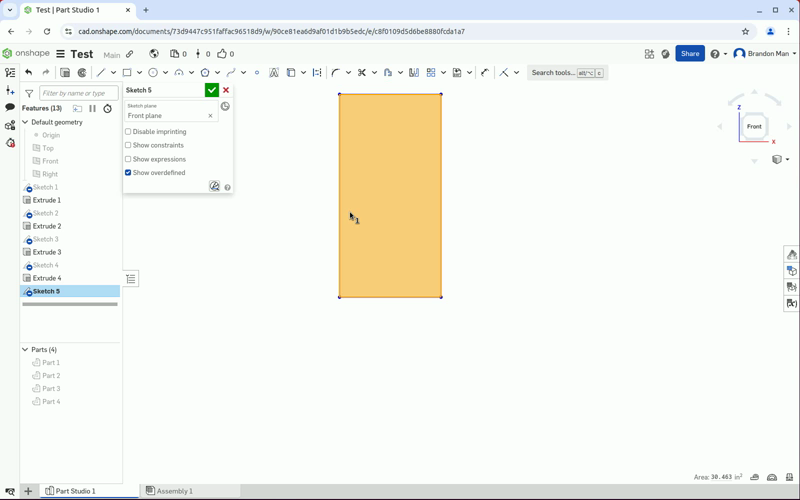
scroll(-6)
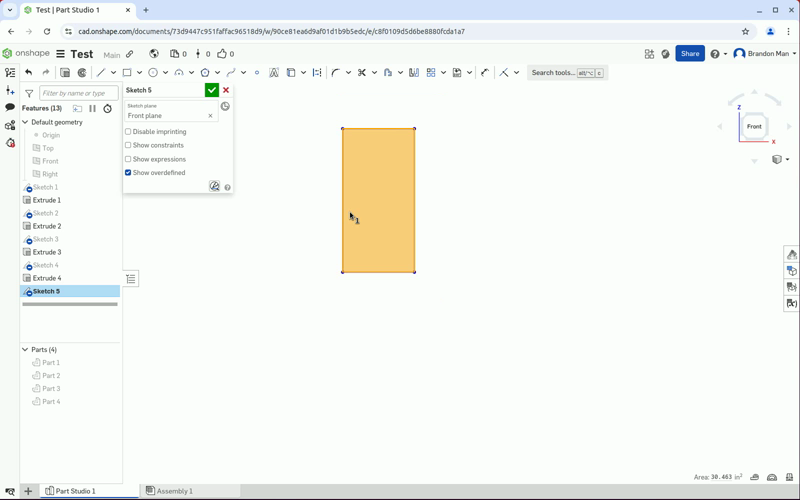
scroll(-6)
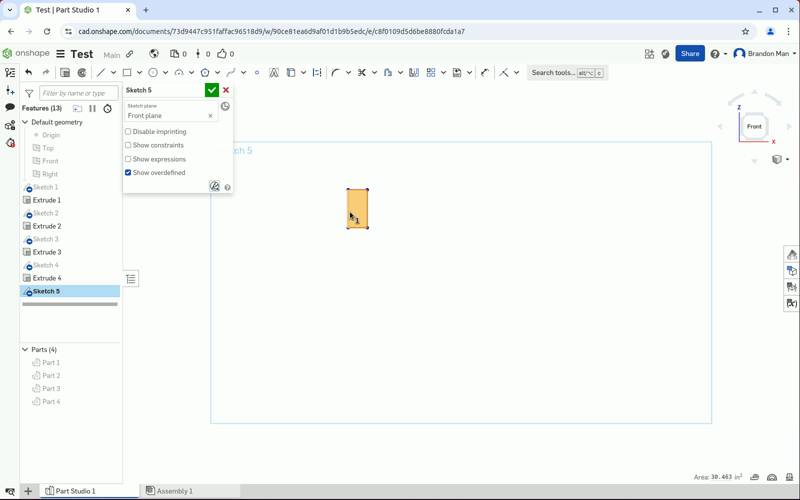
mouse_move(73, 352)
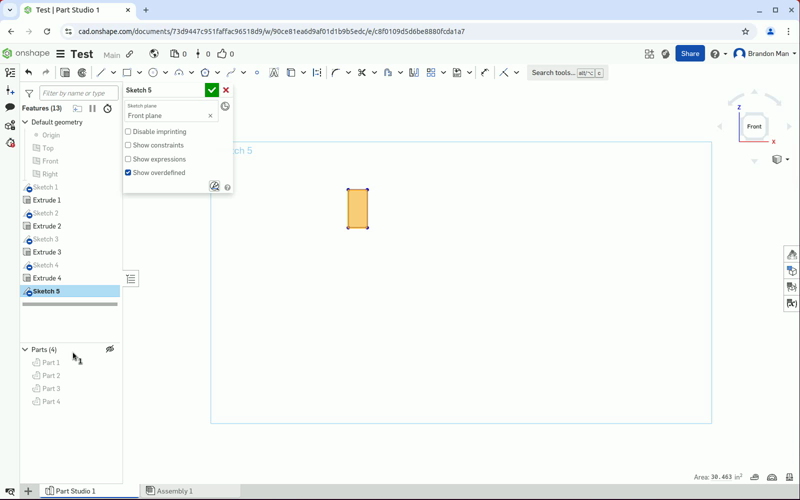
key(shift+y)
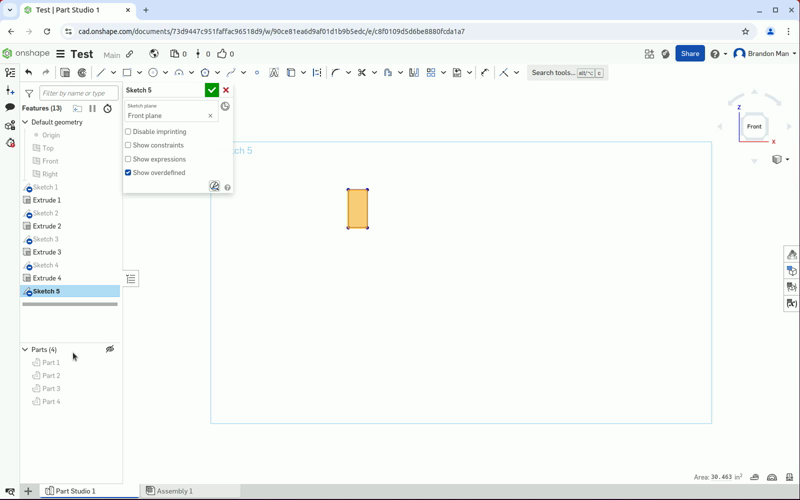
key(shift+e)
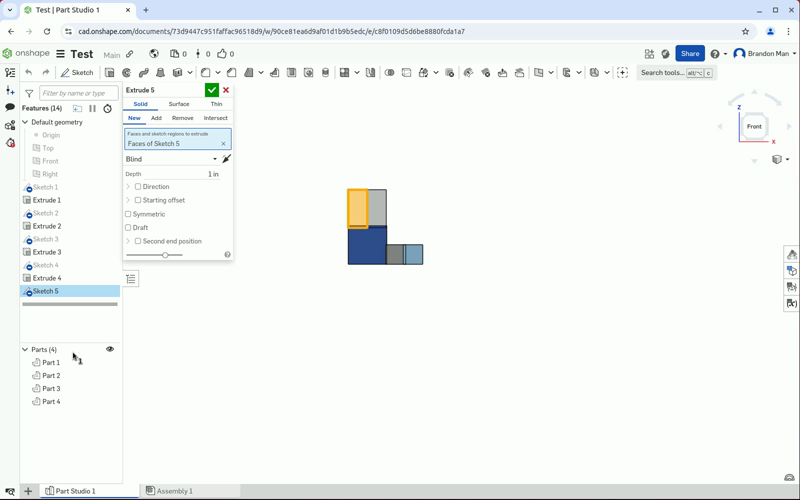
mouse_move(143, 106)
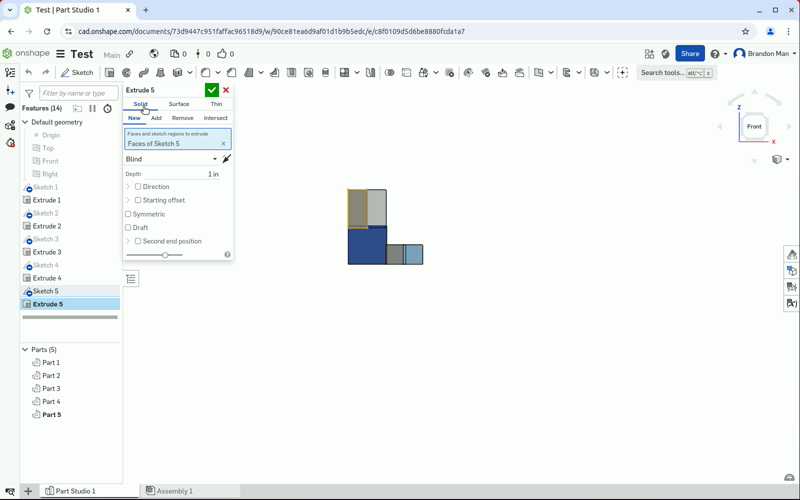
click(143, 106)
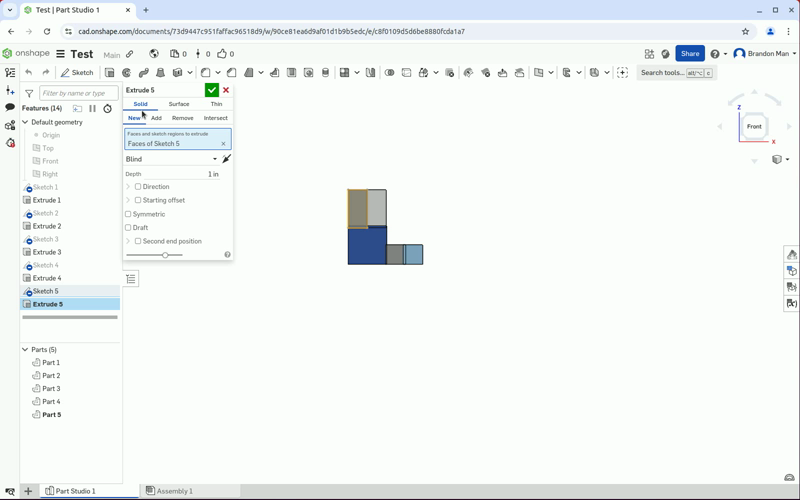
mouse_move(137, 120)
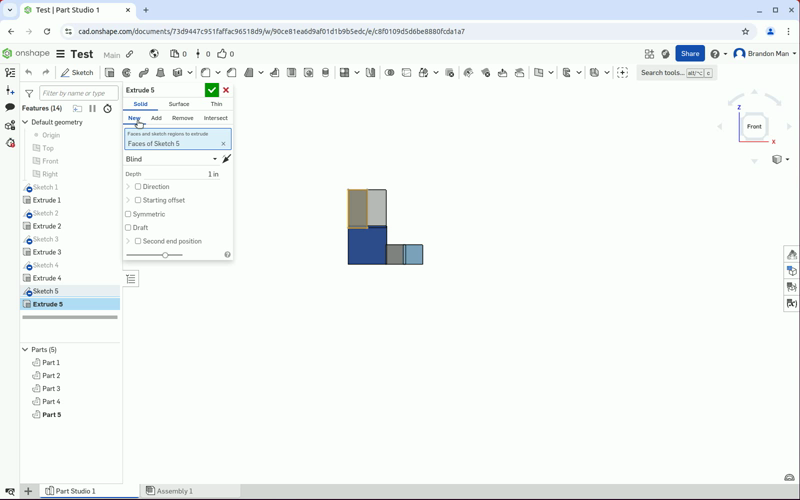
click(137, 120)
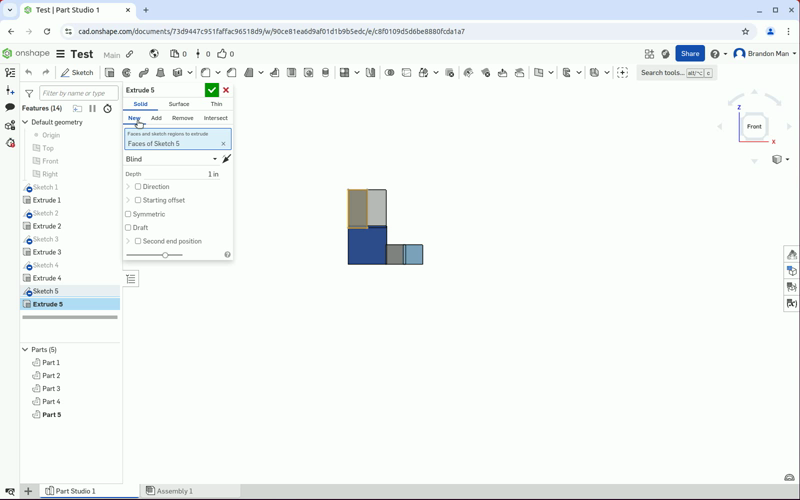
key(tab, 4)
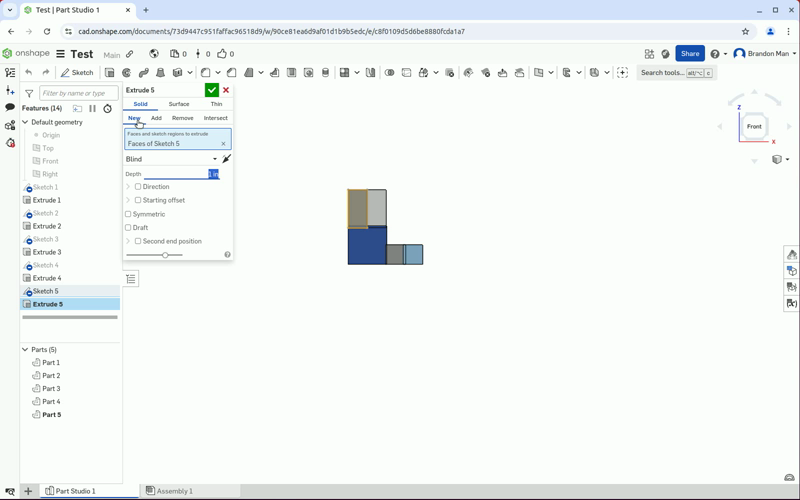
text(-9.869)
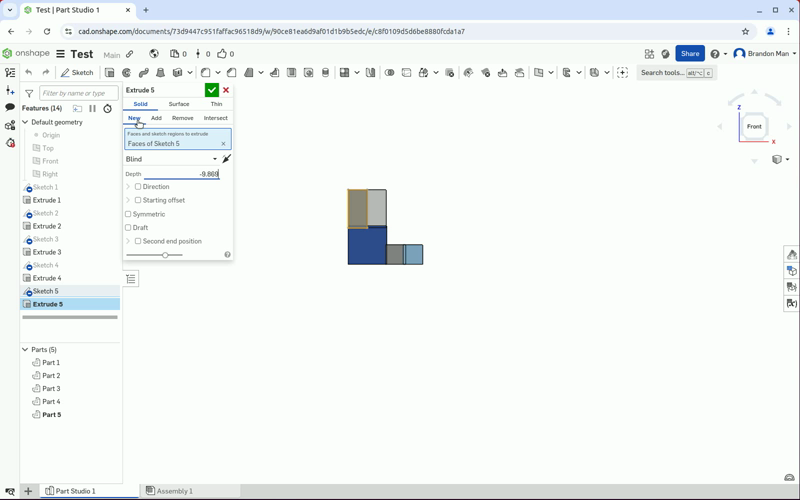
key(enter)
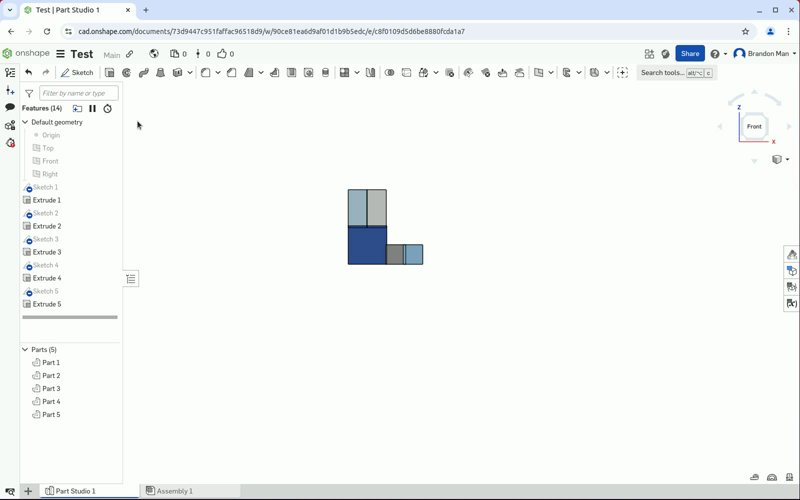
key(shift+h)
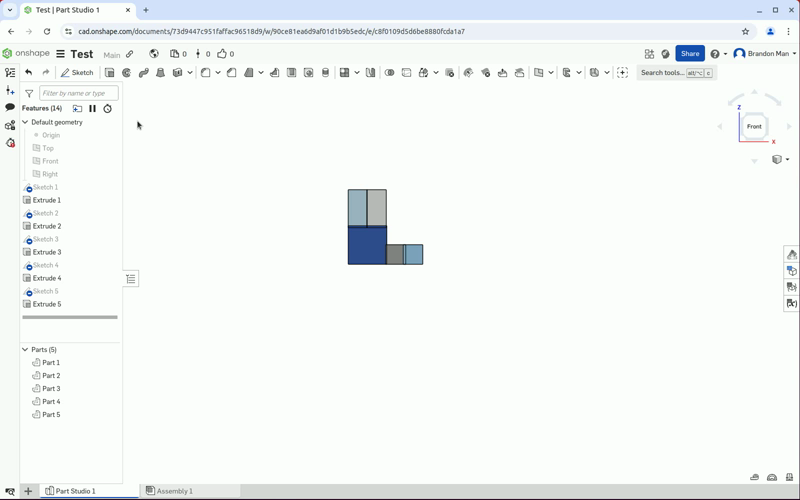
key(shift+h)
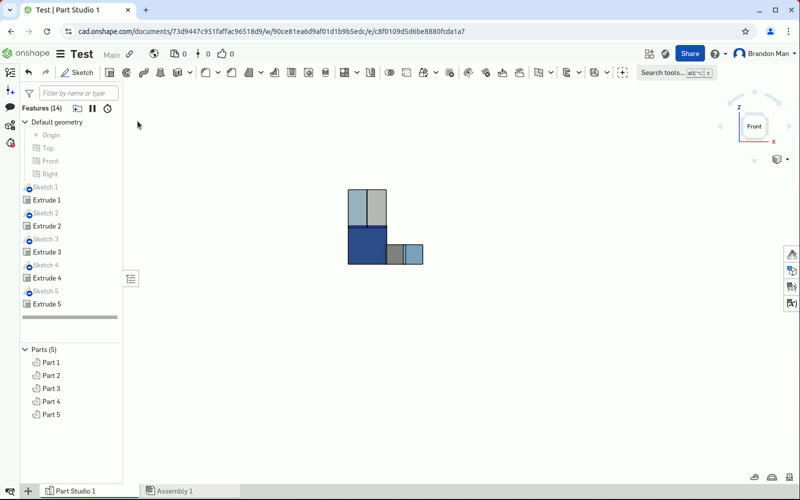
key(shift+7)
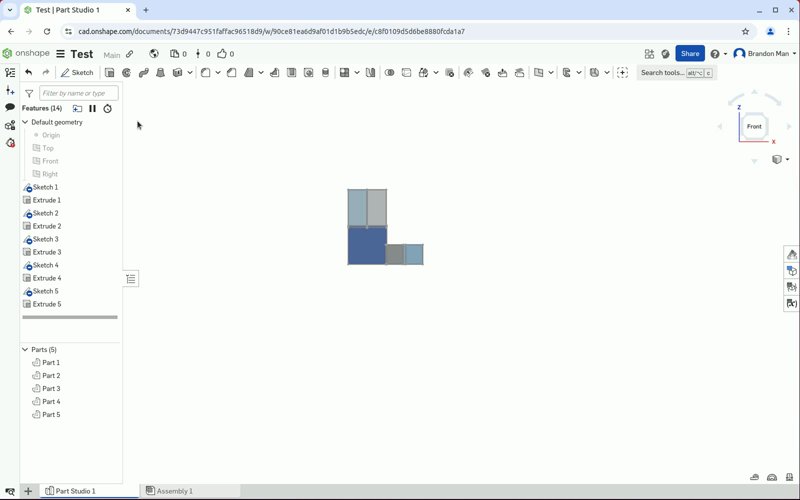
key(left, 2)
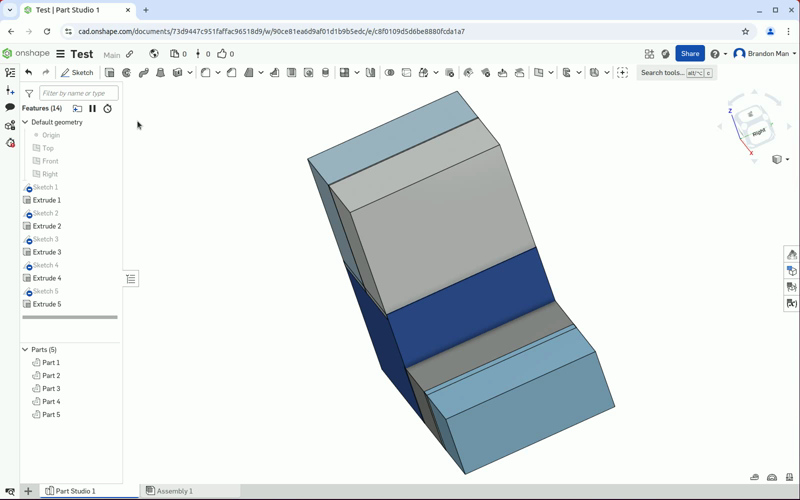
key(down, 2)
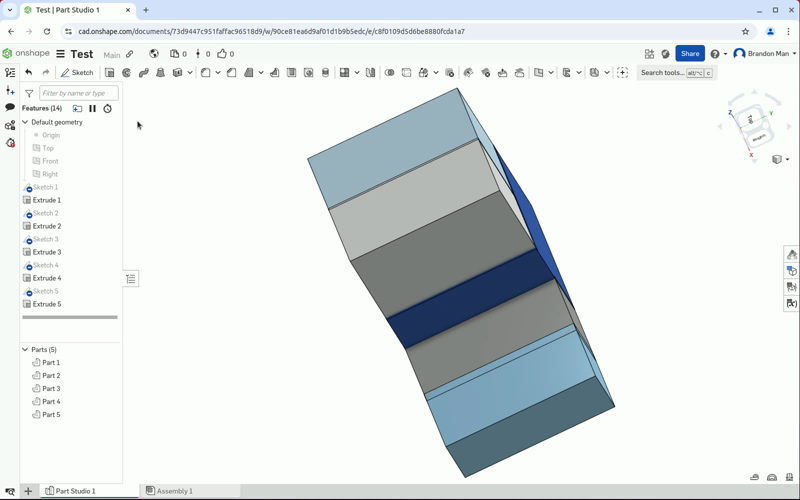
key(up, 2)
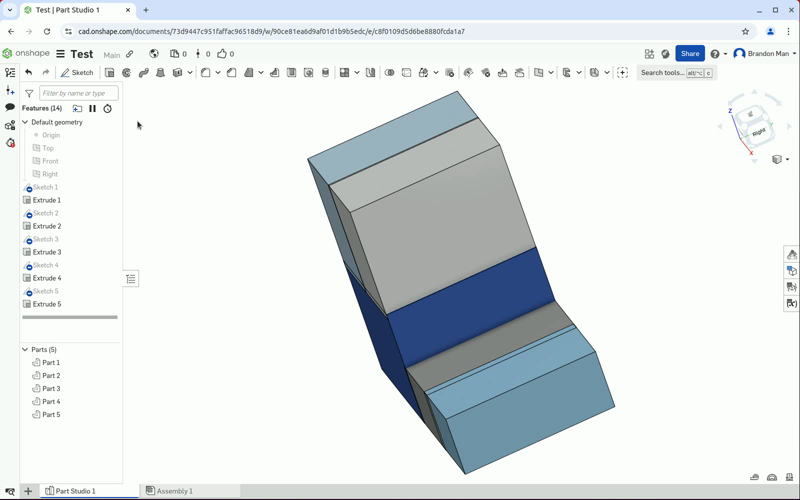
key(right, 2)
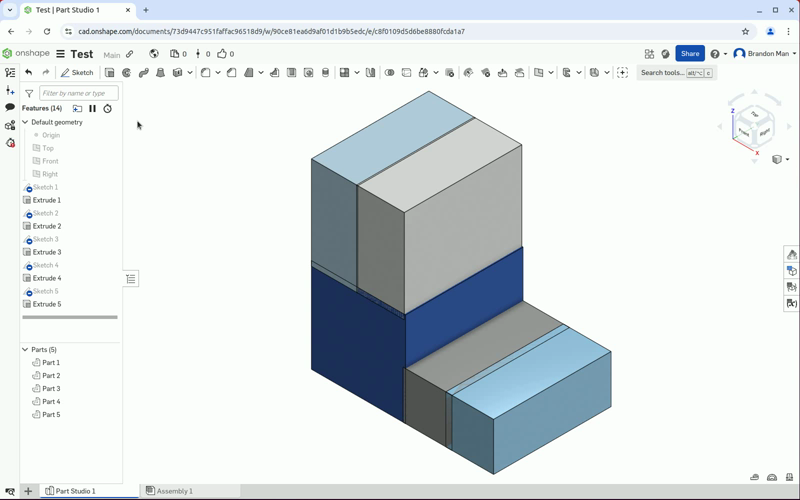
mouse_move(73, 189)
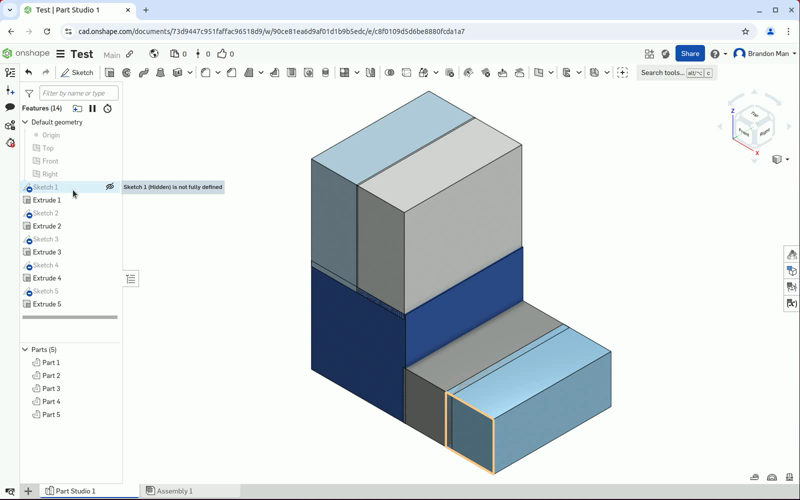
click(73, 189)